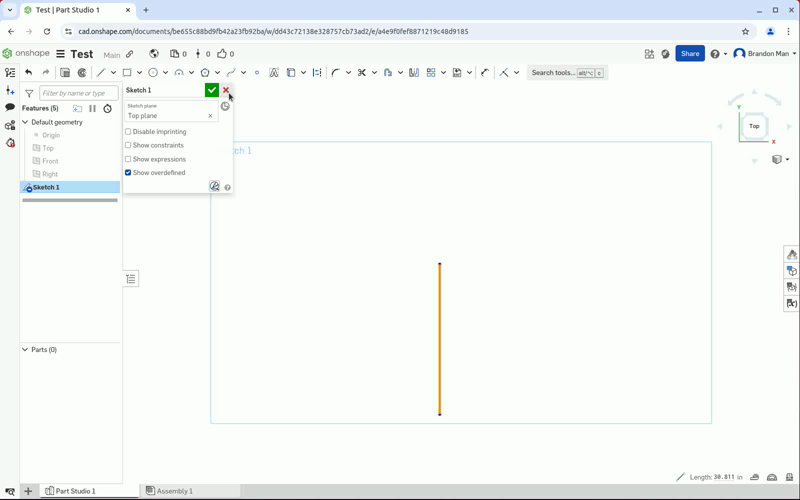
key(shift+h)
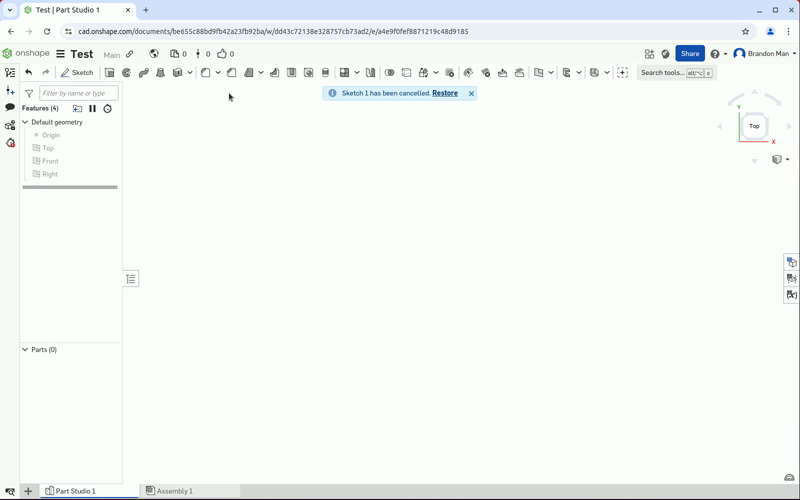
mouse_move(73, 352)
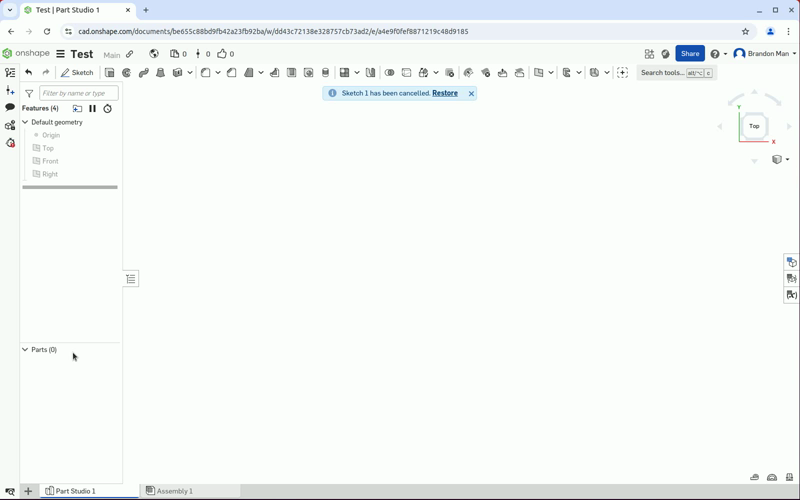
key(y)
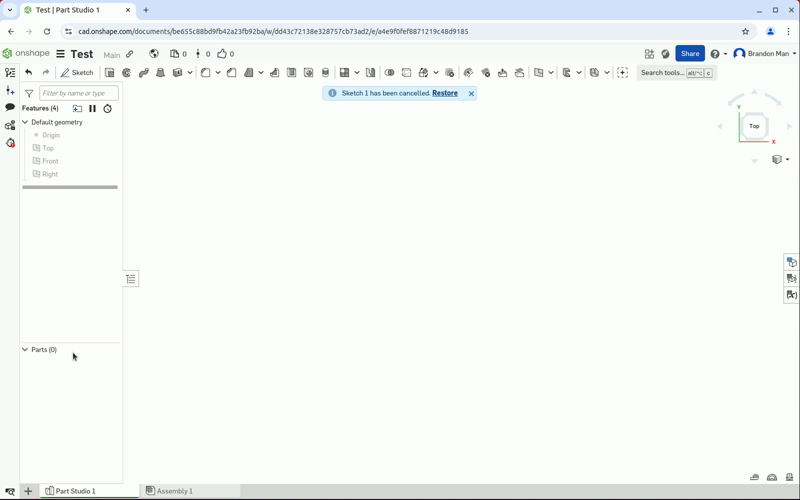
key(shift+p)
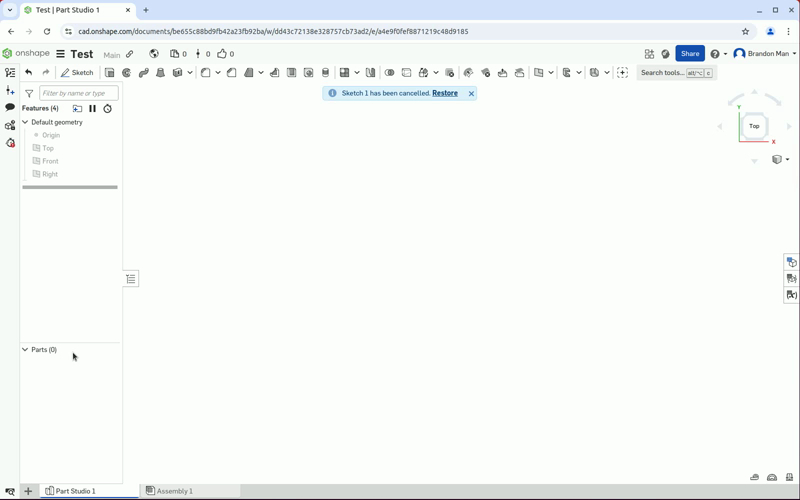
key(space)
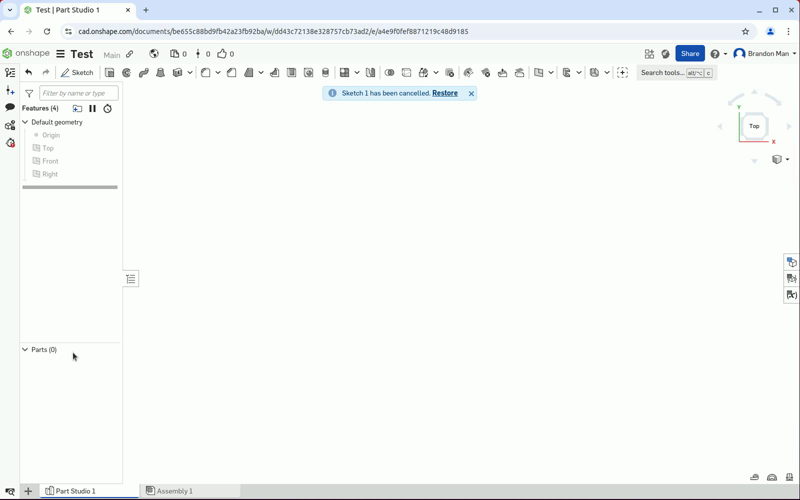
key_down(shift)
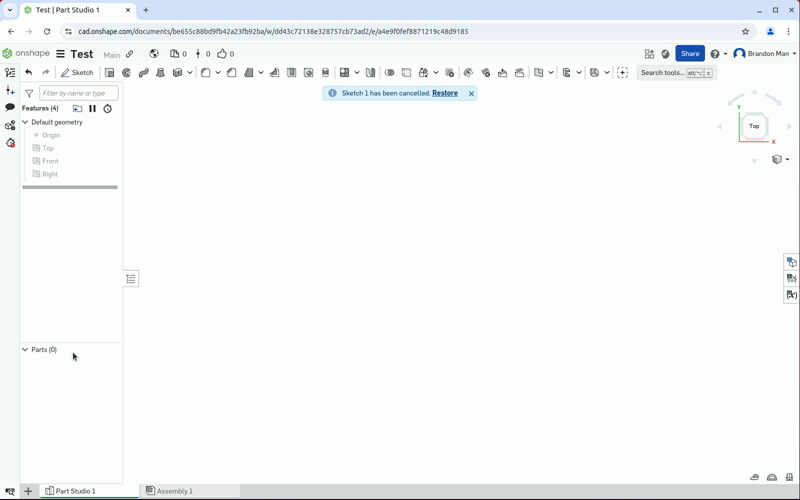
key(up)
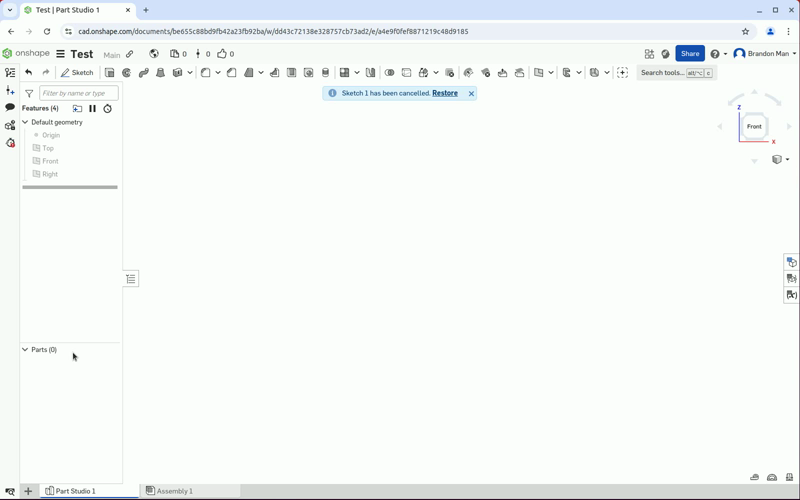
key_up(shift)
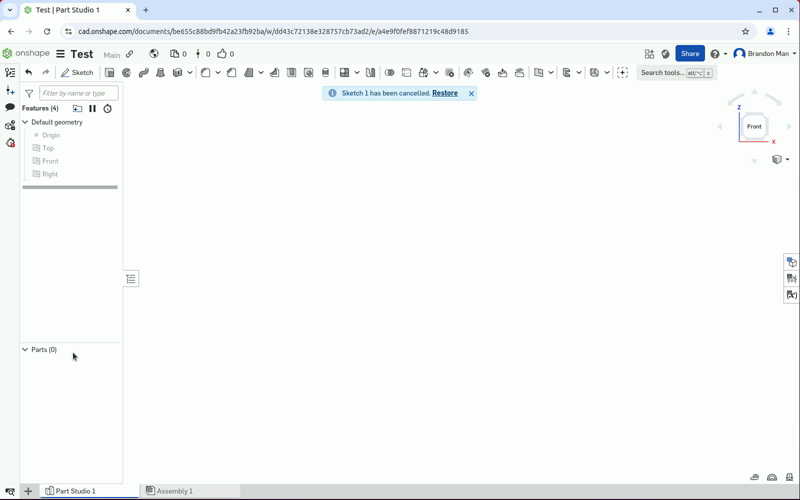
mouse_move(73, 352)
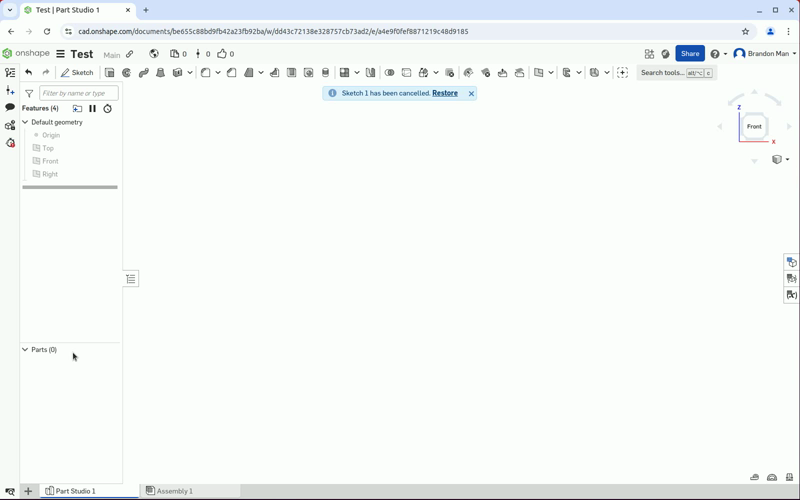
key(shift+y)
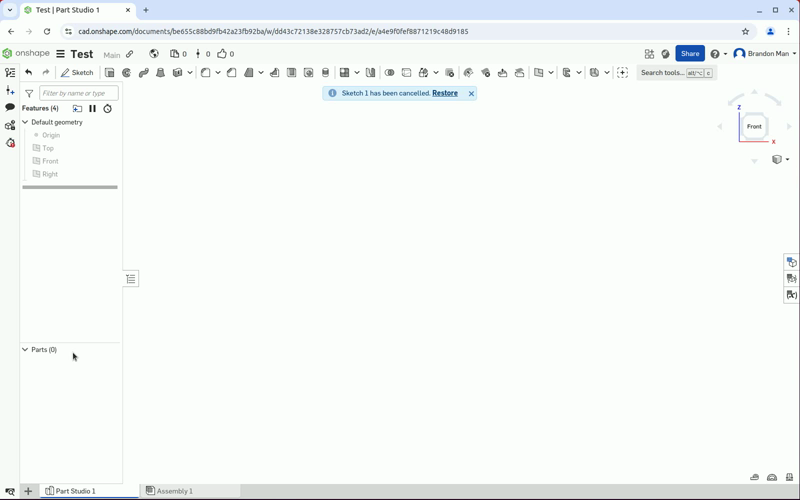
key(shift+s)
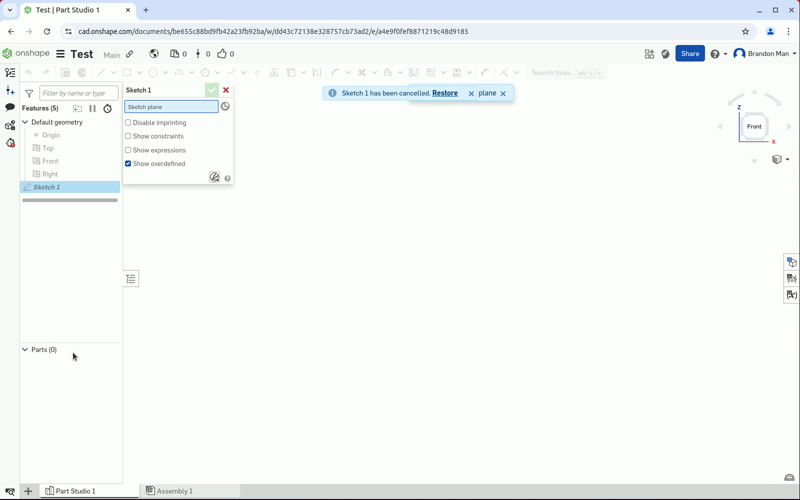
mouse_move(73, 163)
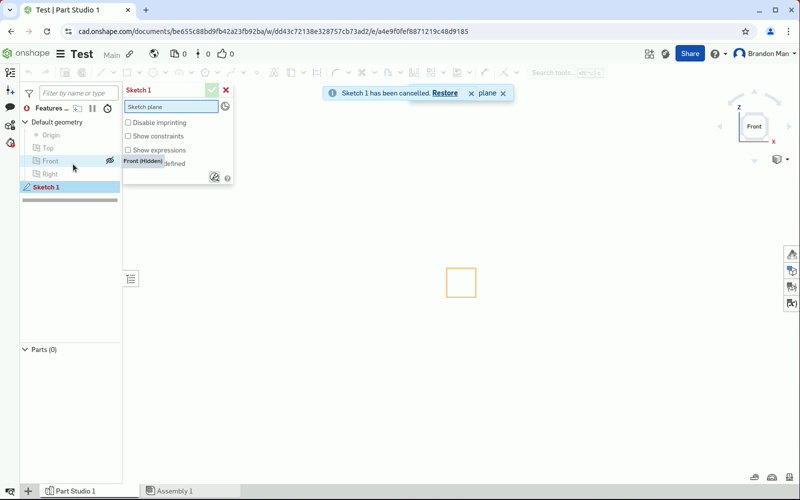
click(73, 163)
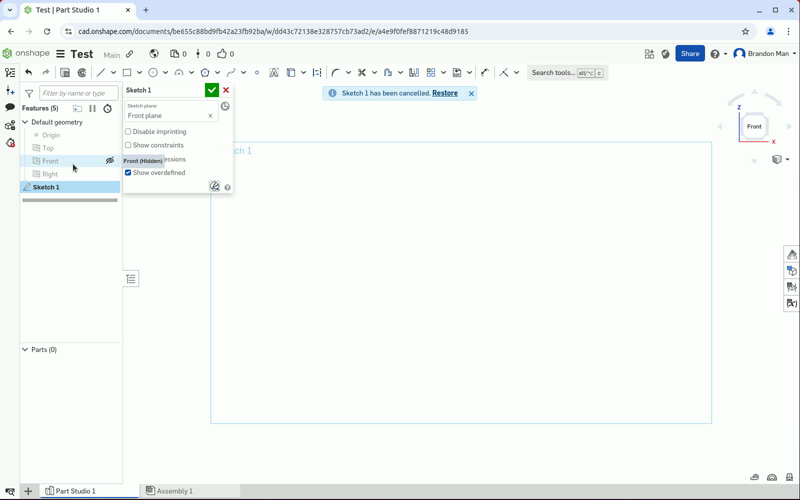
mouse_move(73, 352)
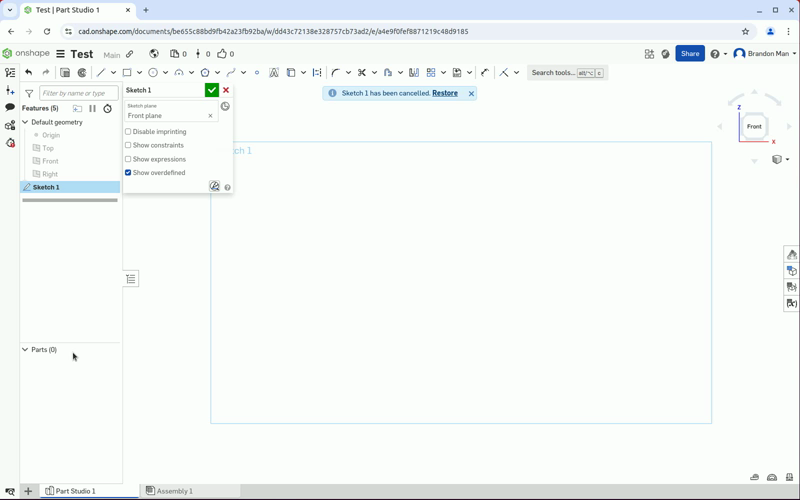
key(y)
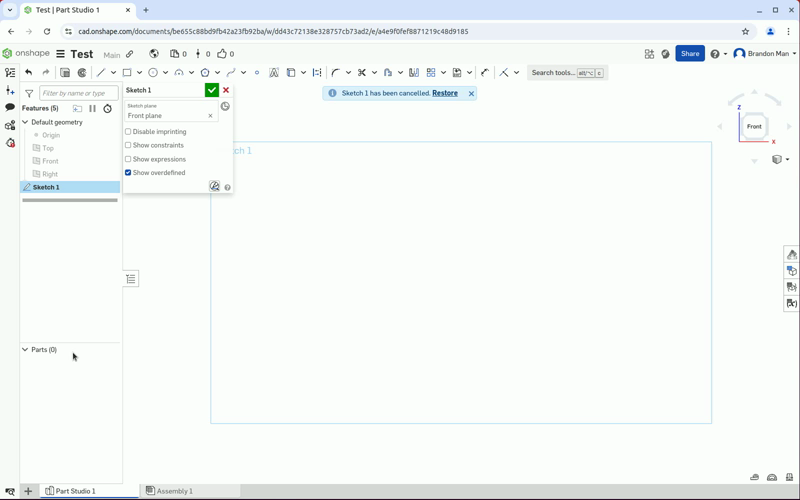
key(l)
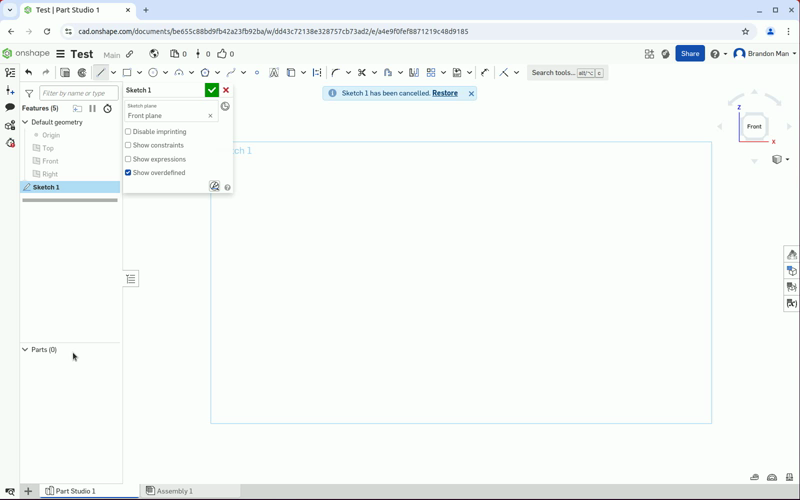
key_down(shift)
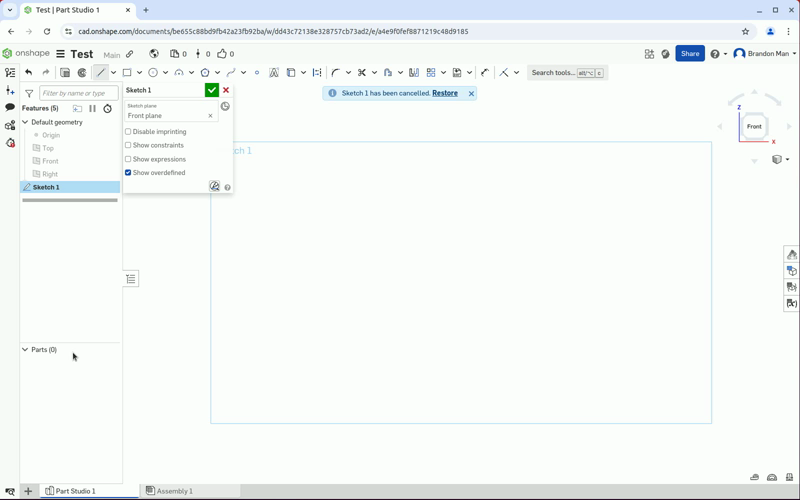
mouse_move(391, 282)
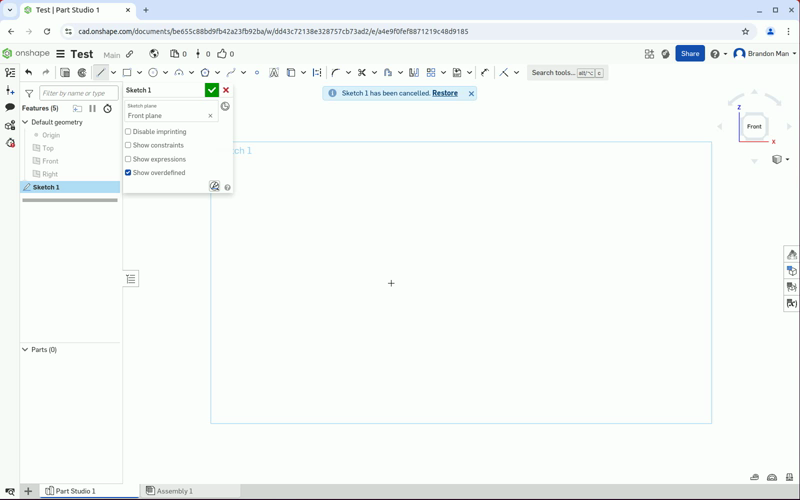
click(391, 282)
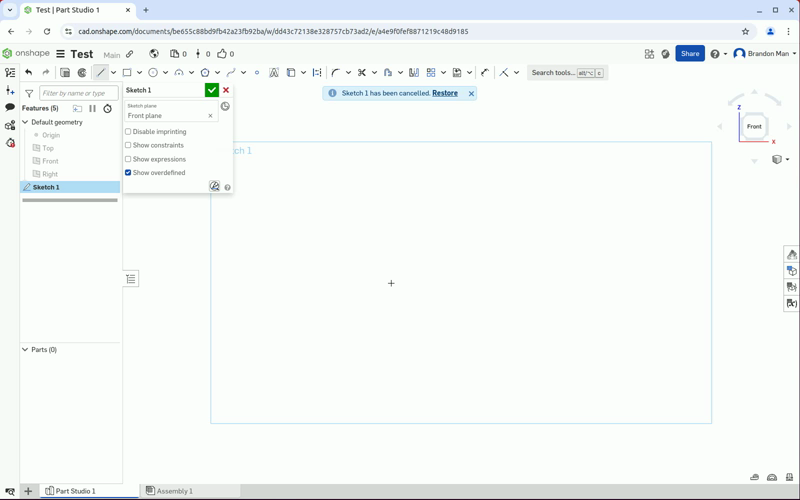
key_up(shift)
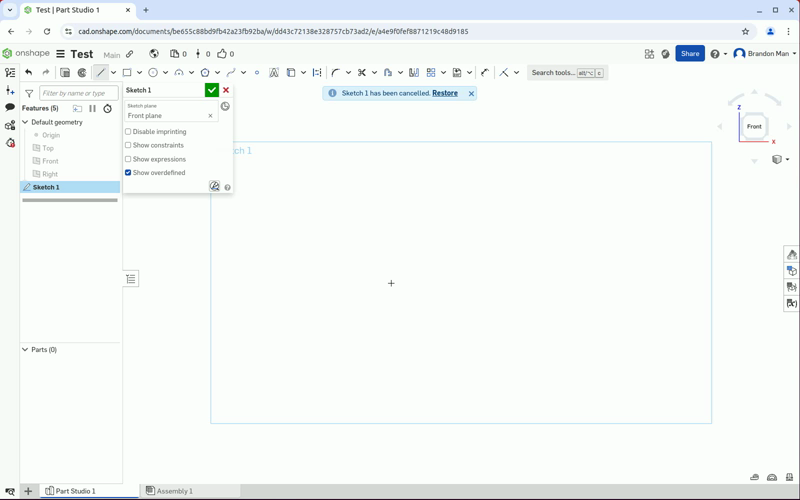
key_down(shift)
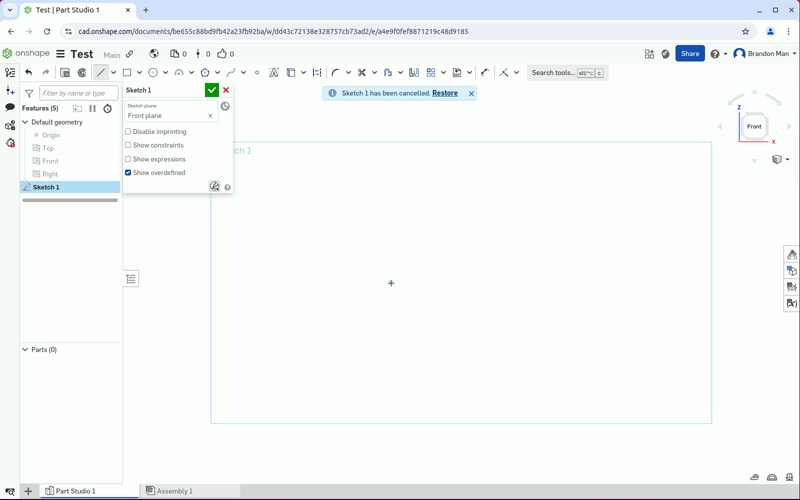
mouse_move(461, 282)
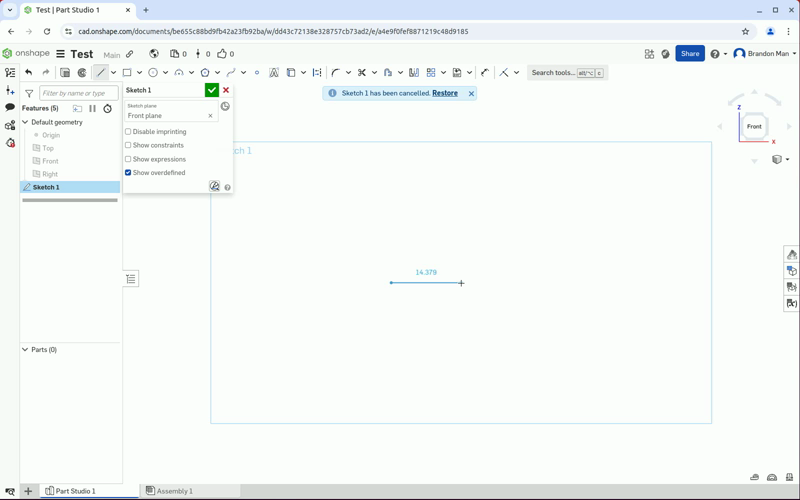
click(461, 282)
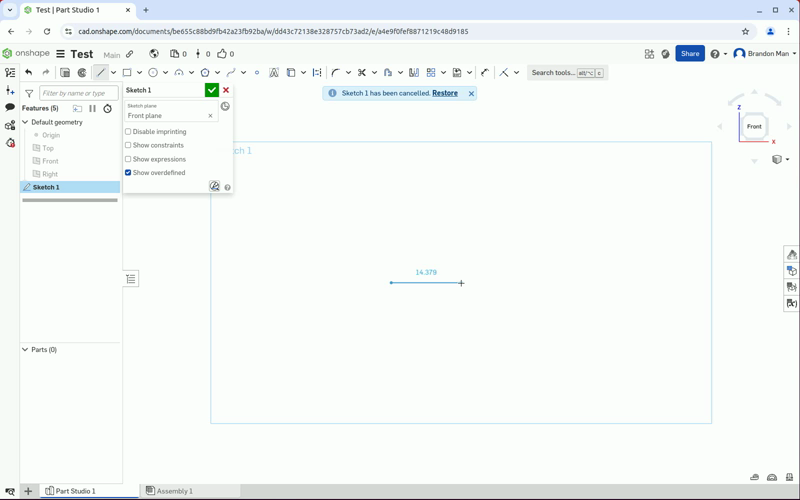
key_up(shift)
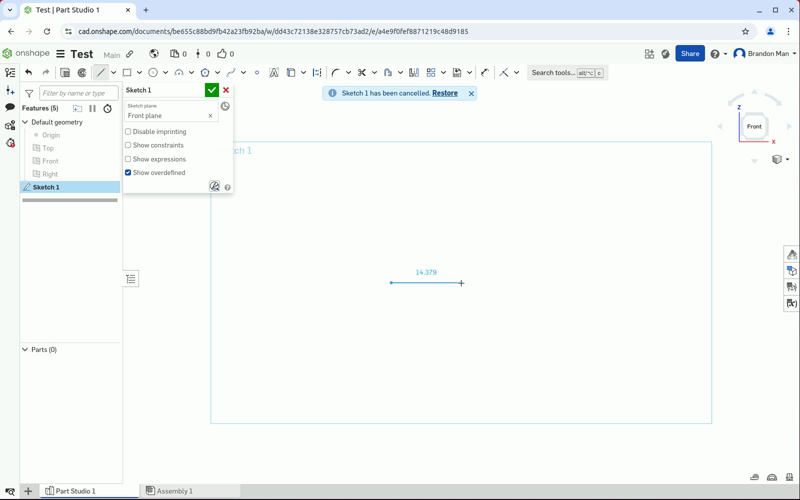
key_down(shift)
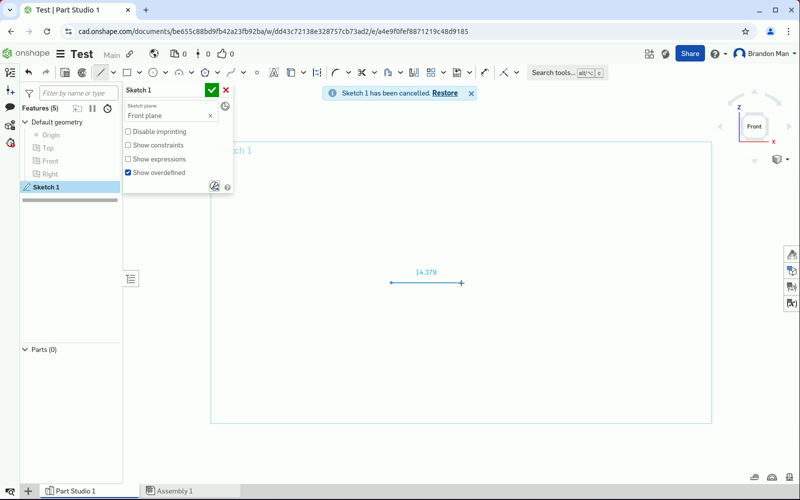
mouse_move(461, 170)
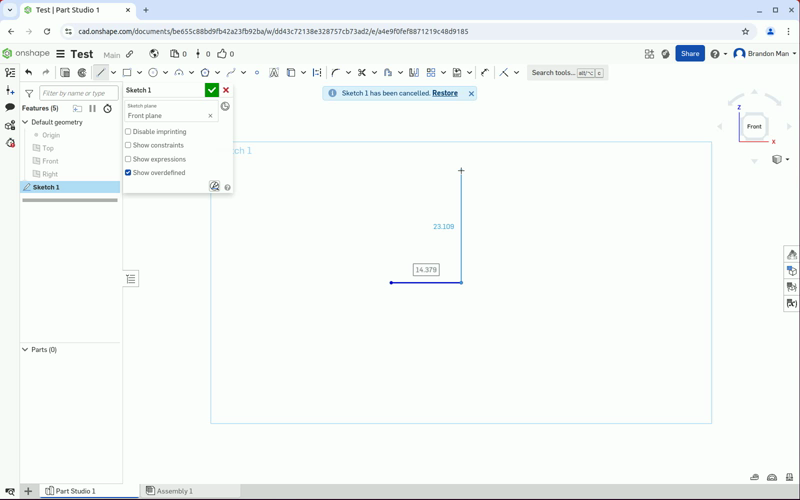
click(461, 170)
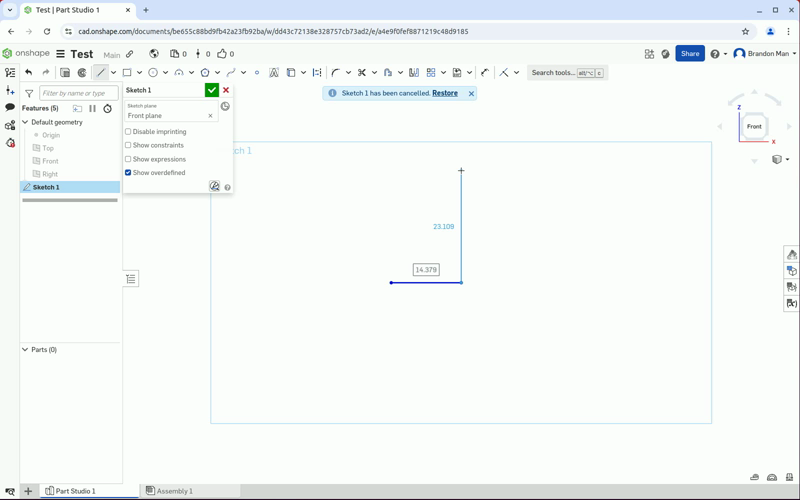
key_up(shift)
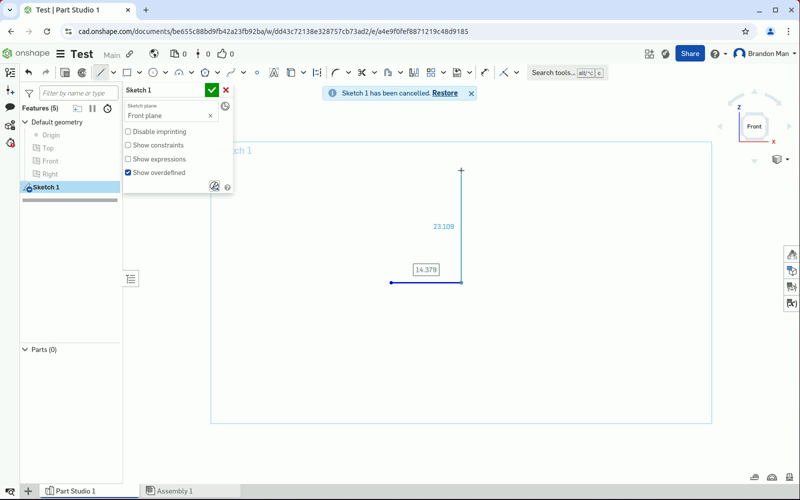
key_down(shift)
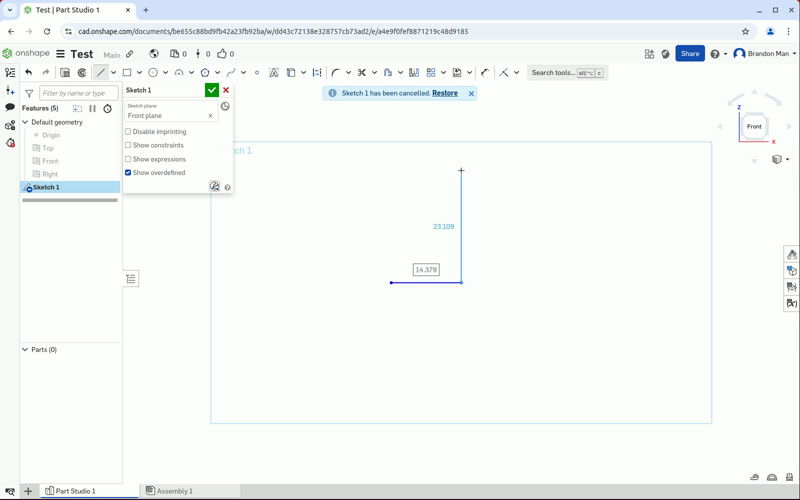
mouse_move(491, 170)
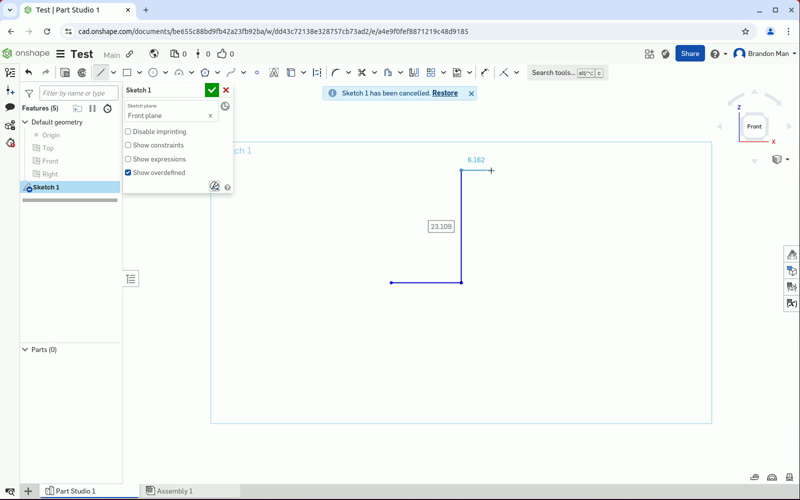
mouse_move(444, 170)
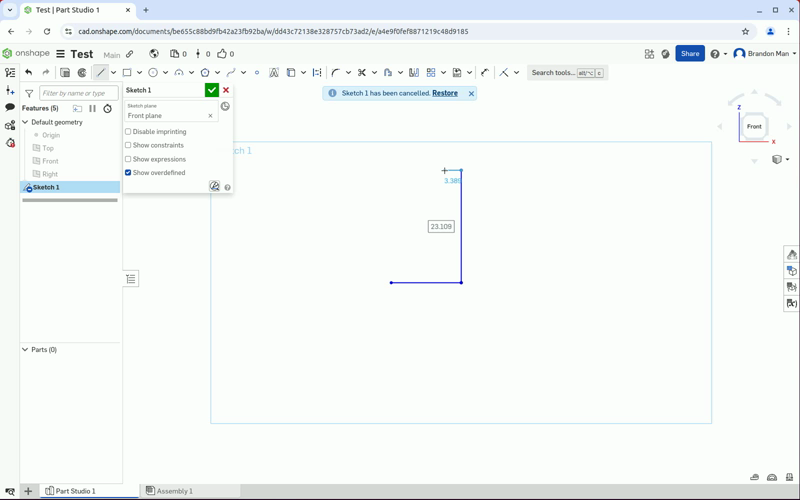
click(444, 170)
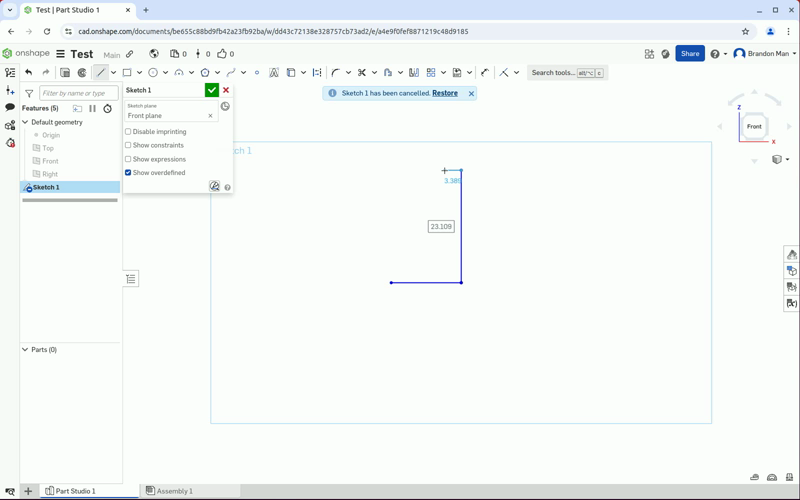
key_up(shift)
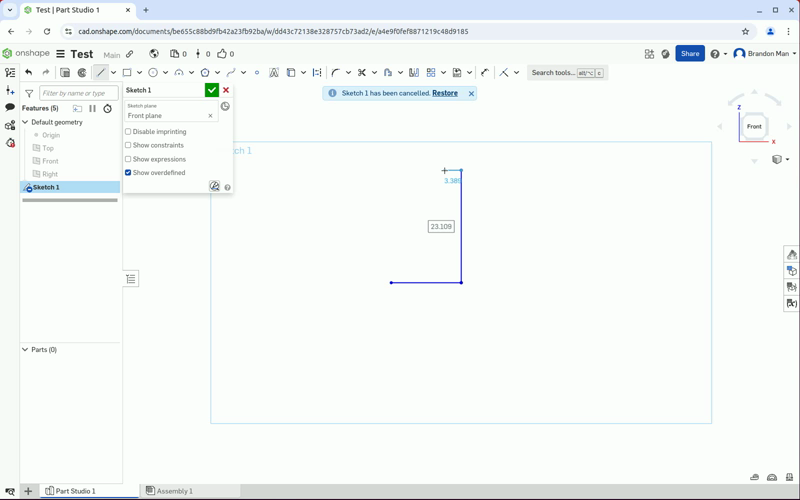
key_down(shift)
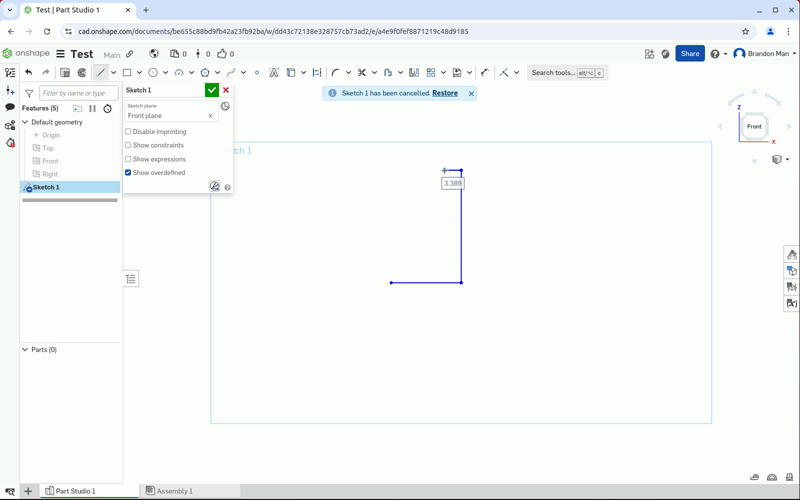
mouse_move(444, 266)
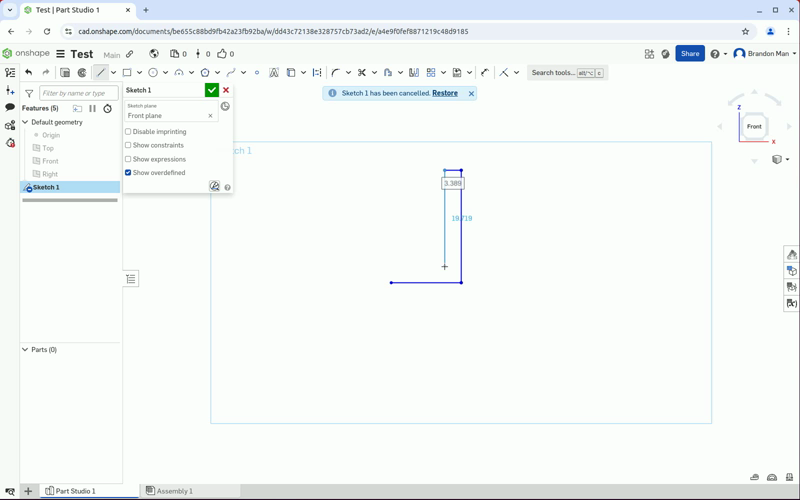
click(444, 266)
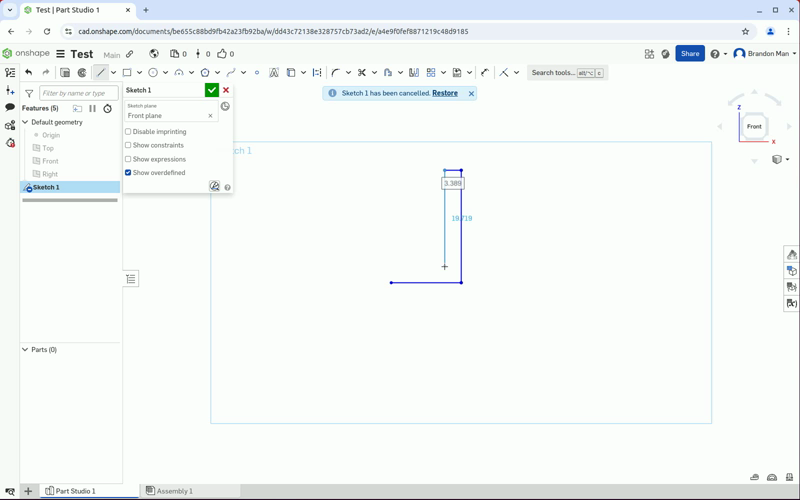
key_up(shift)
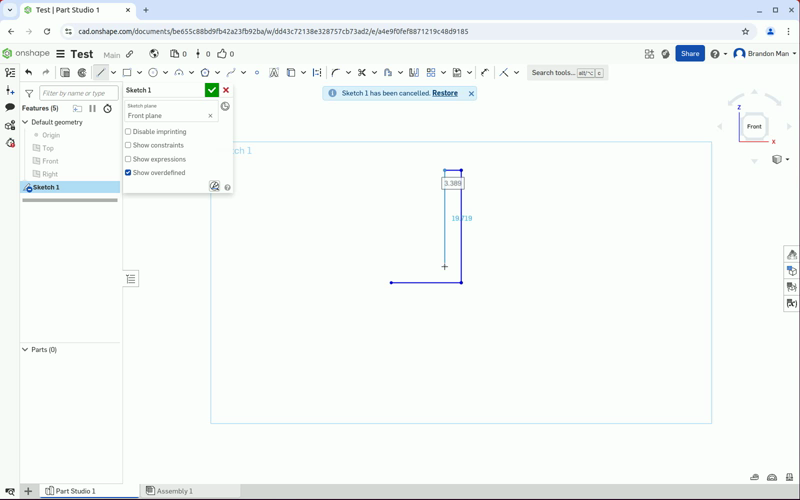
key_down(shift)
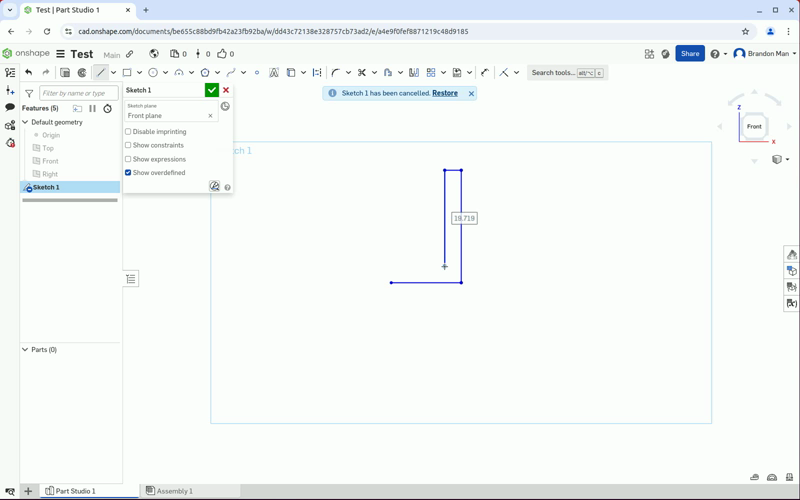
mouse_move(474, 266)
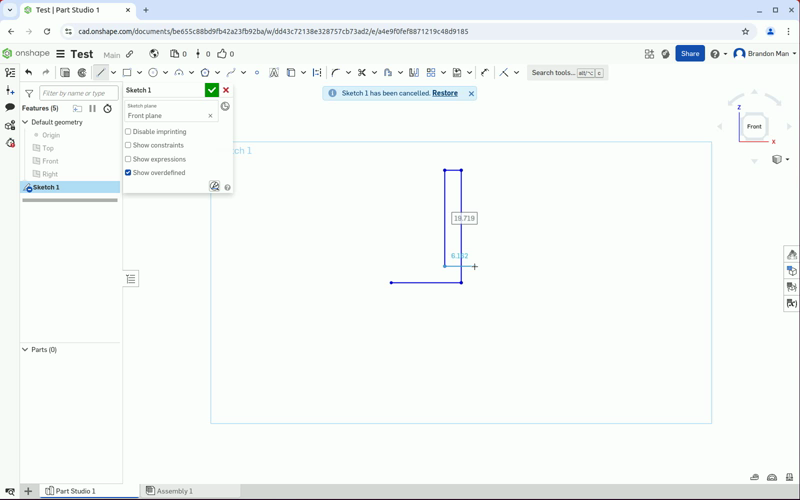
mouse_move(391, 266)
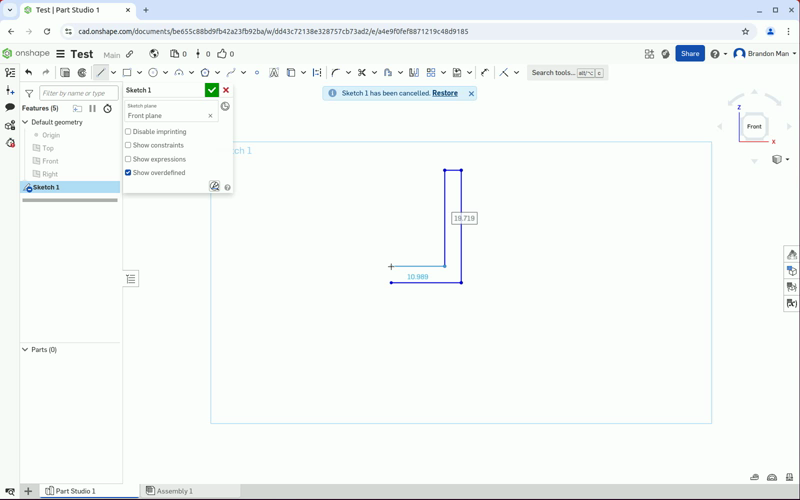
click(391, 266)
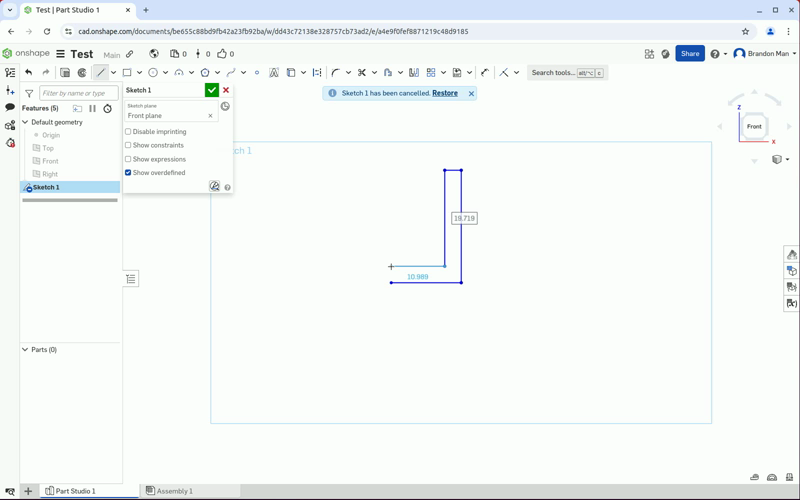
key_up(shift)
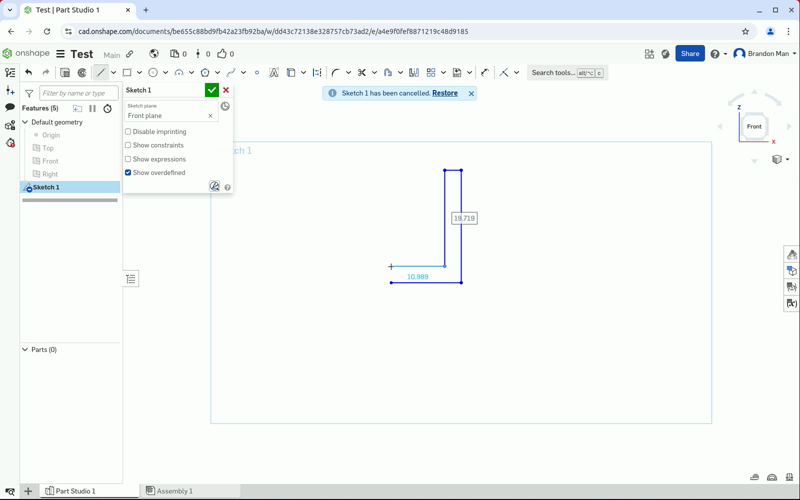
mouse_move(421, 266)
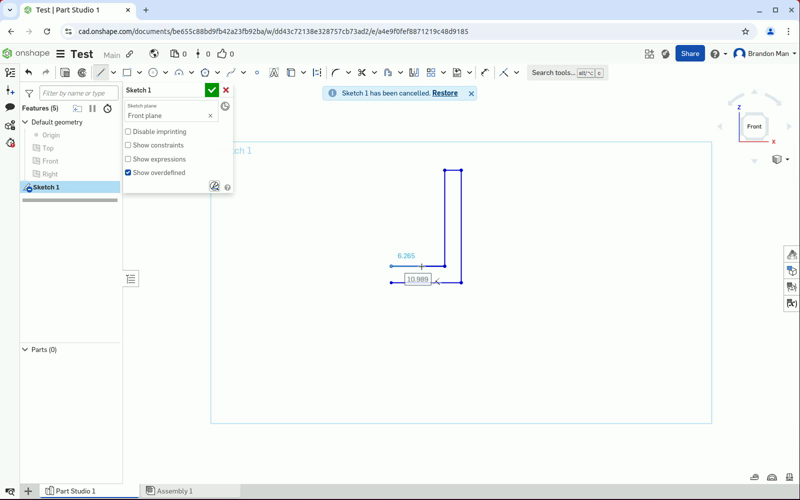
key_down(shift)
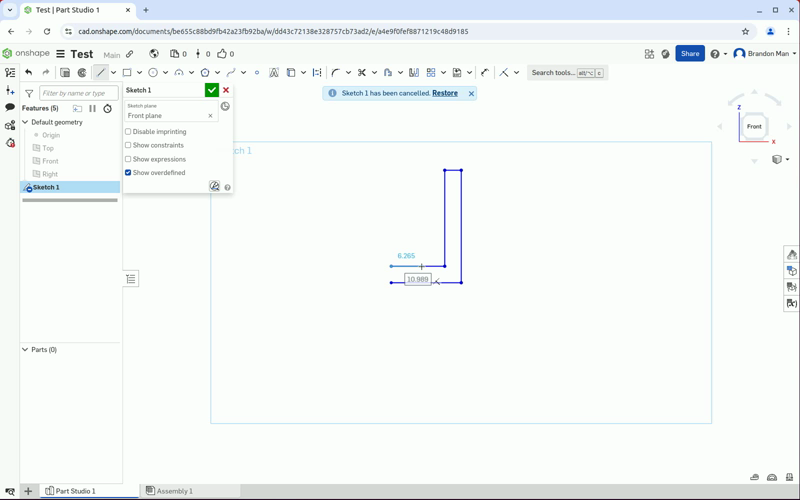
mouse_move(391, 282)
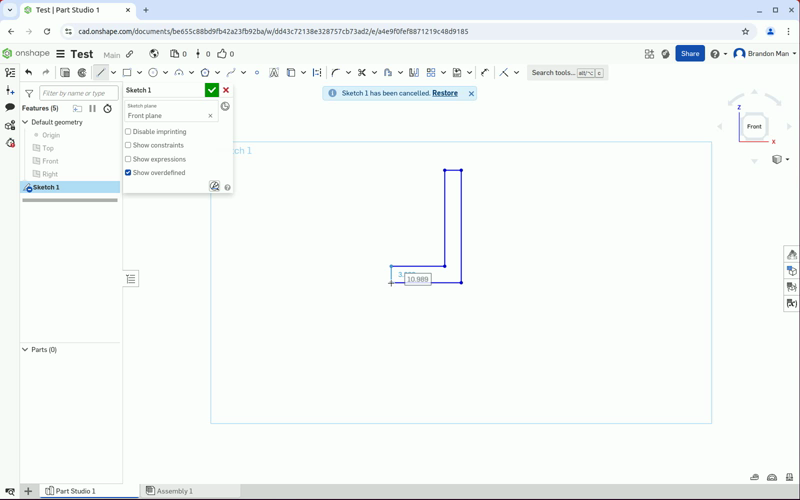
key_up(shift)
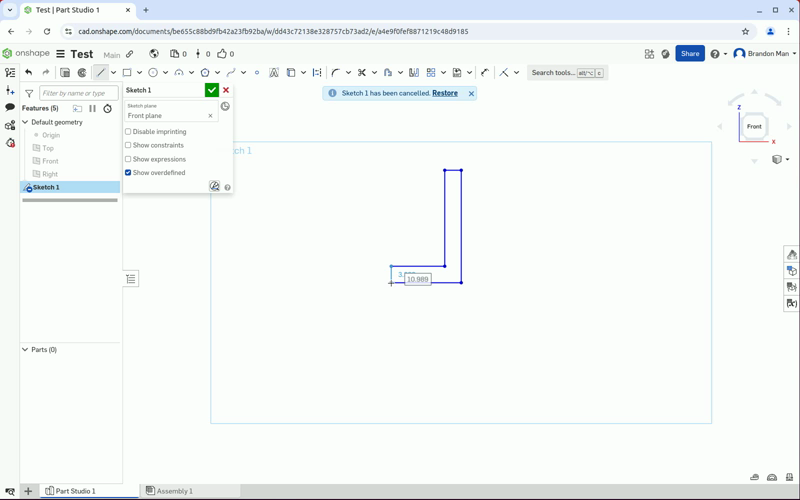
click(391, 282)
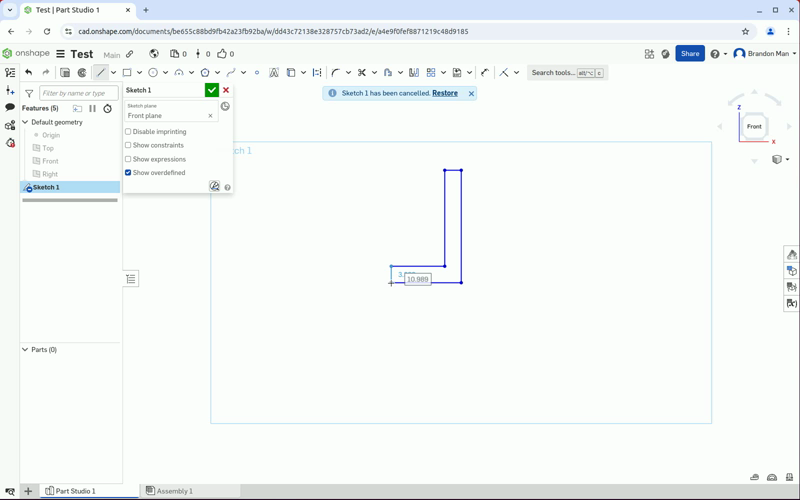
key(esc)
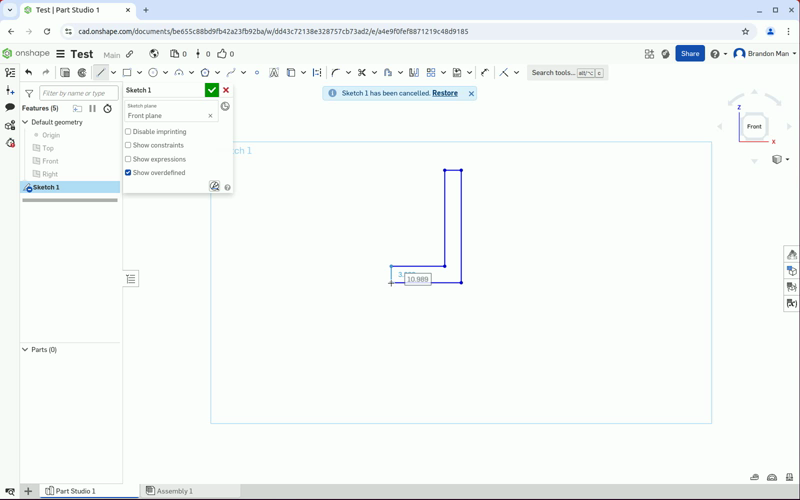
mouse_move(452, 266)
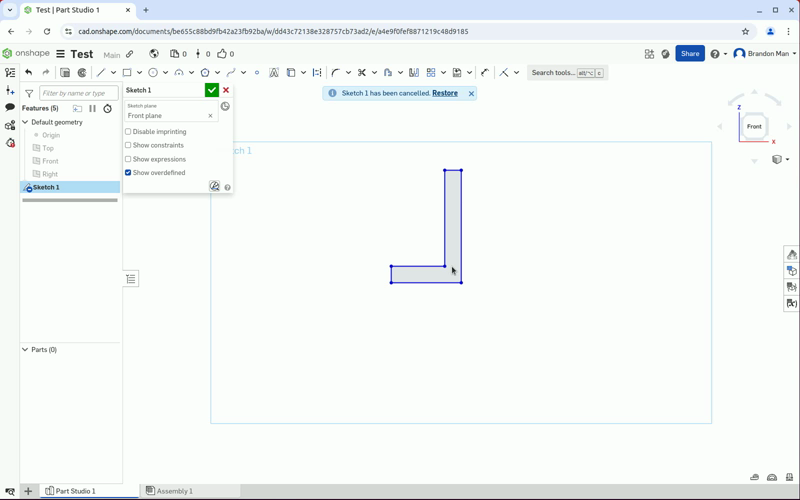
click(452, 266)
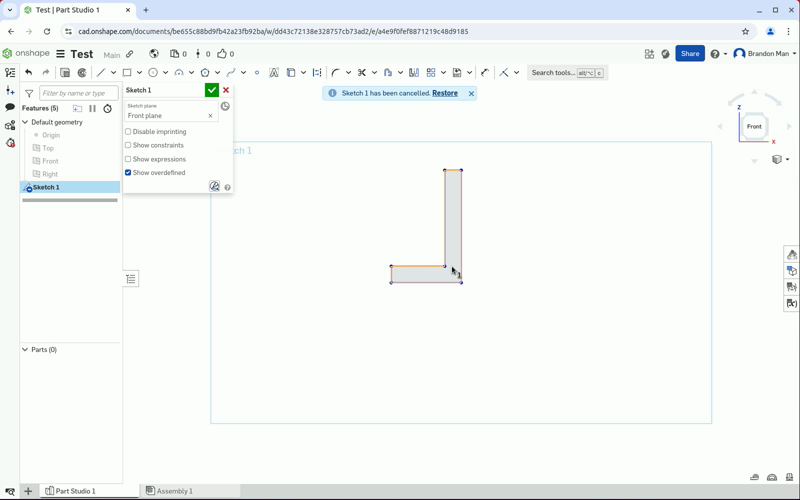
mouse_move(73, 352)
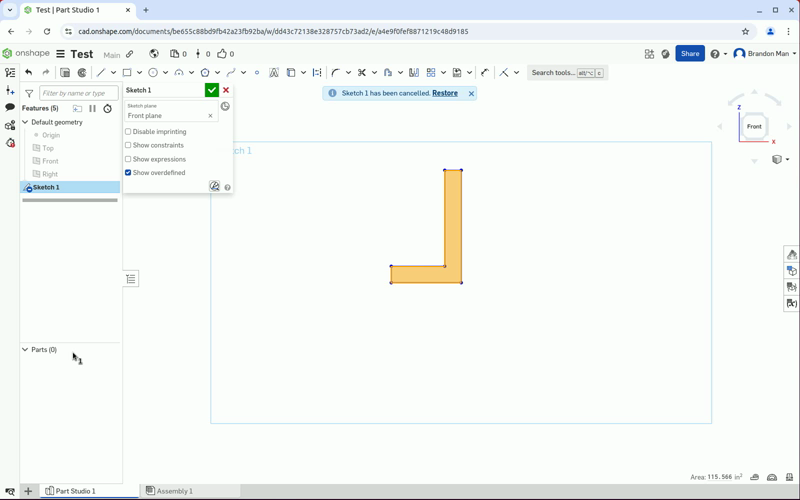
key(shift+y)
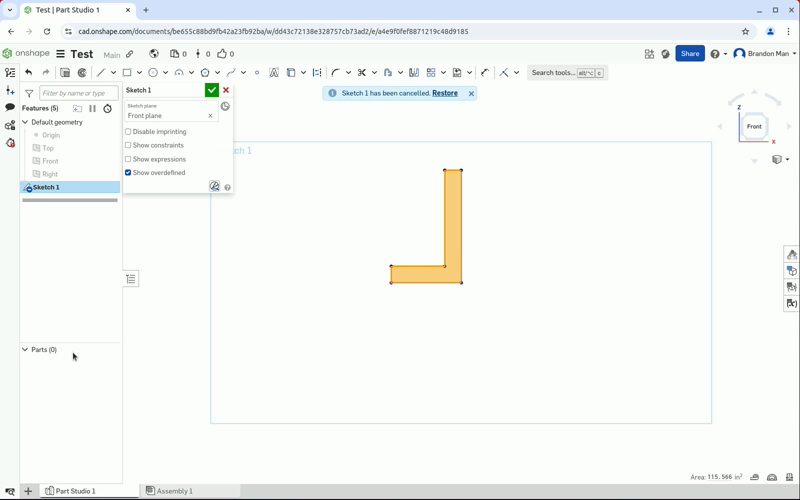
key(shift+e)
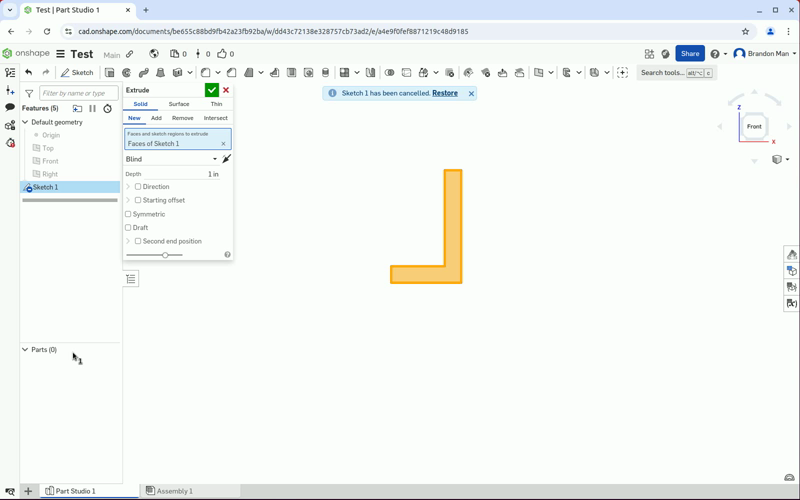
mouse_move(143, 106)
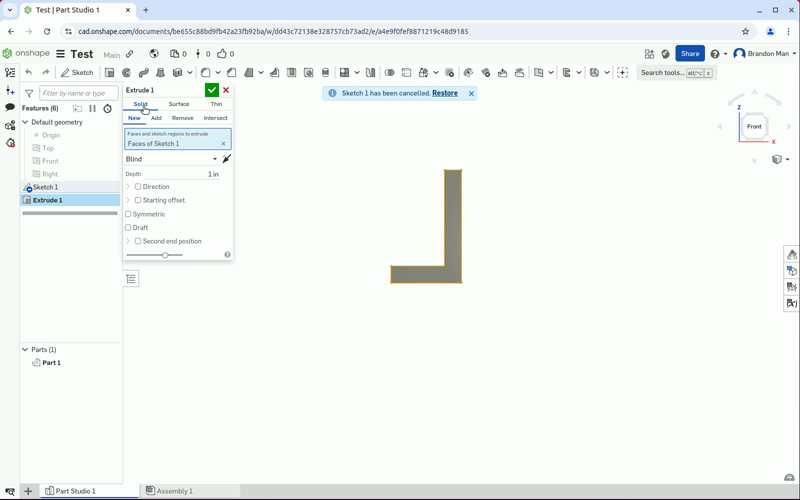
click(143, 106)
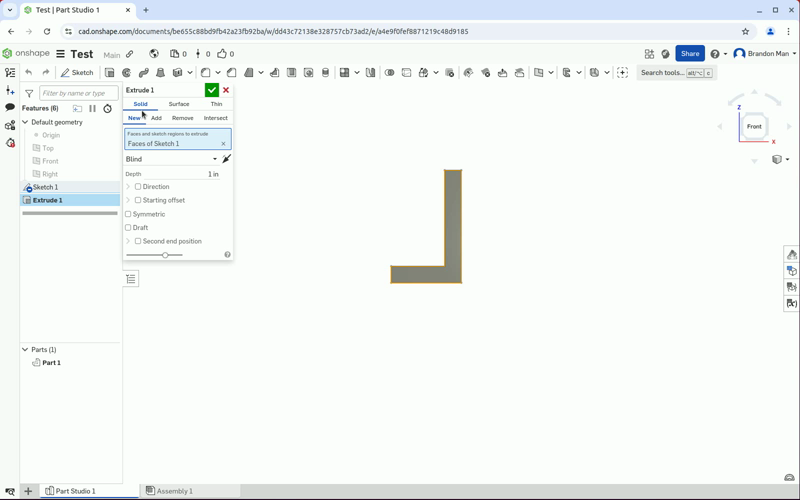
mouse_move(137, 120)
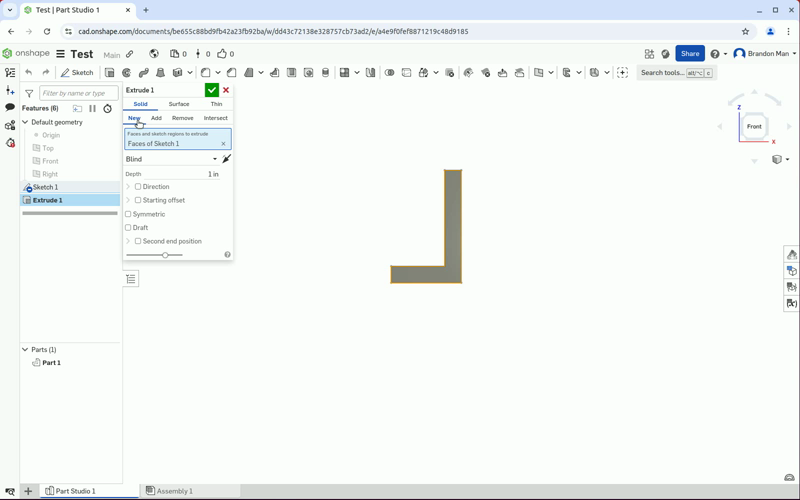
click(137, 120)
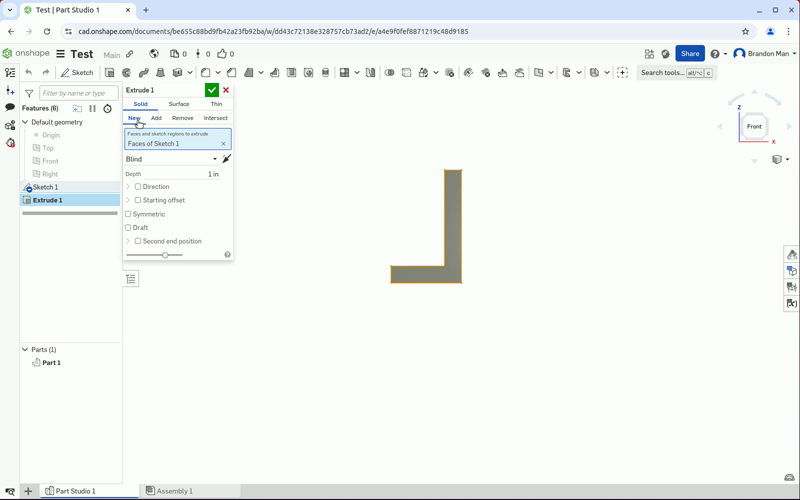
key(tab, 4)
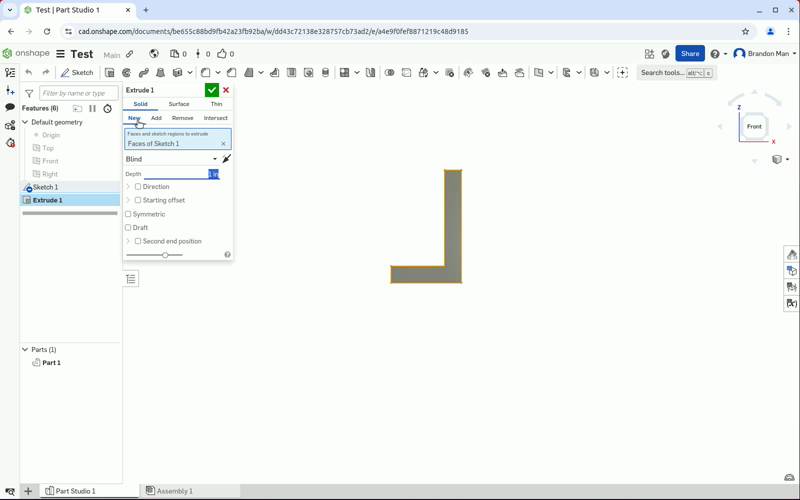
text(11.073)
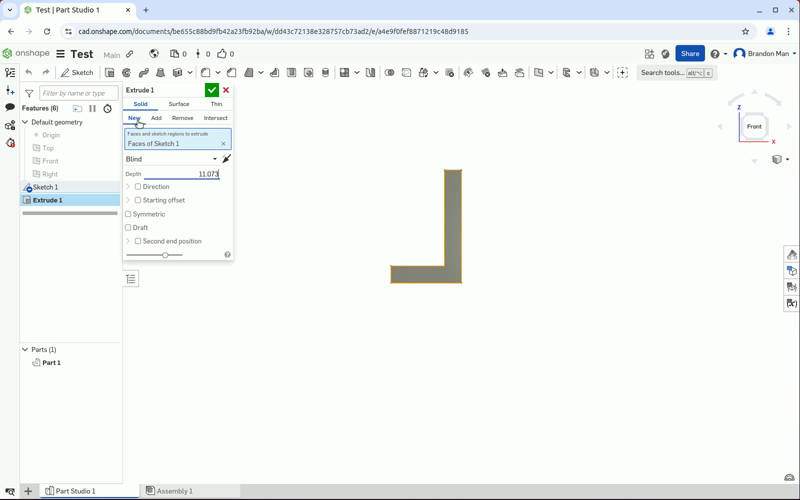
key(enter)
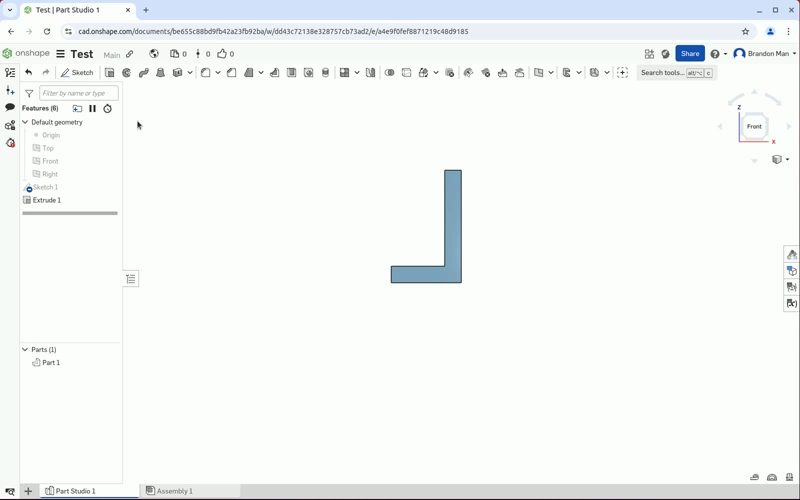
key(shift+h)
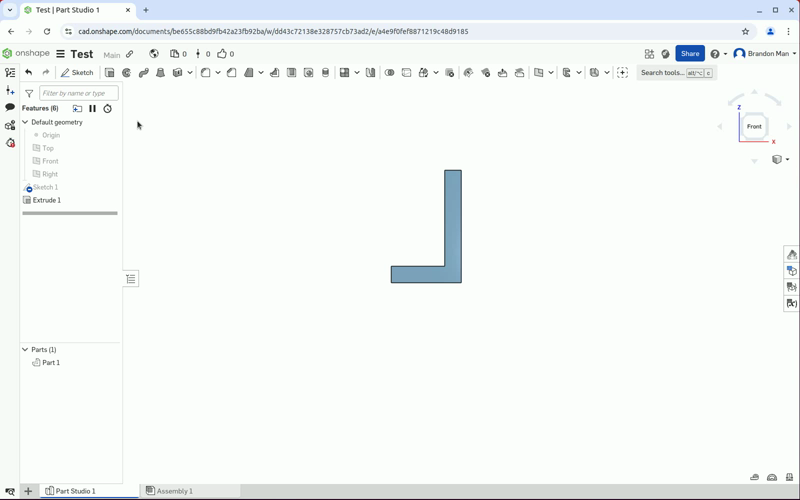
key(shift+h)
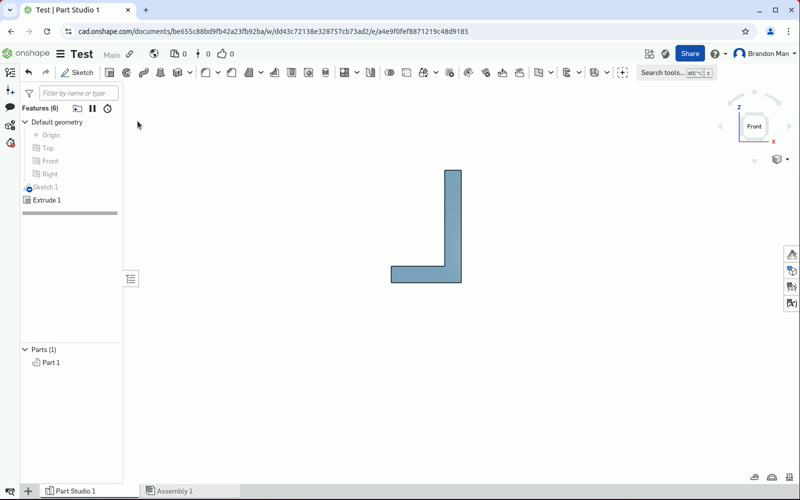
mouse_move(73, 189)
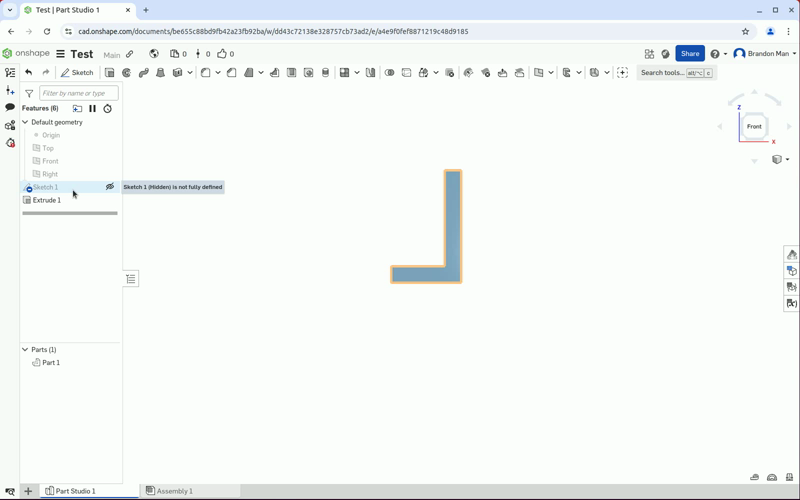
click(73, 189)
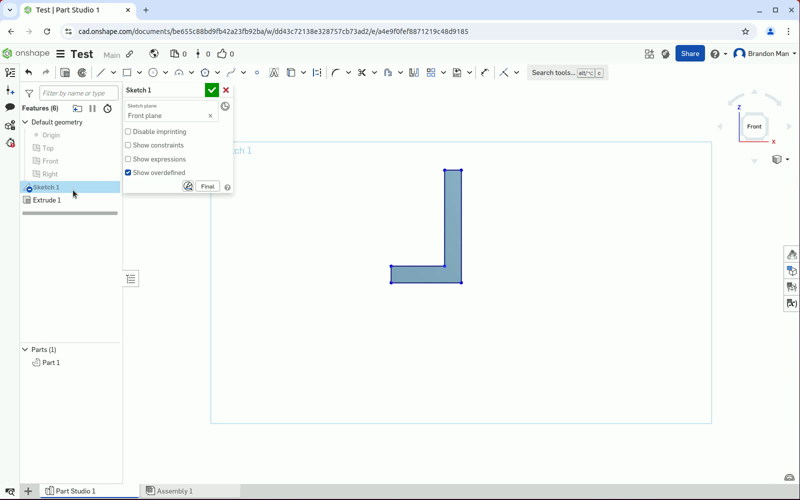
mouse_move(229, 92)
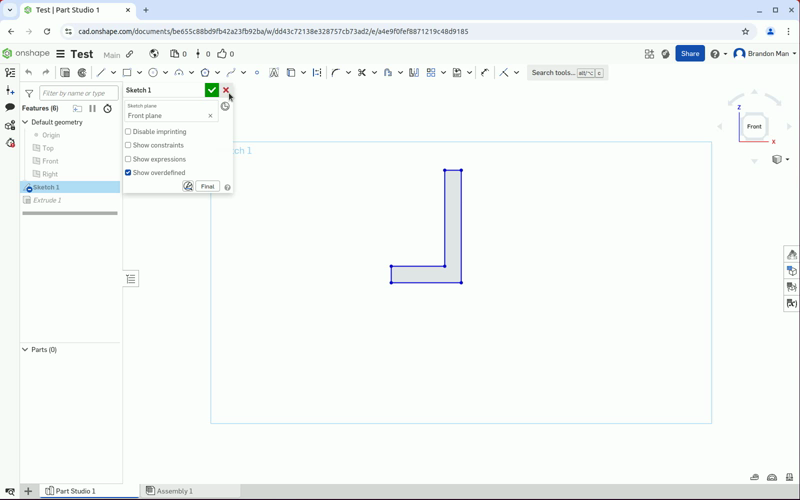
click(229, 92)
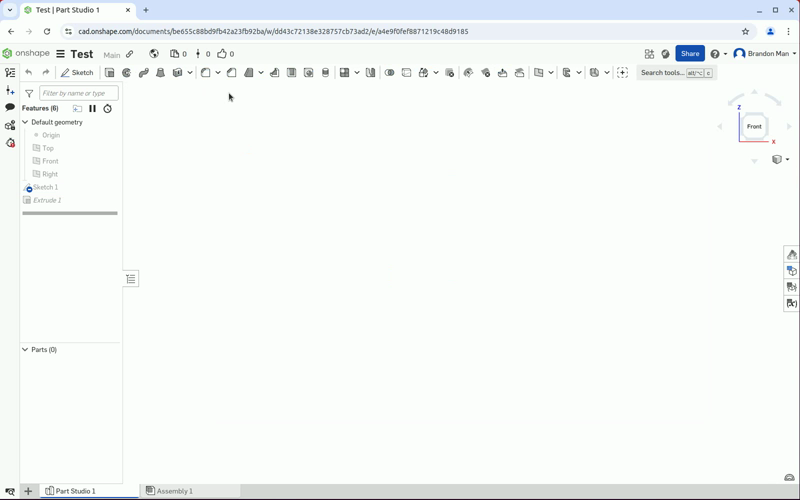
mouse_move(73, 352)
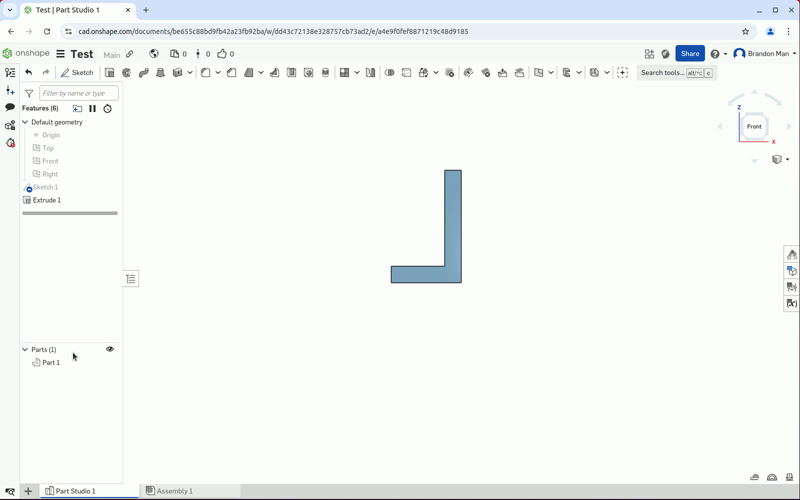
key(y)
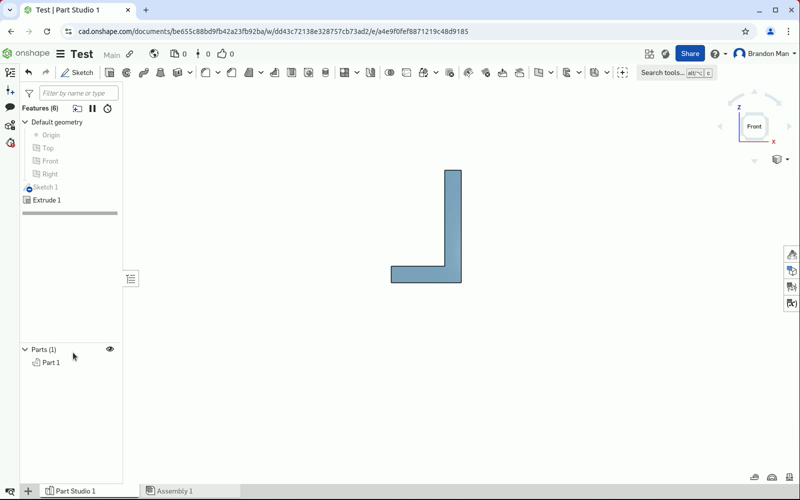
key(shift+p)
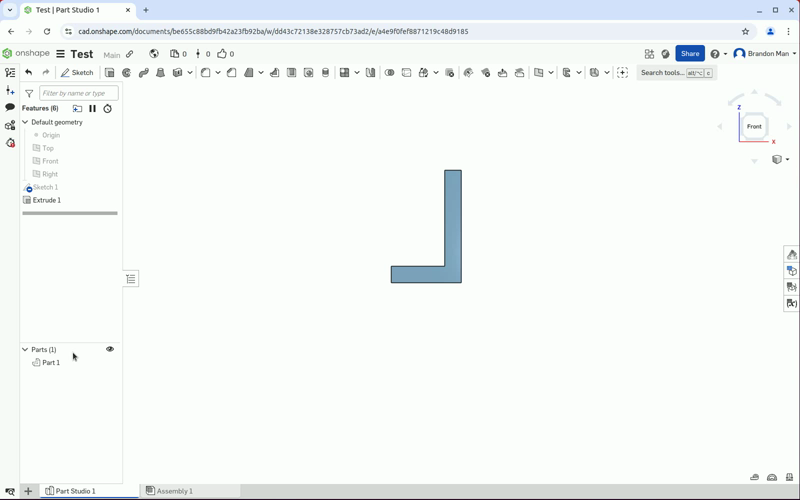
key(space)
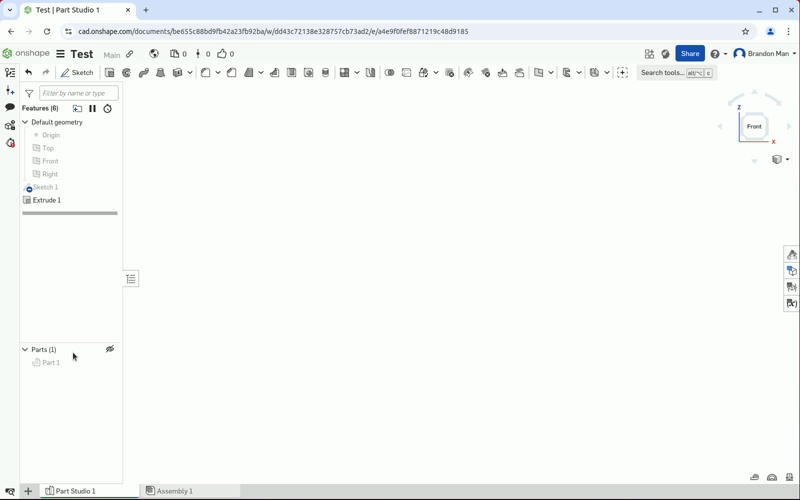
key_down(shift)
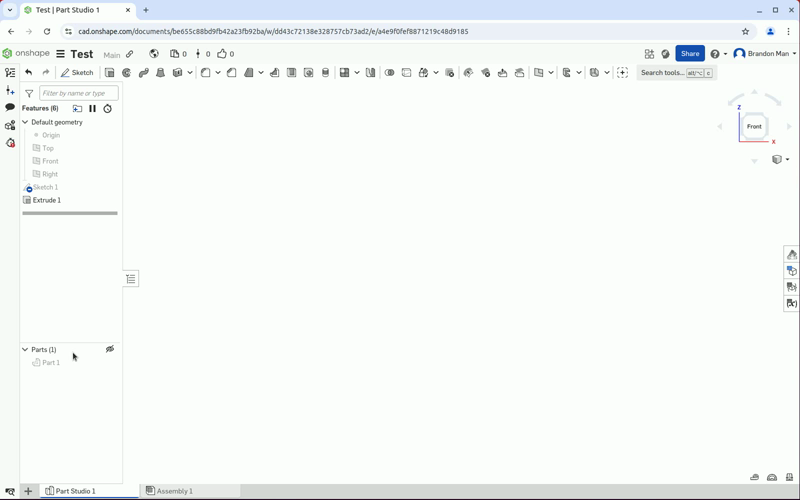
key(left)
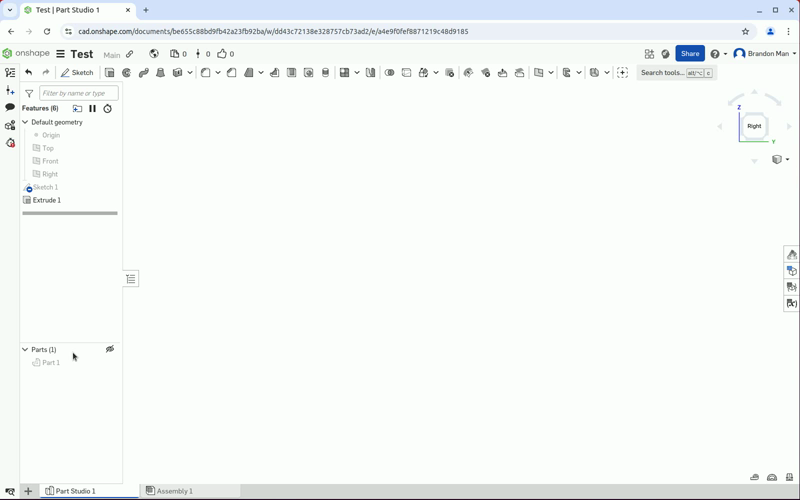
key_up(shift)
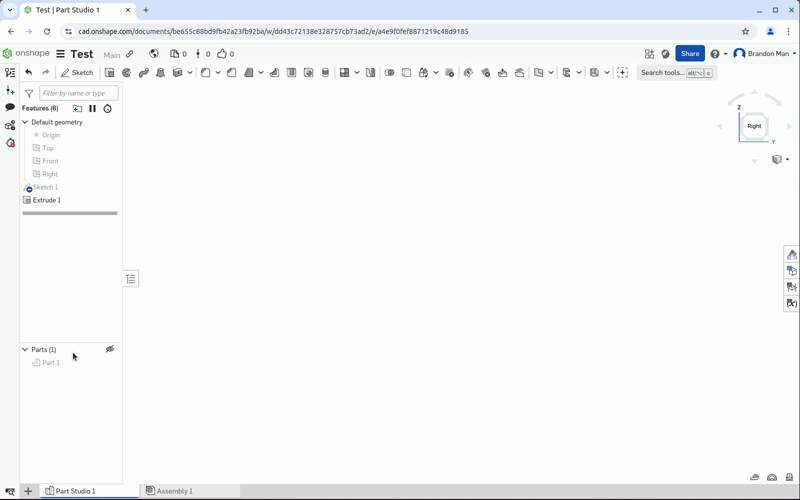
mouse_move(73, 352)
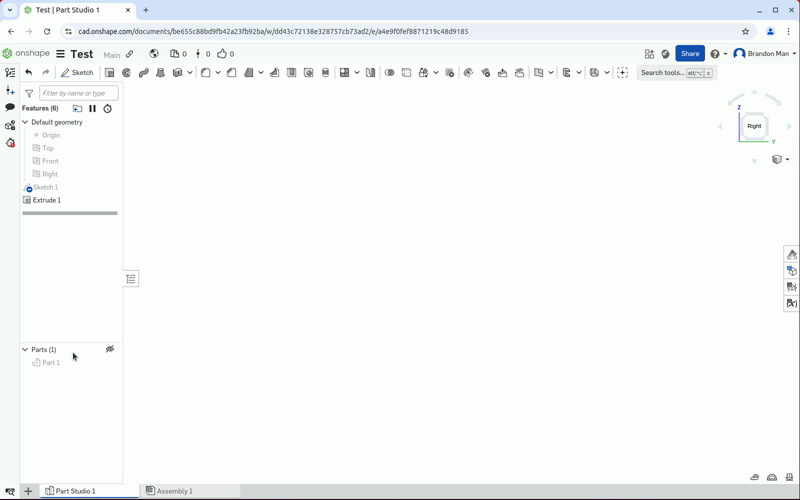
key(shift+y)
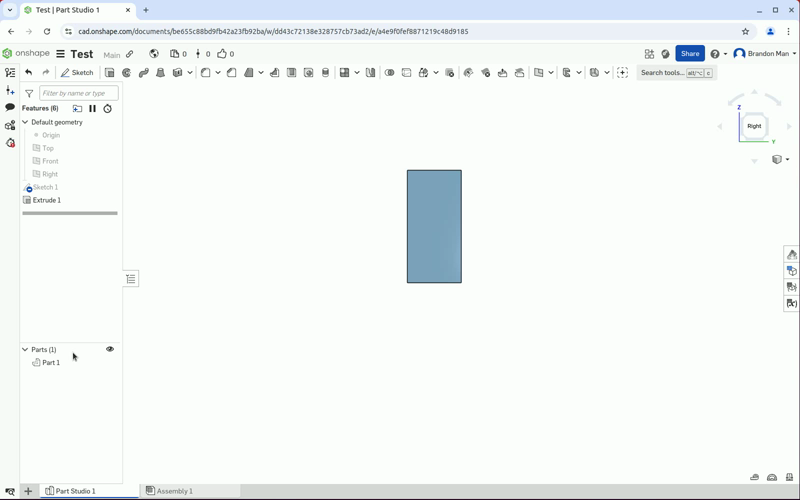
mouse_move(541, 75)
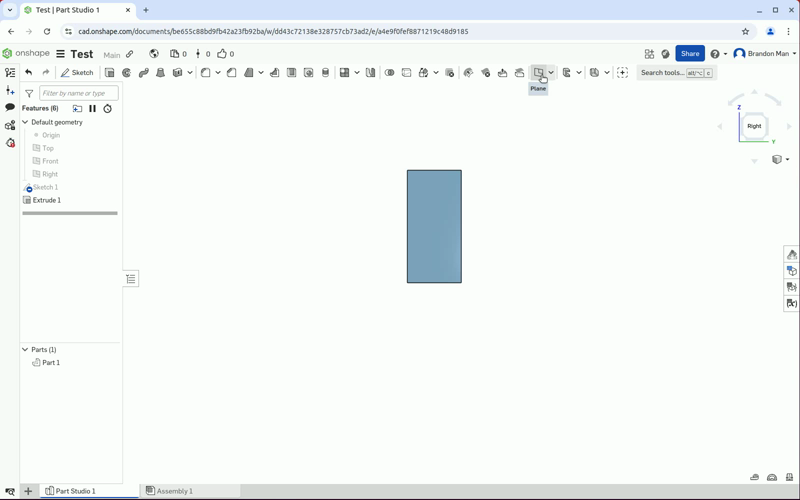
click(541, 75)
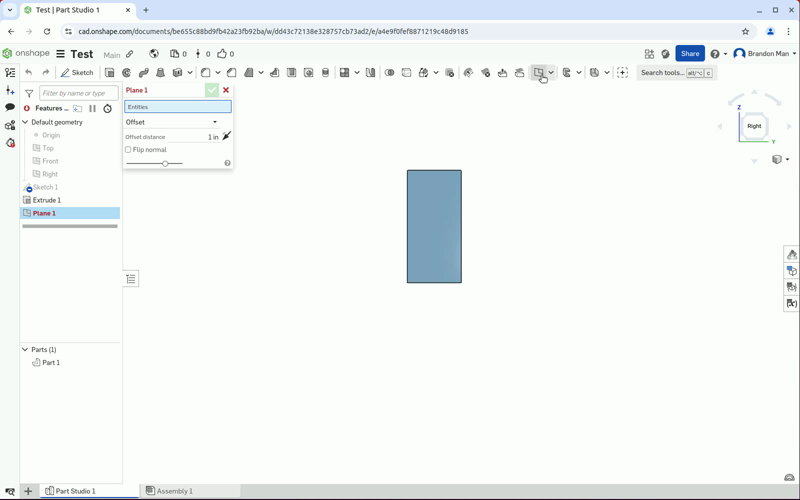
mouse_move(73, 176)
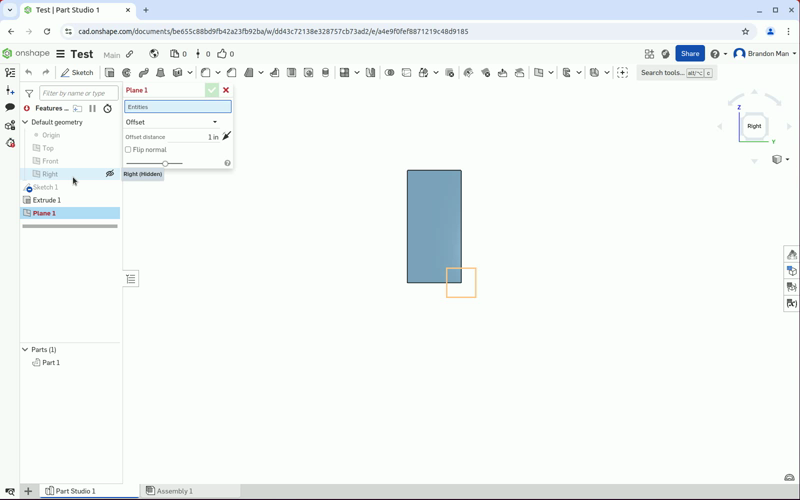
click(73, 176)
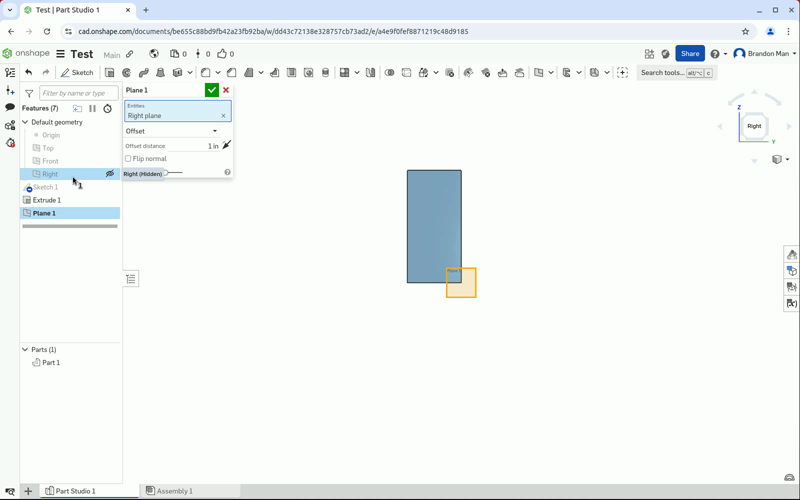
key(tab, 2)
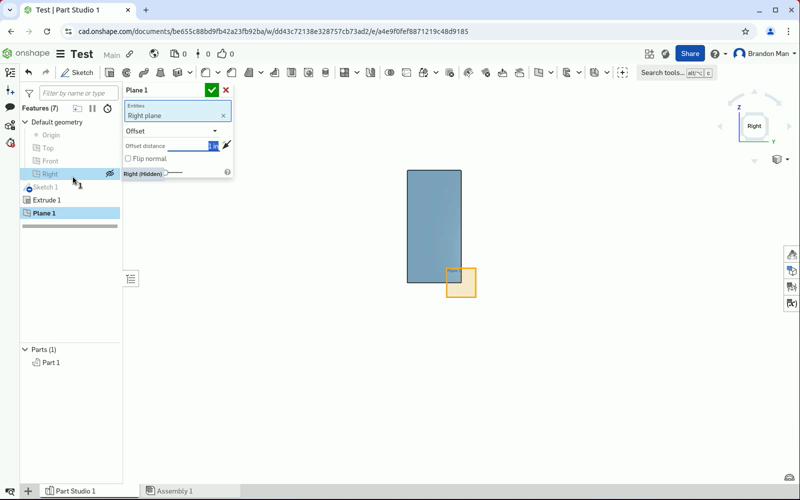
text(3.358)
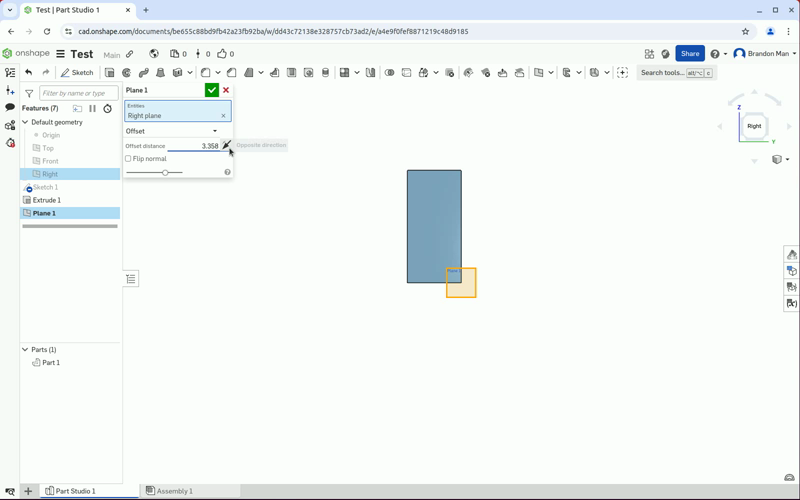
mouse_move(229, 147)
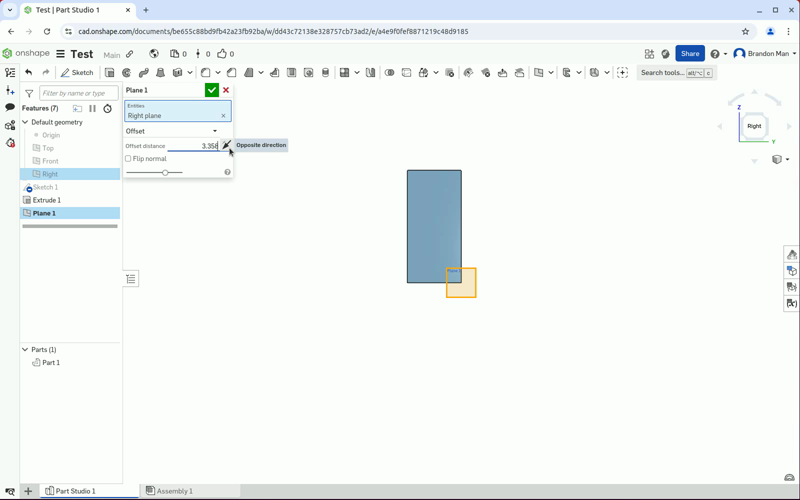
click(229, 147)
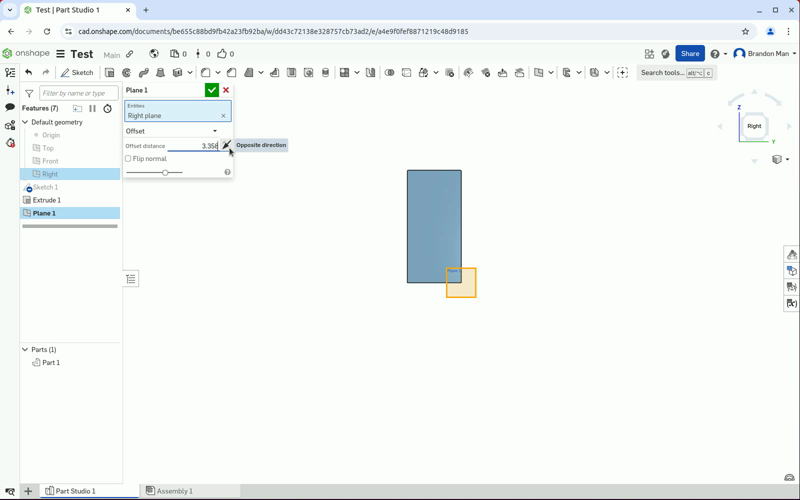
key(enter, 2)
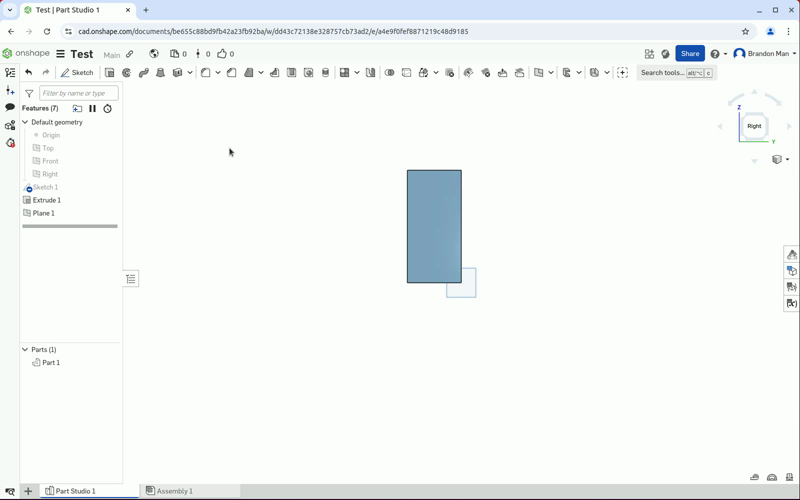
key(shift+s)
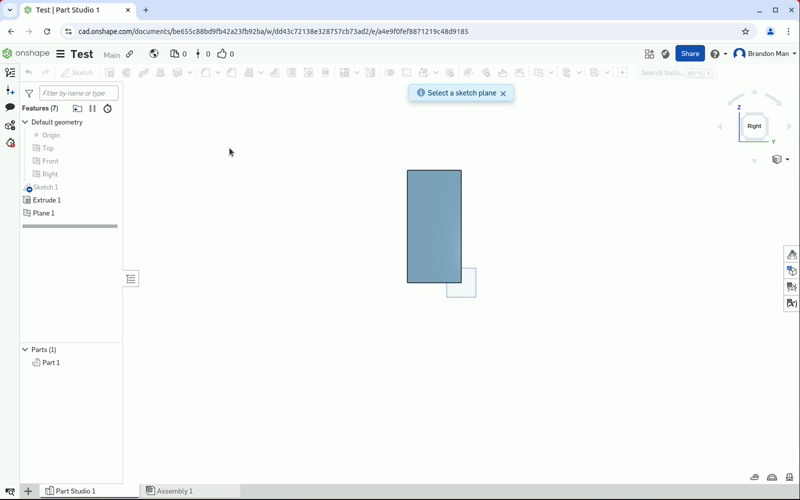
mouse_move(73, 215)
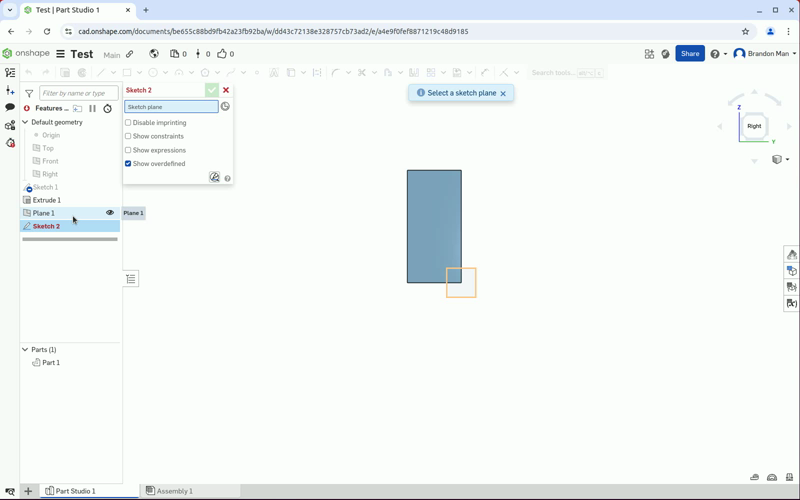
click(73, 215)
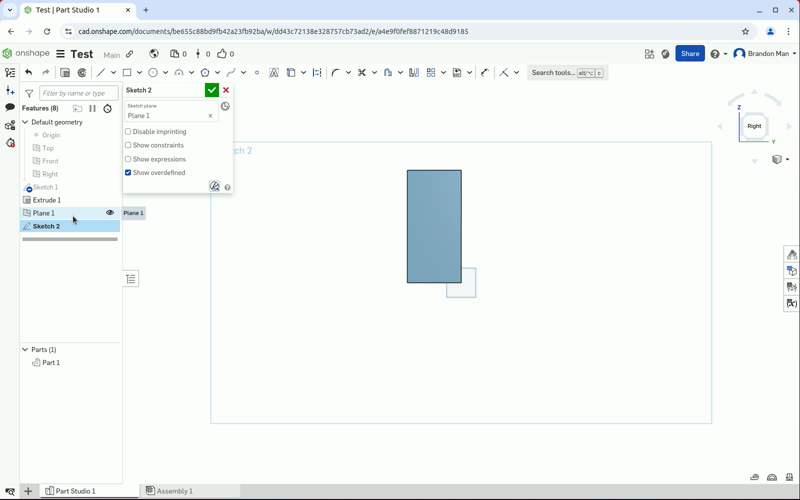
mouse_move(73, 352)
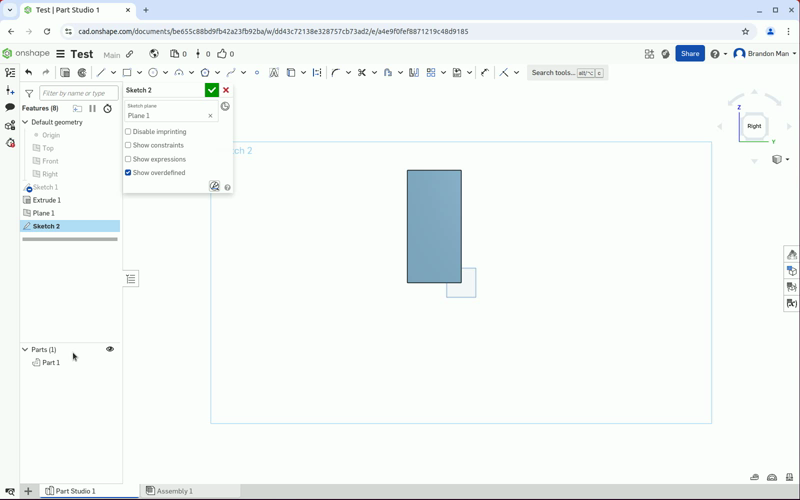
key(y)
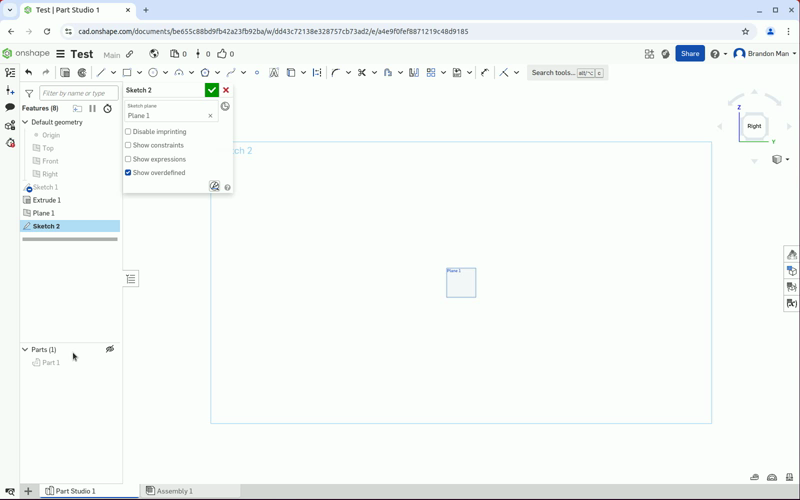
key(c)
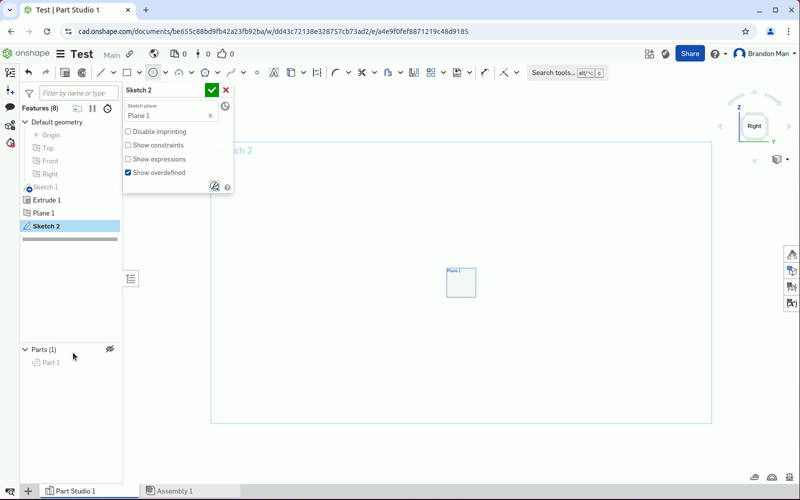
key_down(shift)
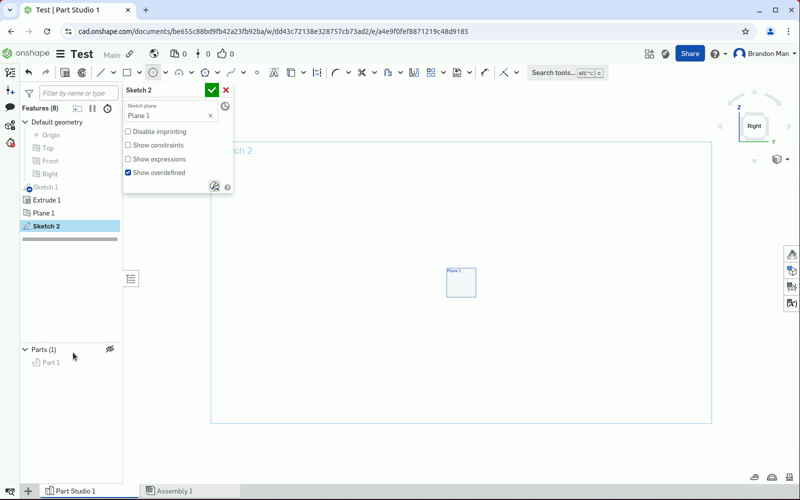
mouse_move(434, 186)
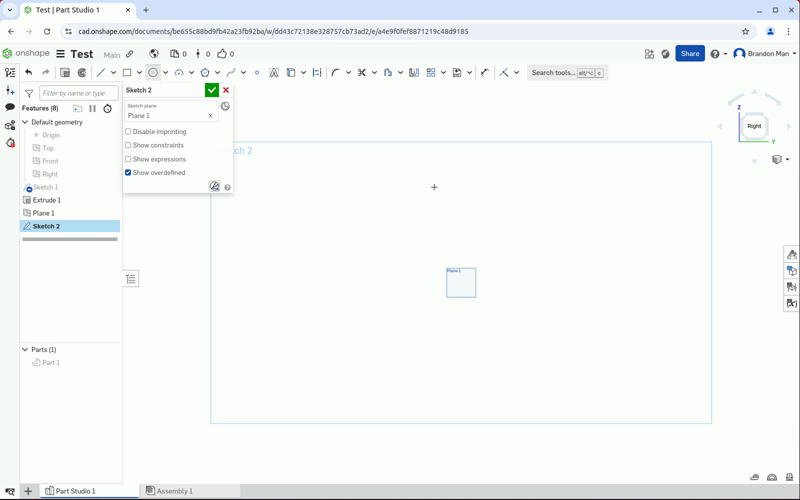
click(434, 186)
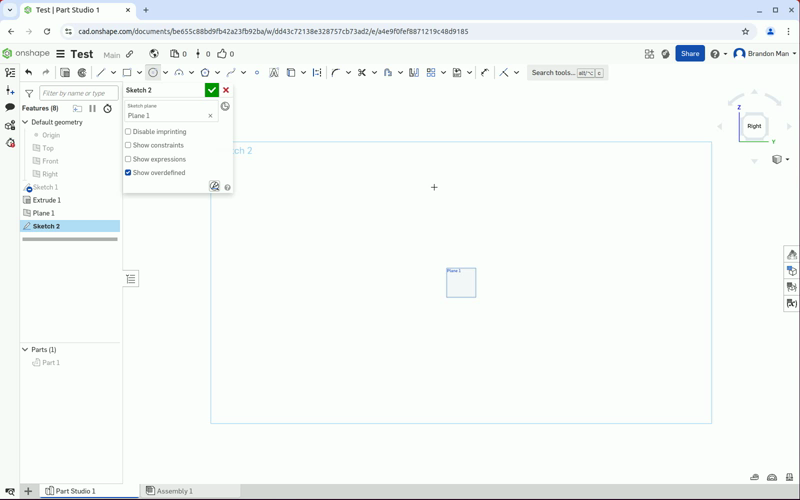
key_up(shift)
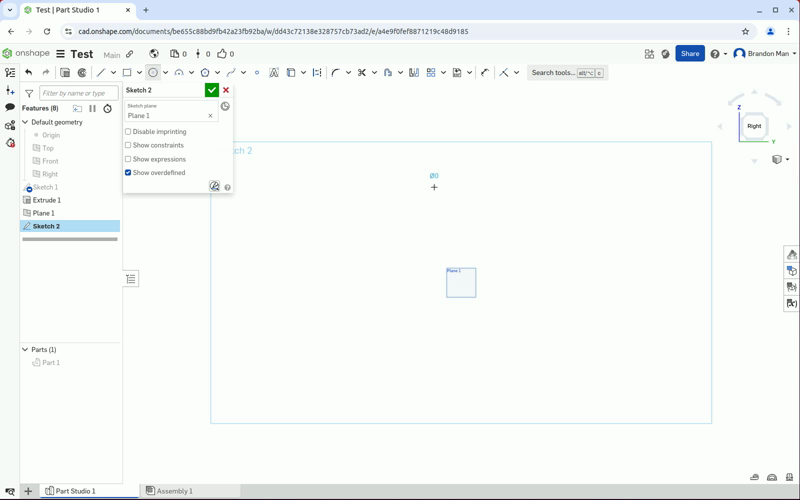
mouse_move(445, 186)
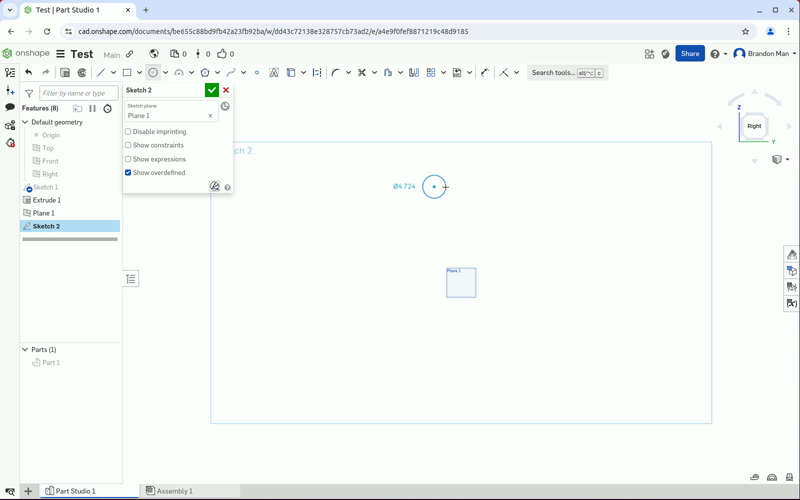
click(445, 186)
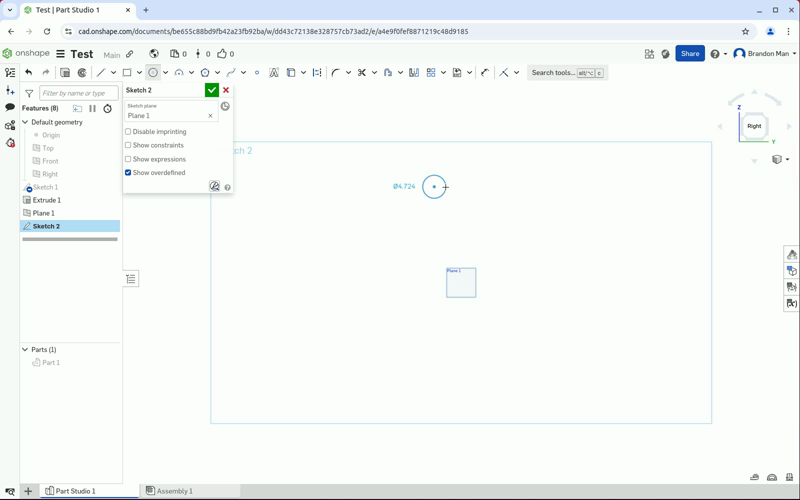
key(esc)
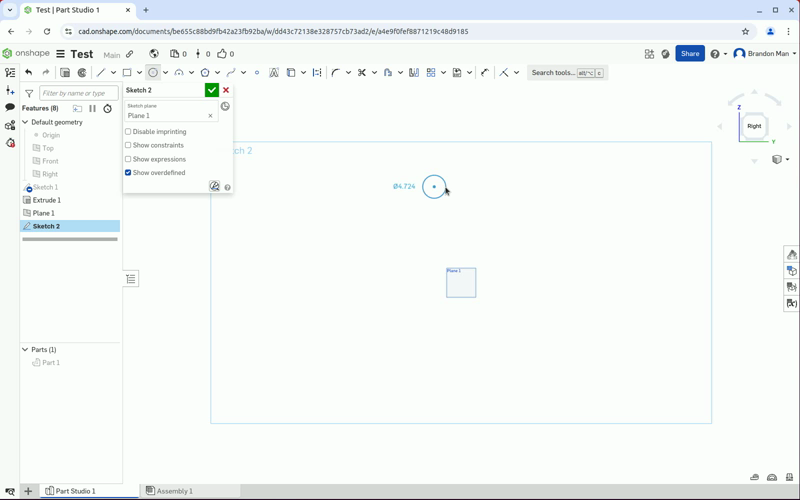
mouse_move(425, 185)
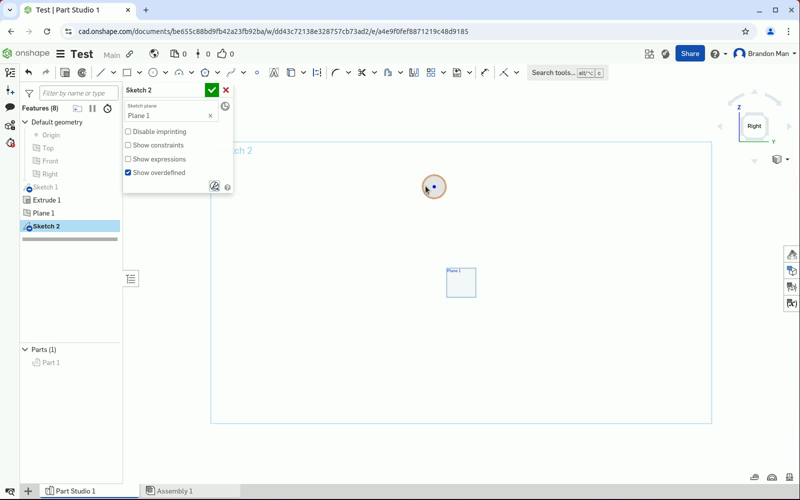
scroll(6)
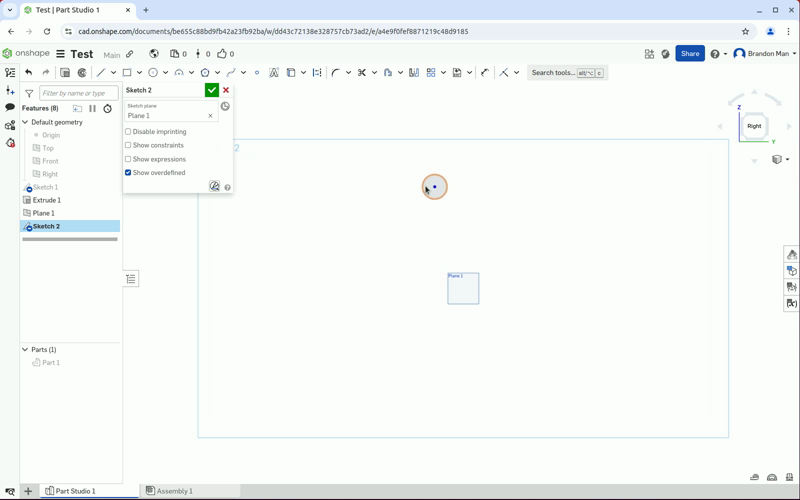
scroll(6)
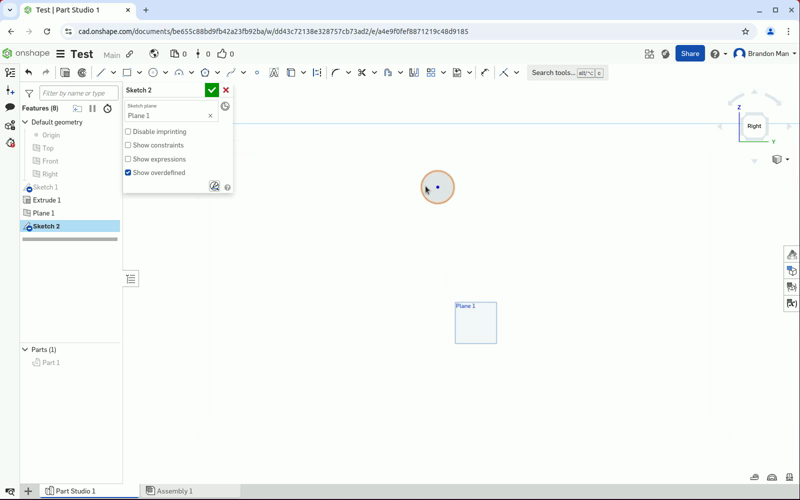
scroll(6)
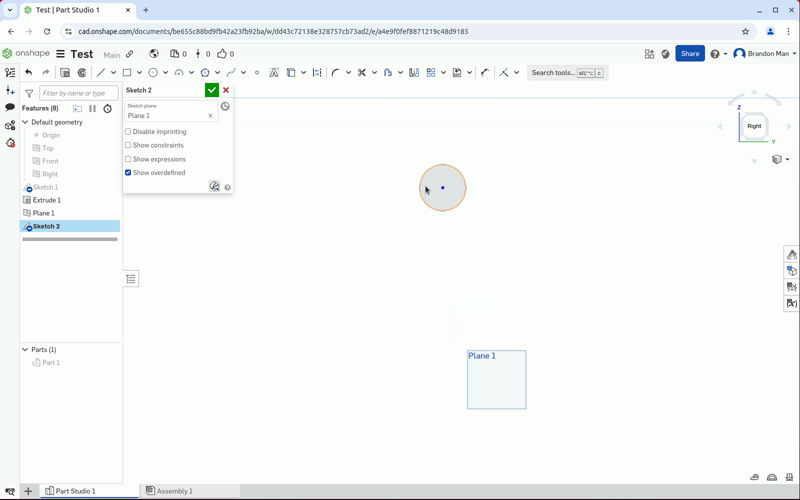
scroll(6)
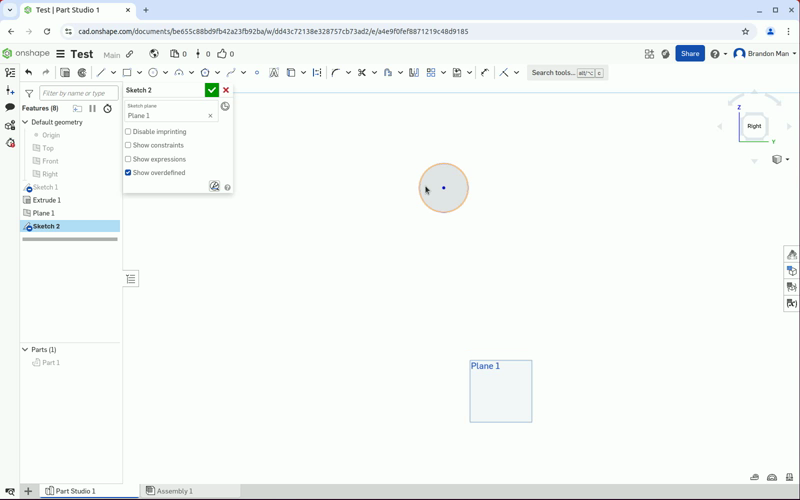
scroll(6)
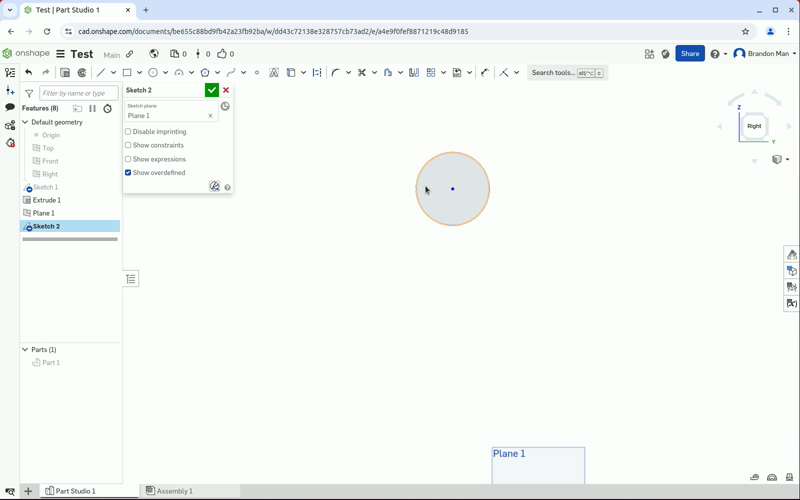
scroll(6)
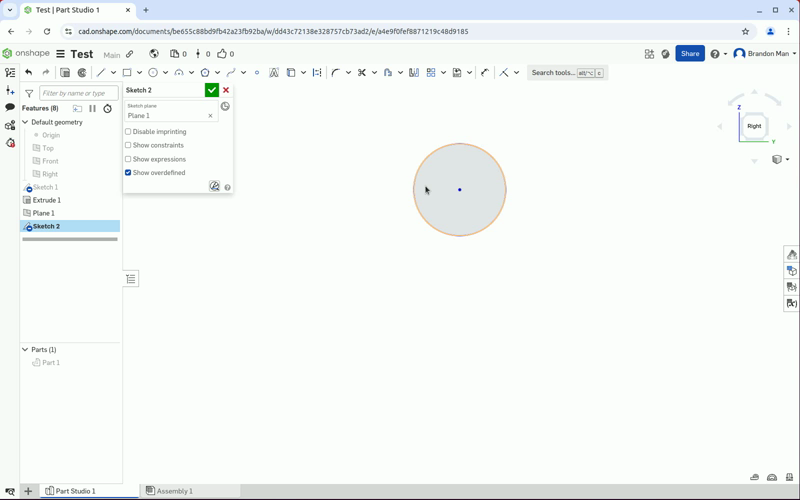
scroll(6)
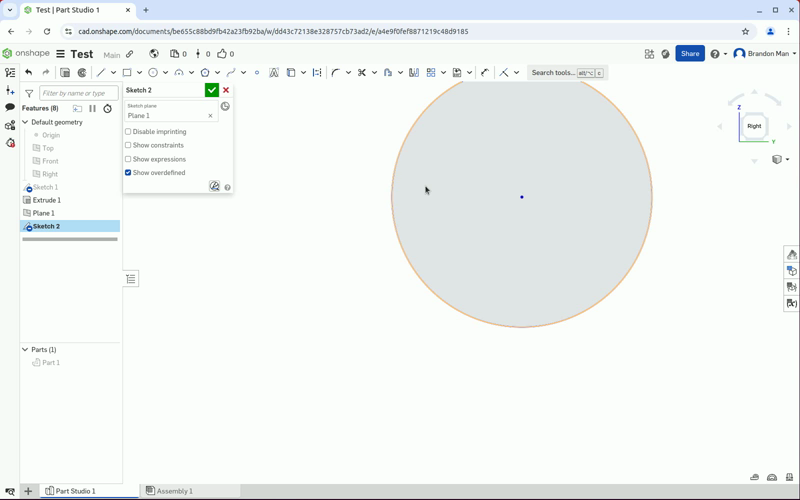
click(425, 185)
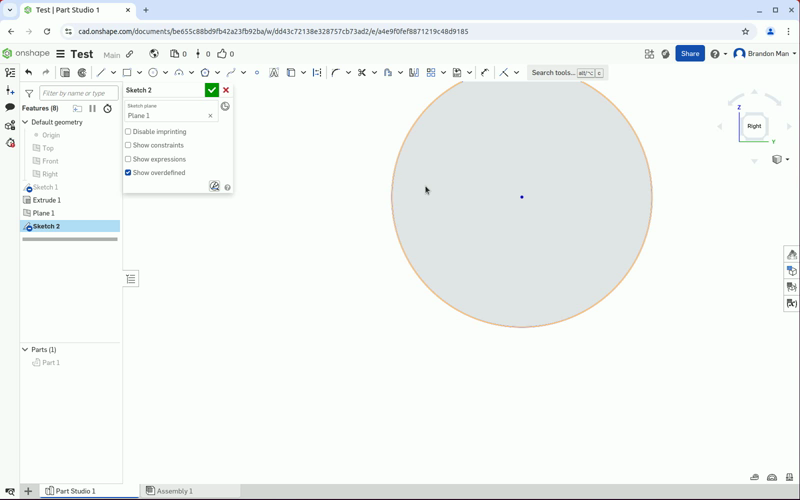
scroll(-6)
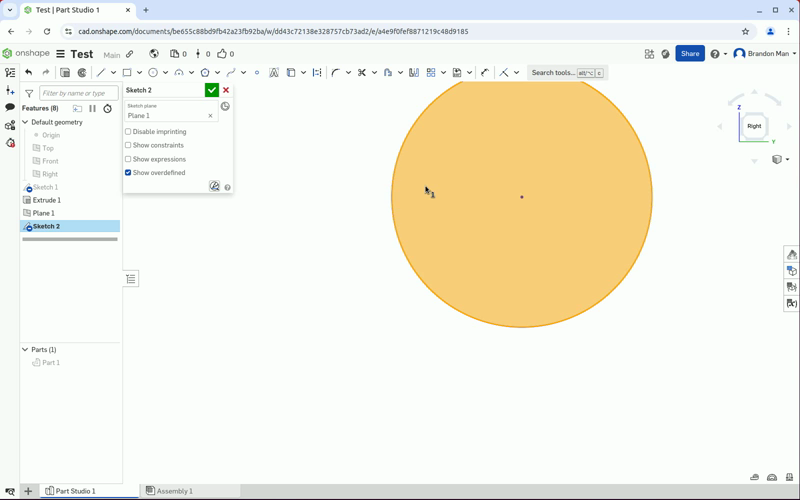
scroll(-6)
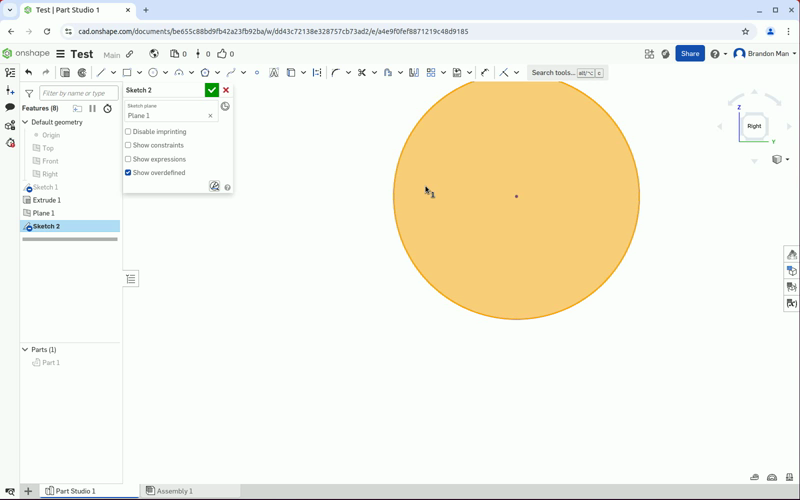
scroll(-6)
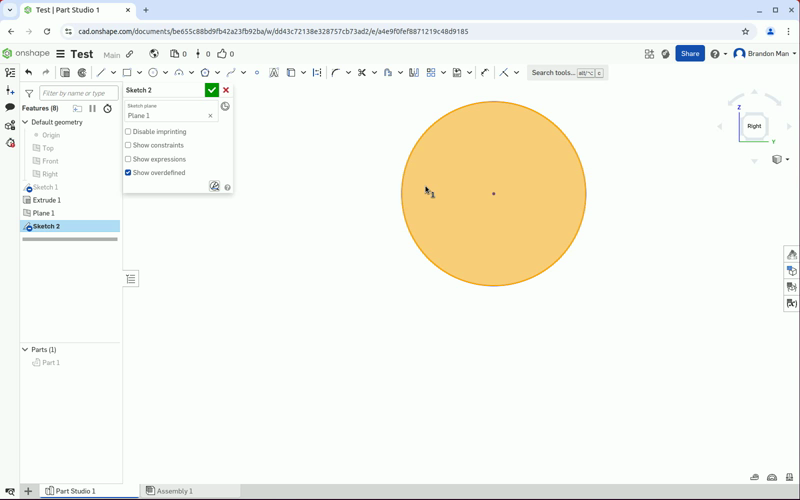
scroll(-6)
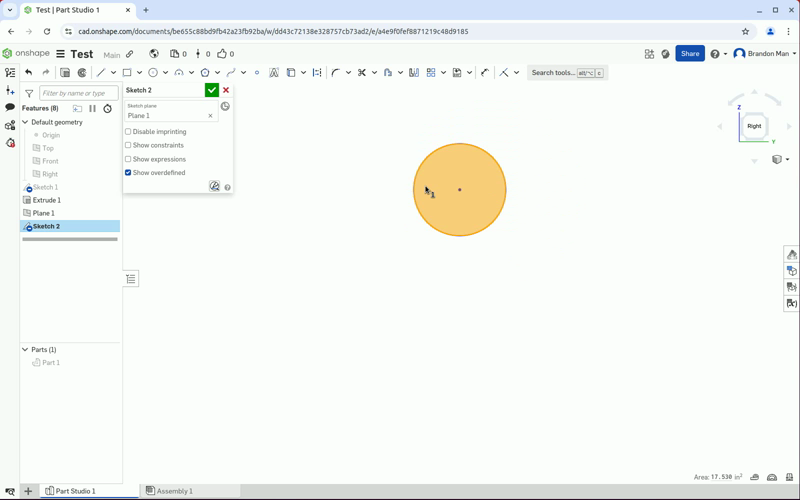
scroll(-6)
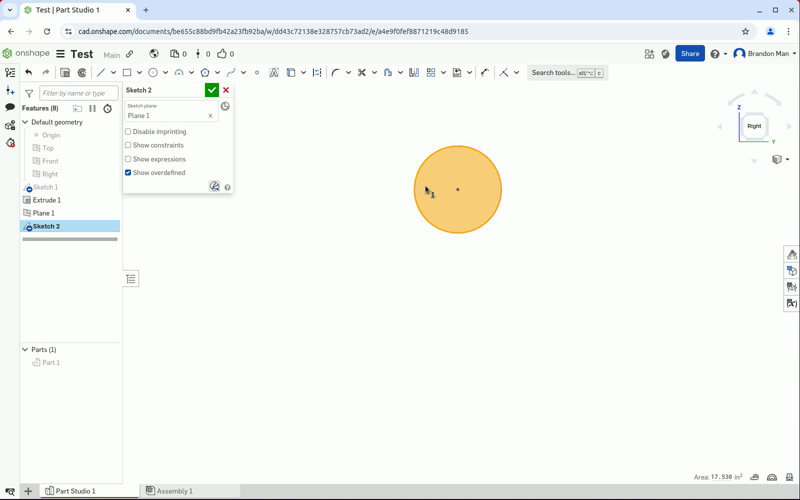
scroll(-6)
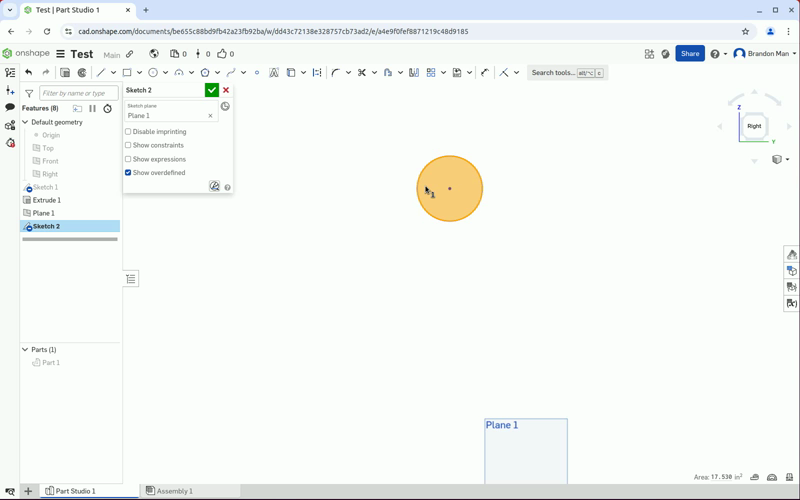
scroll(-6)
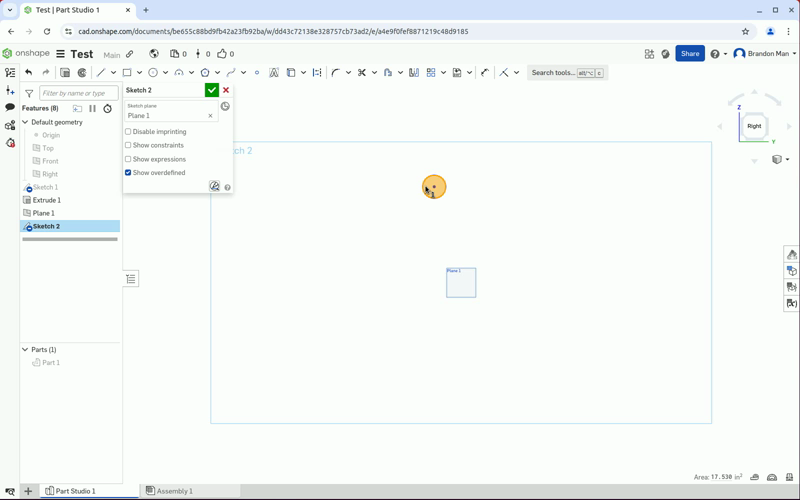
mouse_move(73, 352)
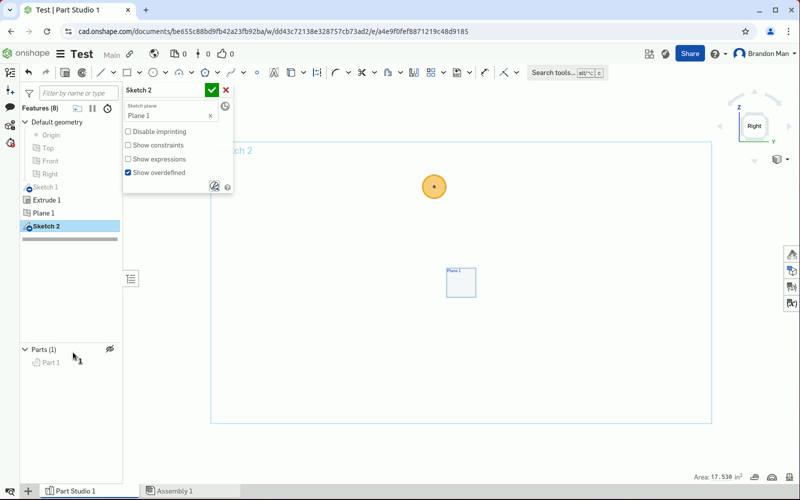
key(shift+y)
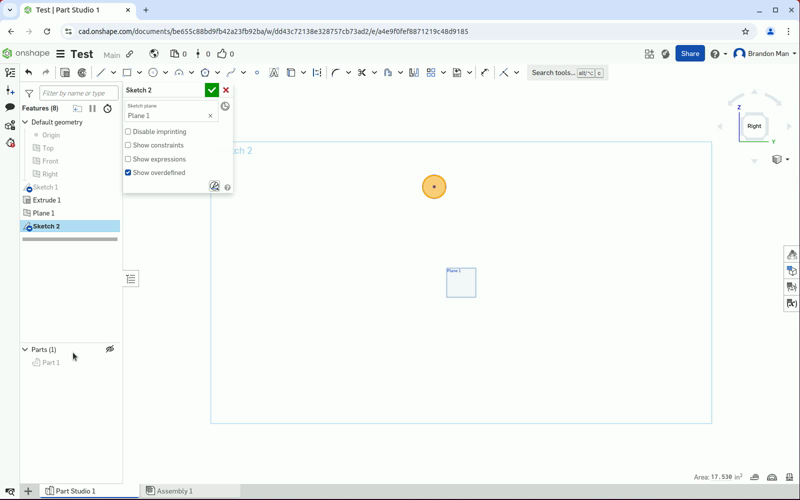
key(shift+e)
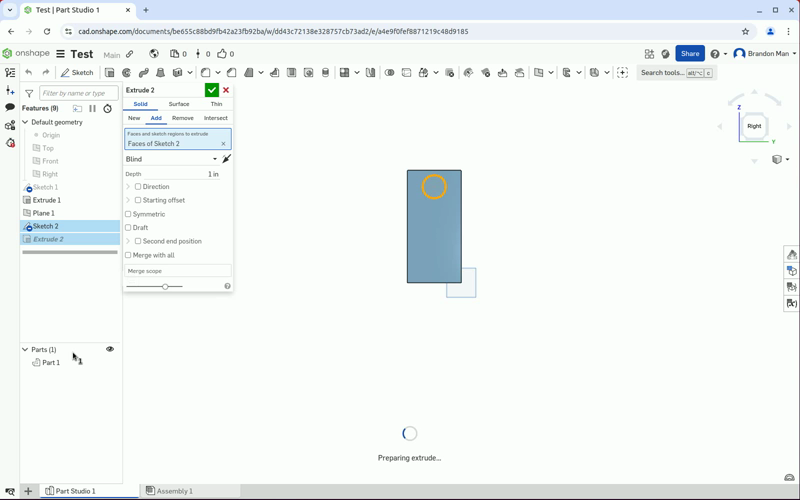
mouse_move(143, 106)
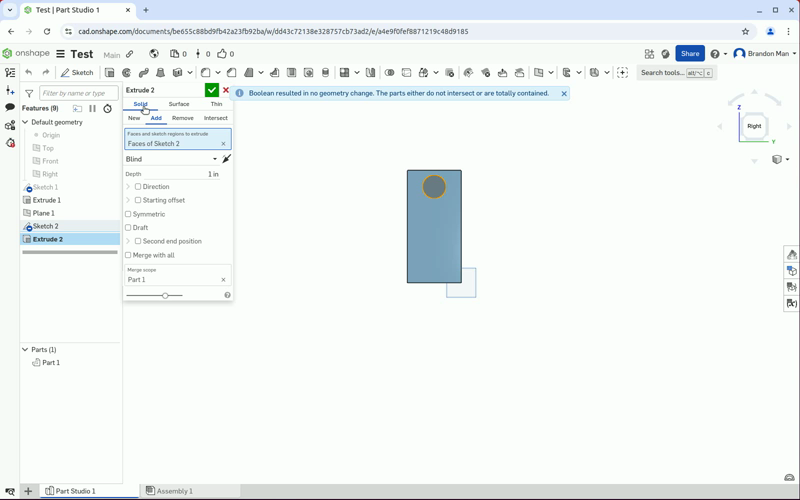
click(143, 106)
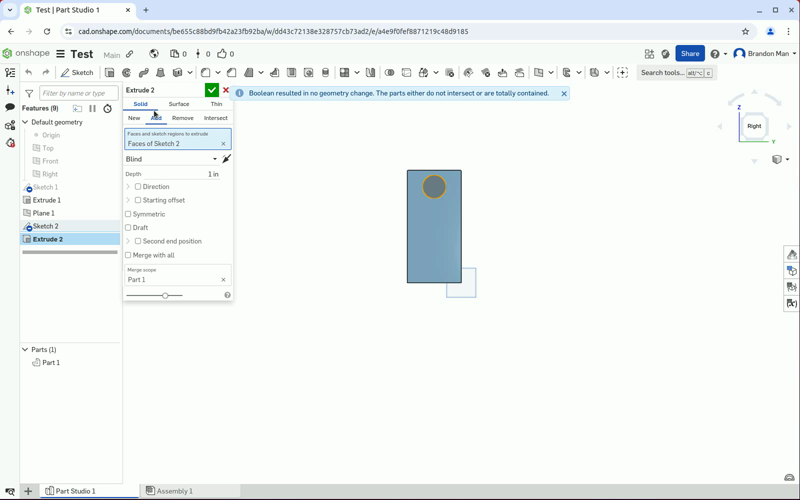
mouse_move(186, 120)
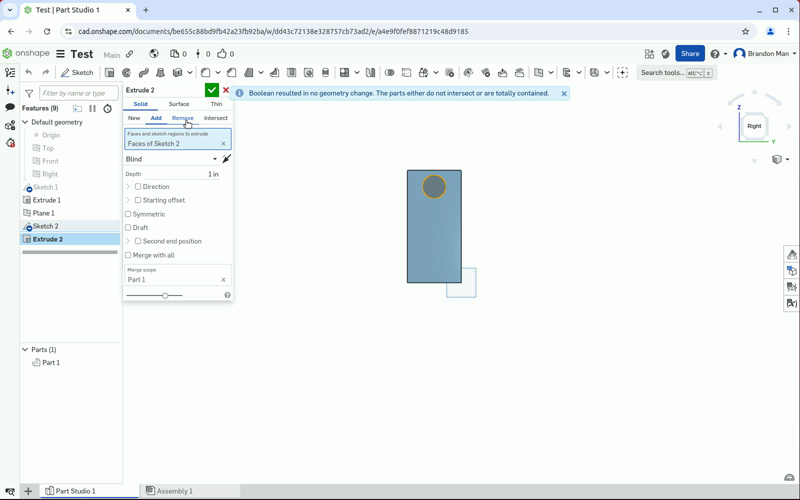
click(186, 120)
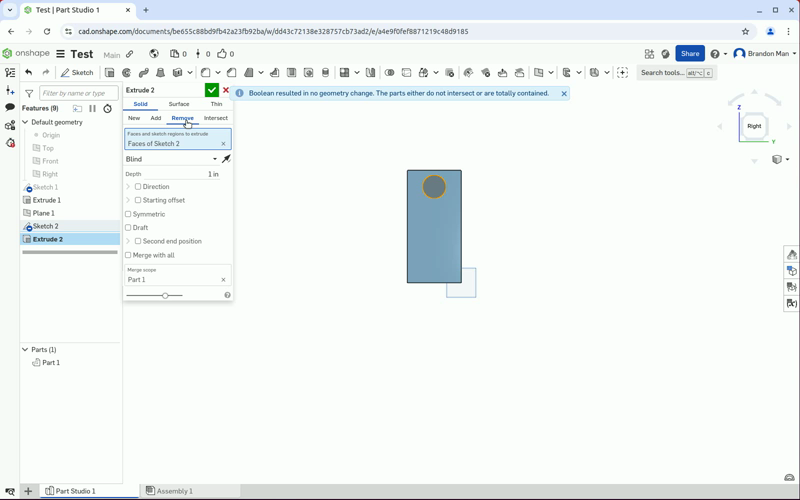
key(tab, 4)
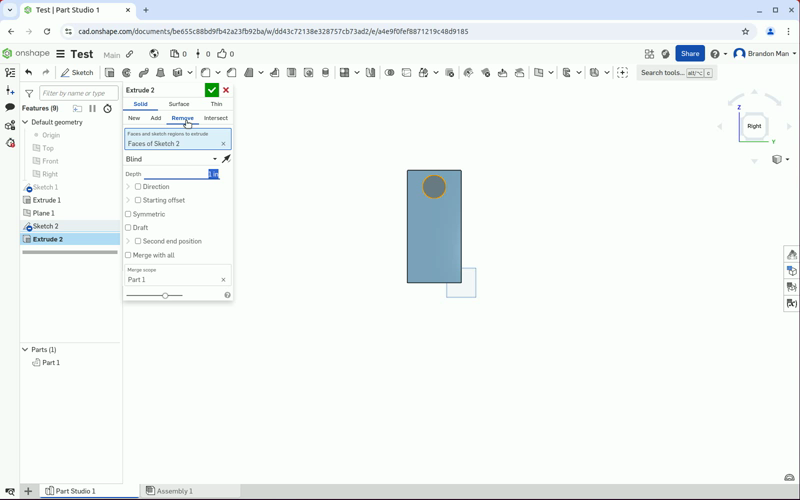
text(27.441)
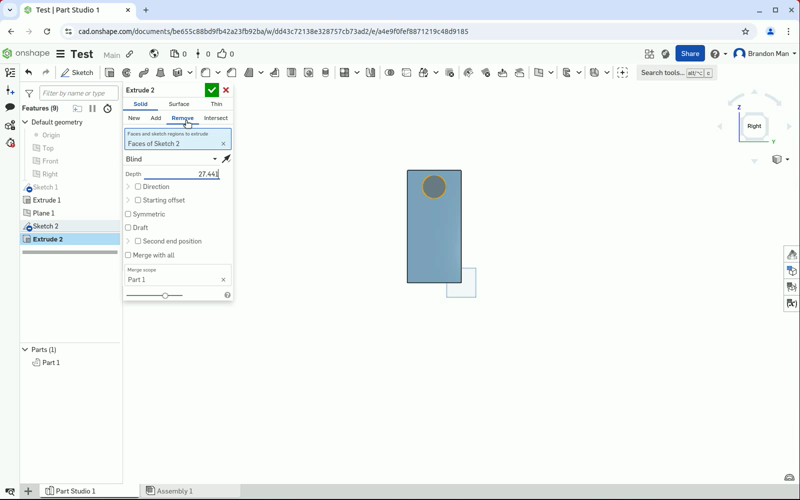
key(tab, 6)
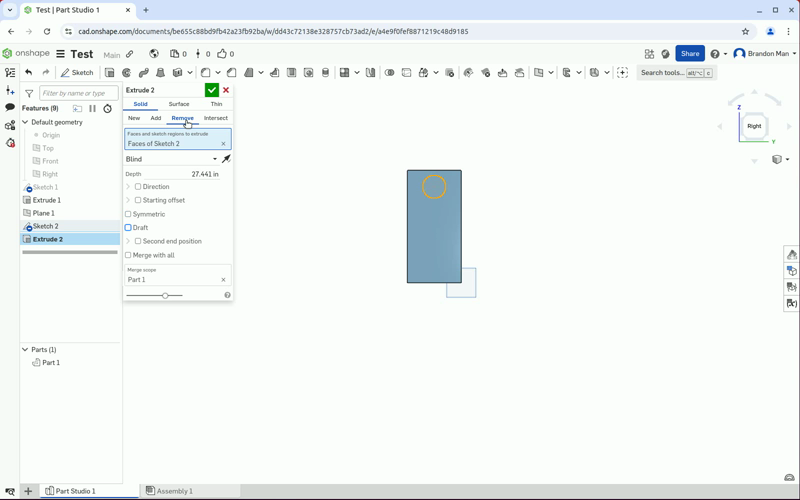
key(space)
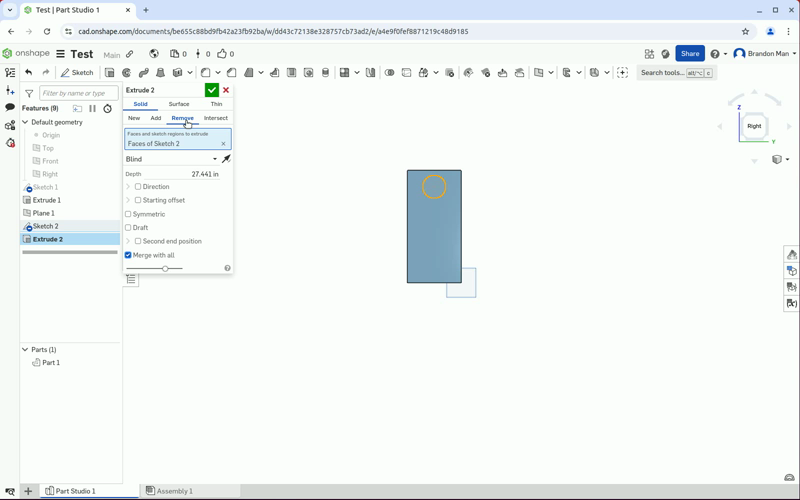
key(enter)
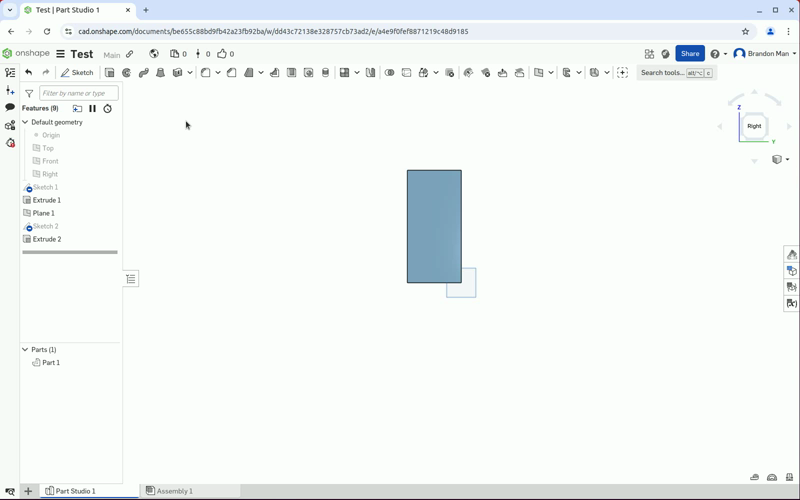
key(shift+h)
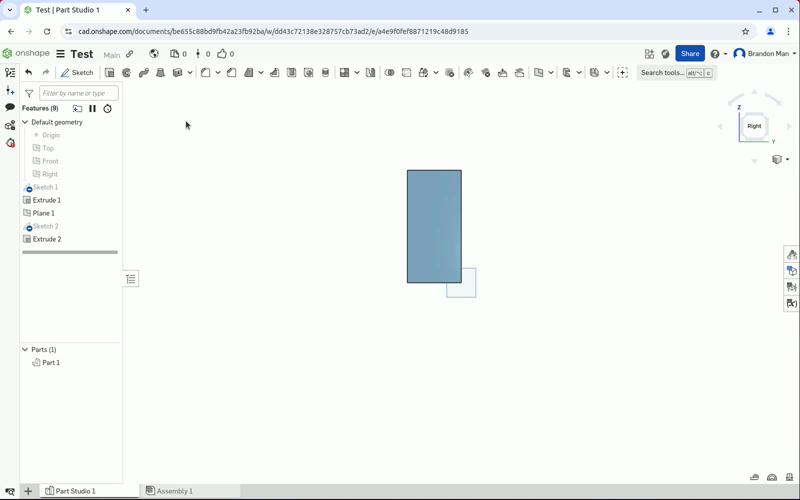
key(shift+h)
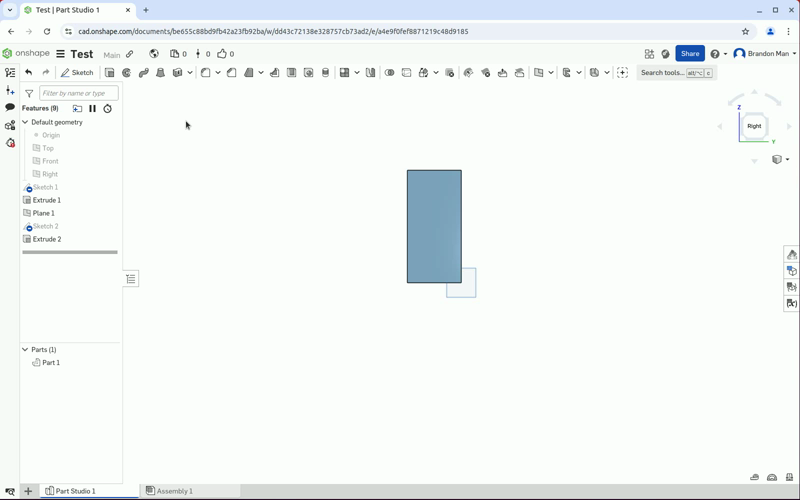
mouse_move(73, 189)
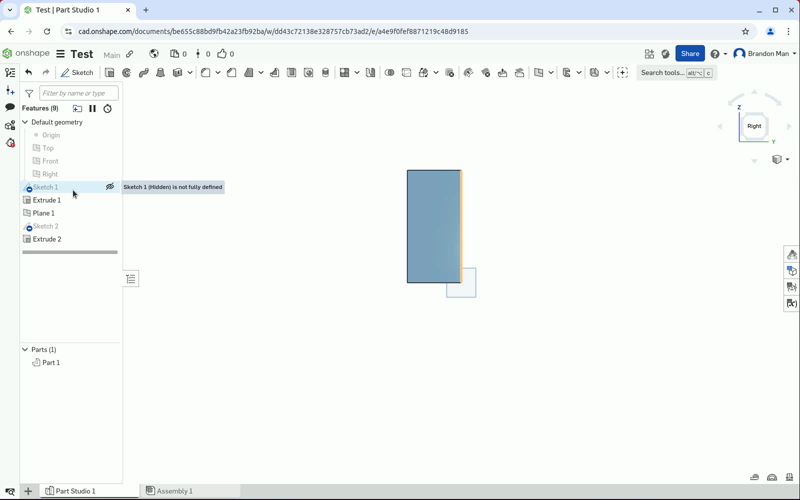
click(73, 189)
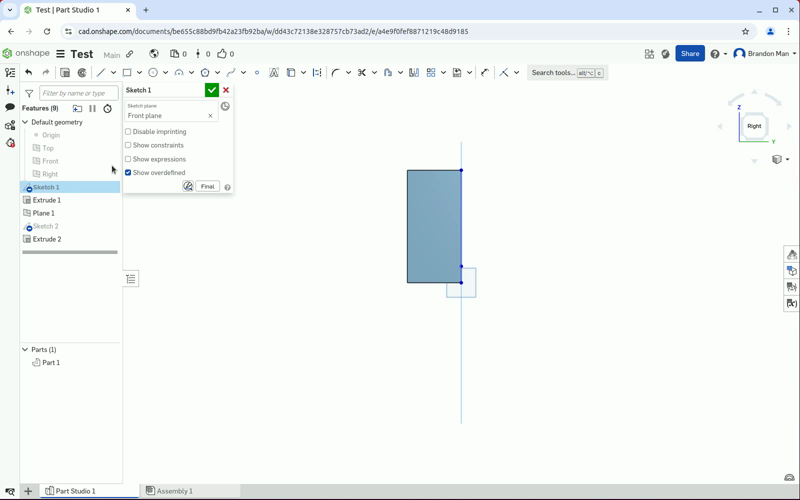
mouse_move(229, 92)
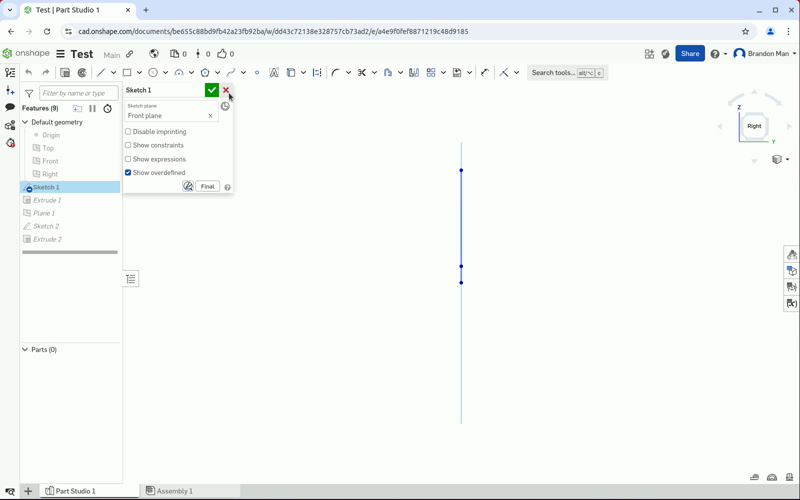
click(229, 92)
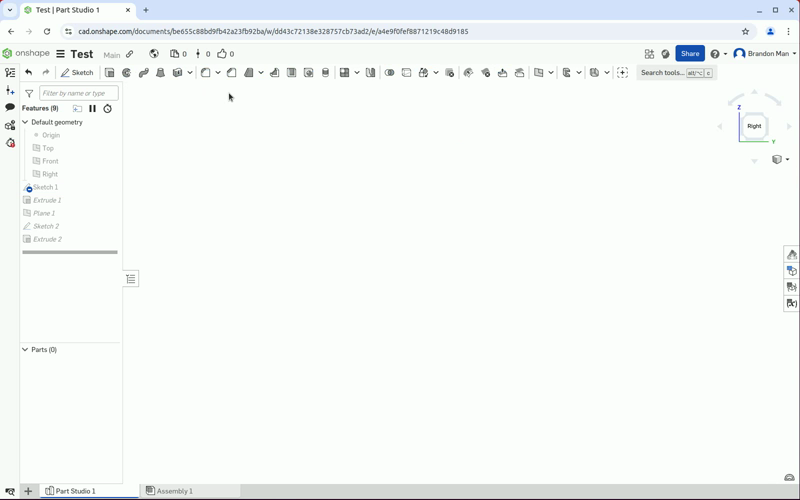
key(shift+s)
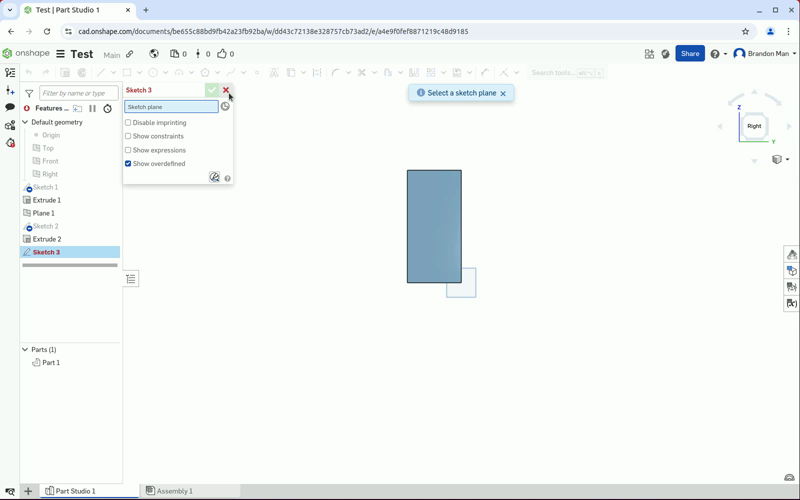
mouse_move(73, 215)
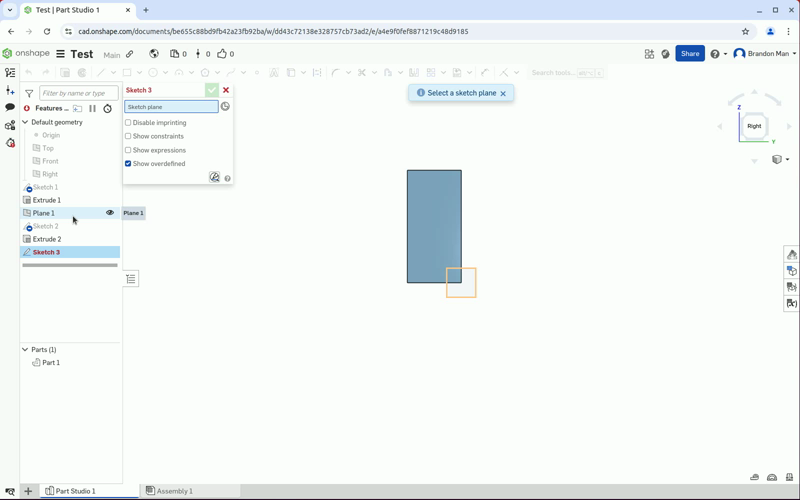
click(73, 215)
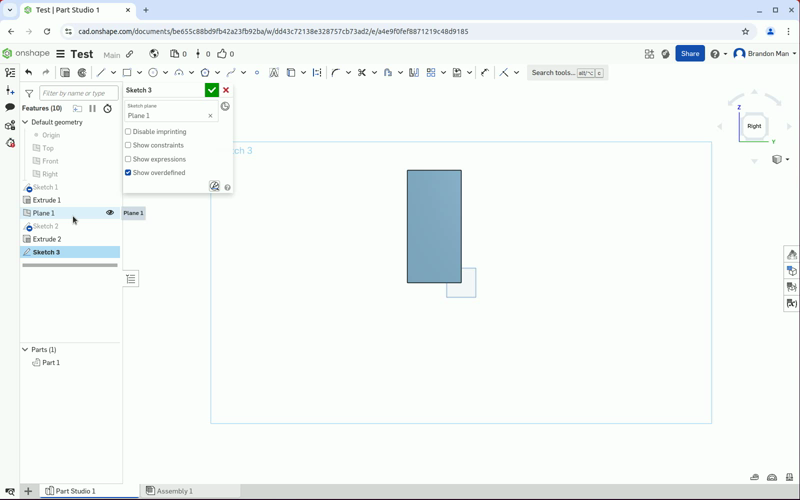
mouse_move(73, 352)
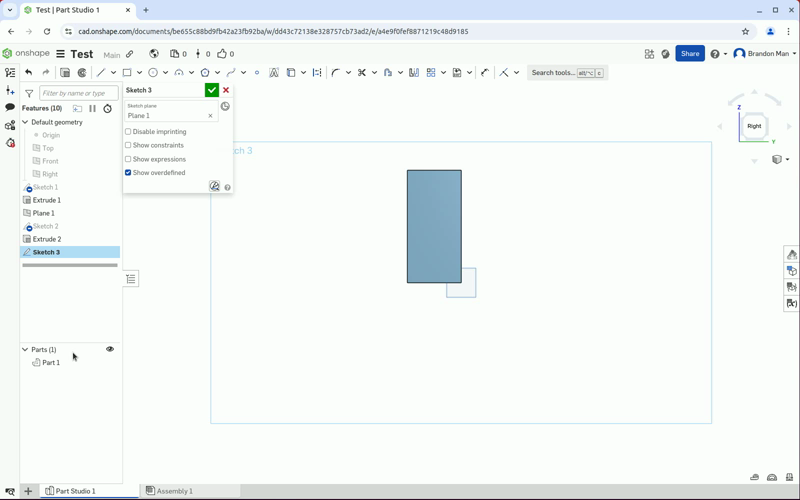
key(y)
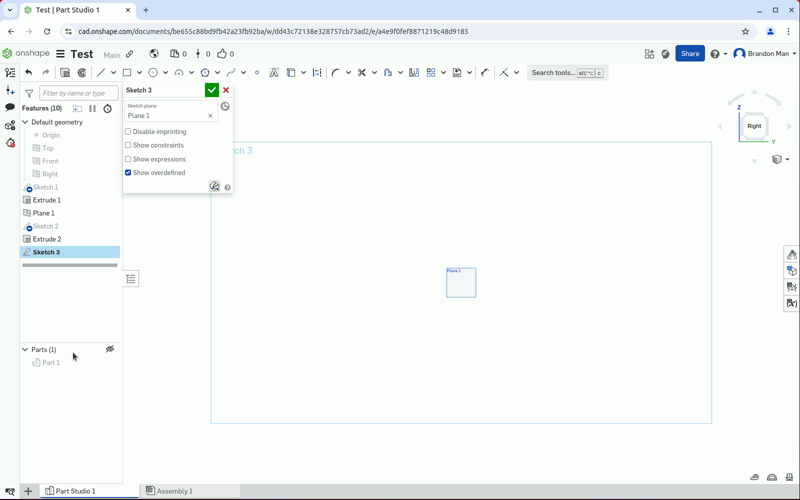
key(c)
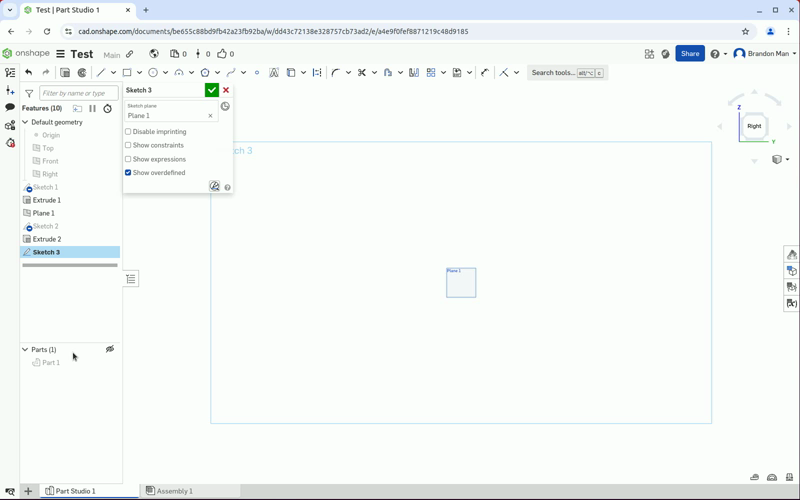
key_down(shift)
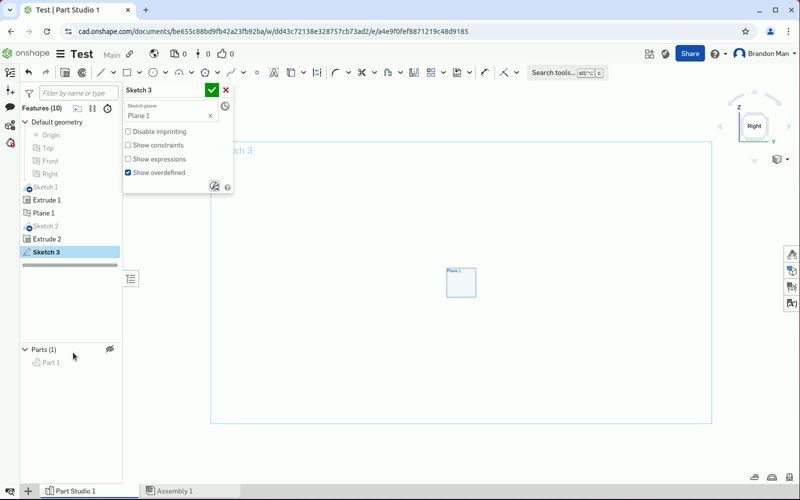
mouse_move(434, 228)
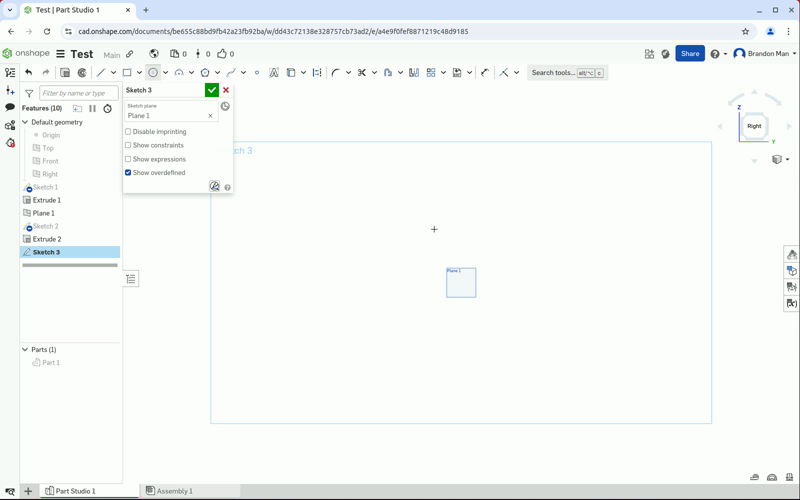
click(434, 228)
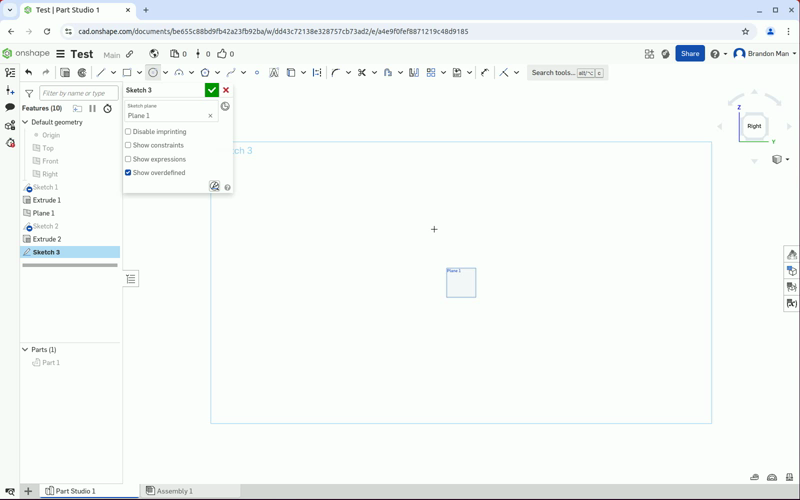
key_up(shift)
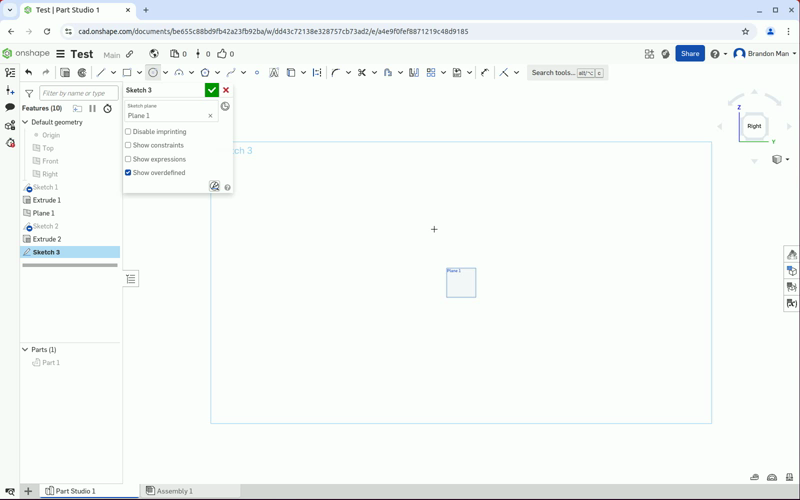
mouse_move(445, 228)
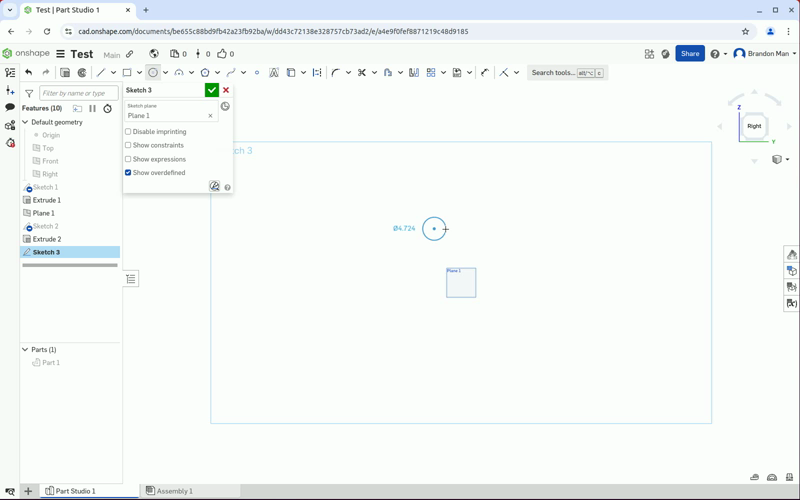
click(445, 228)
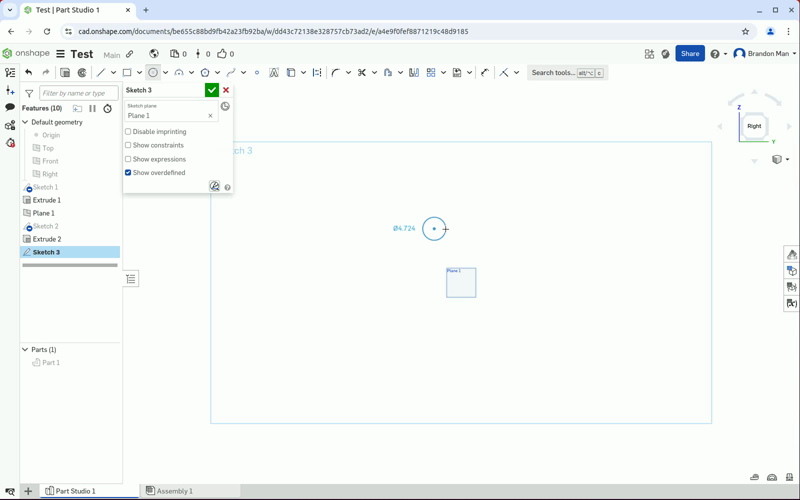
key(esc)
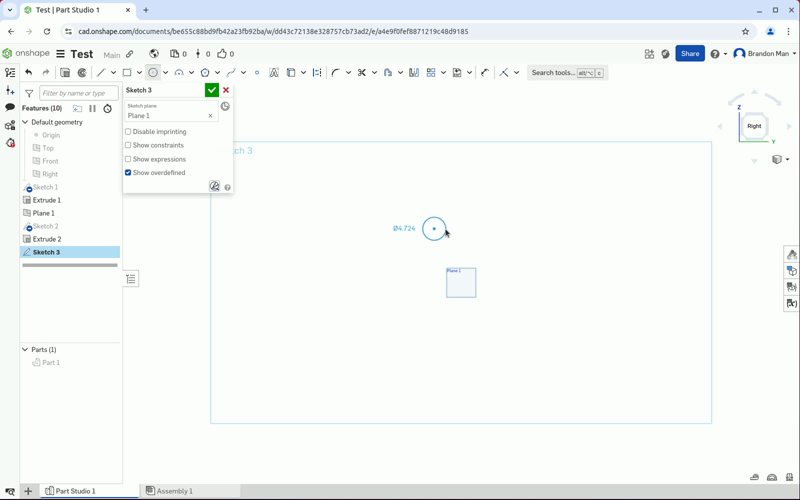
mouse_move(429, 231)
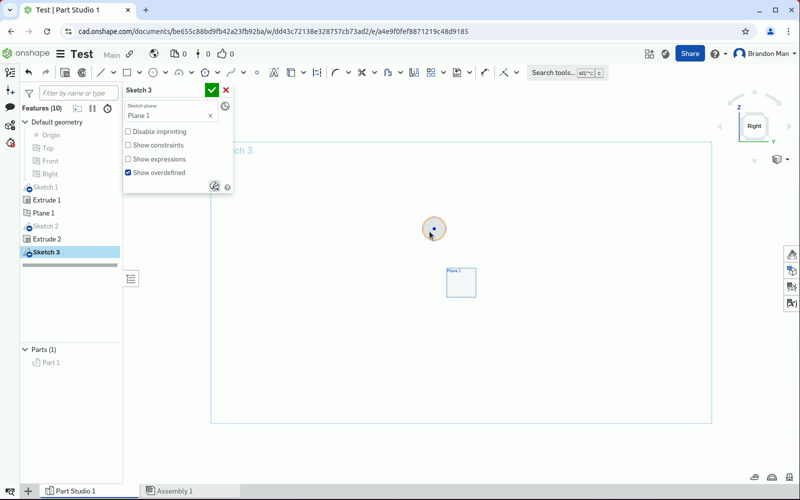
scroll(6)
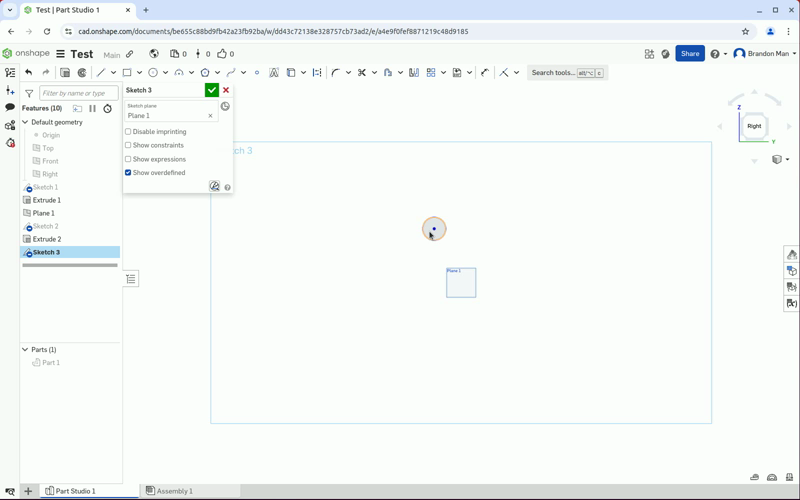
scroll(6)
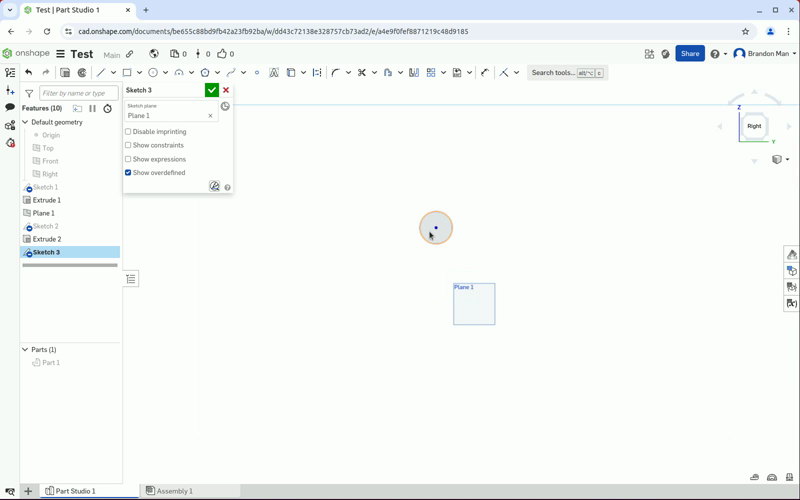
scroll(6)
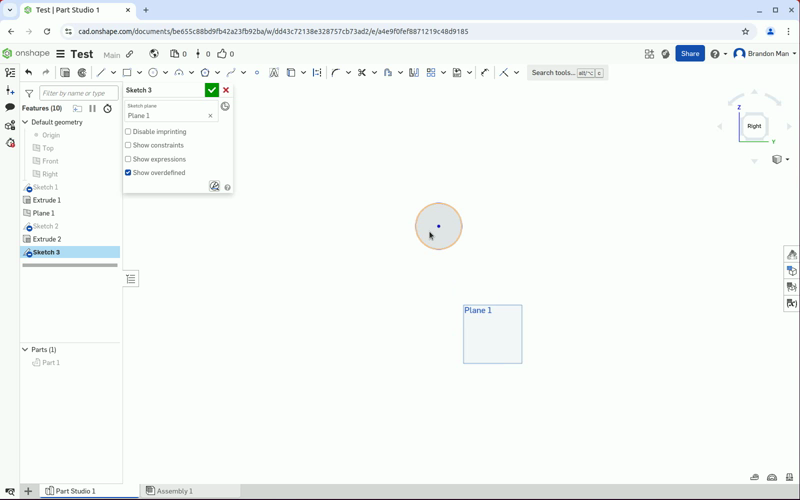
scroll(6)
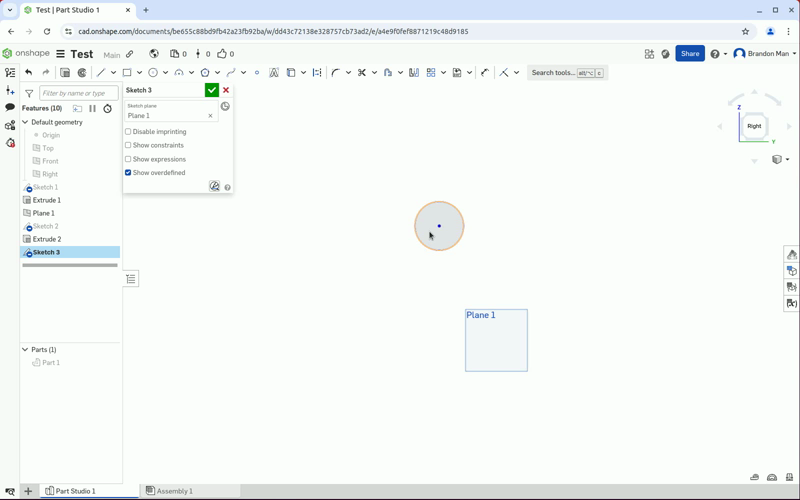
scroll(6)
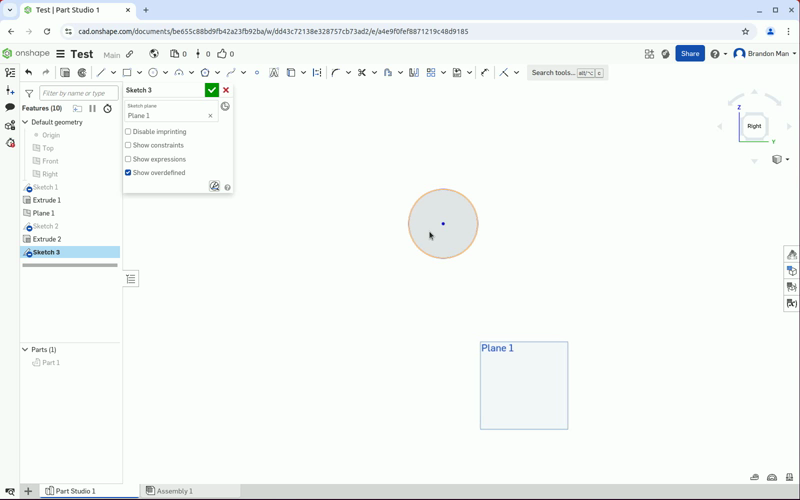
scroll(6)
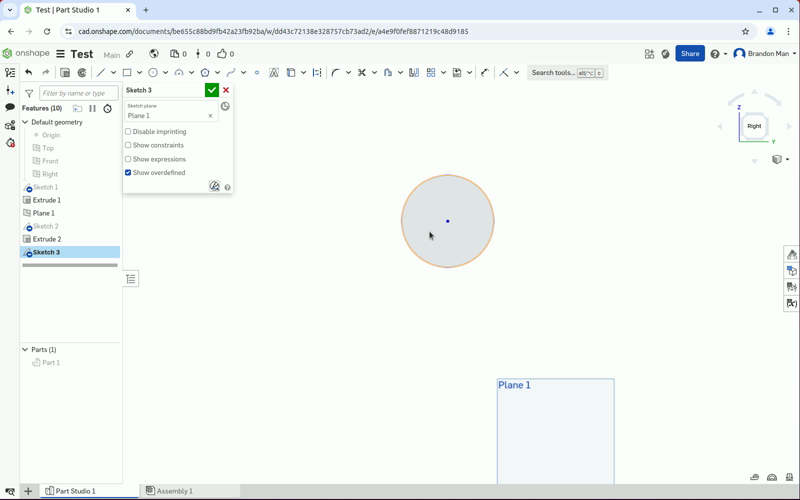
scroll(6)
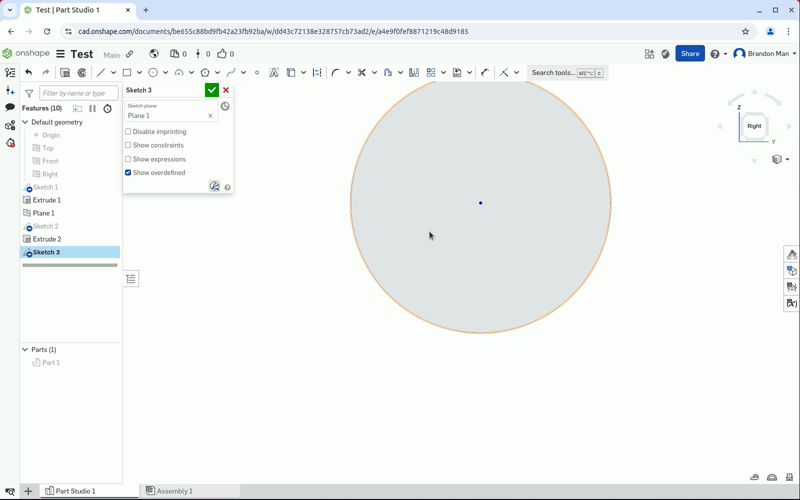
click(429, 231)
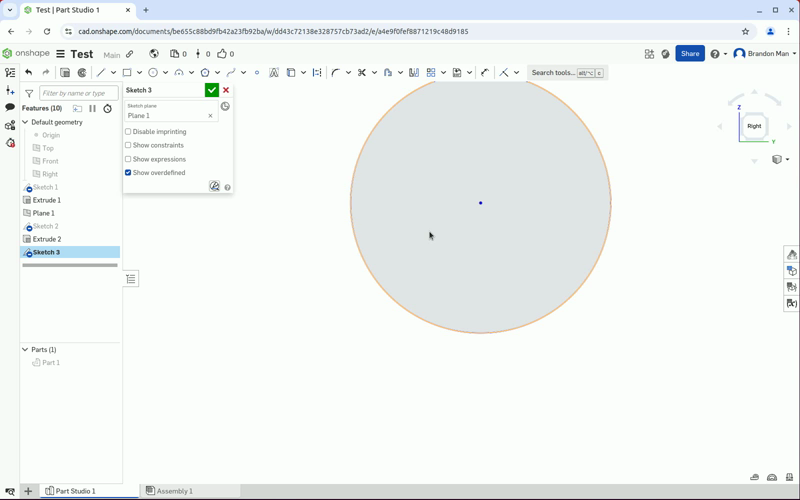
scroll(-6)
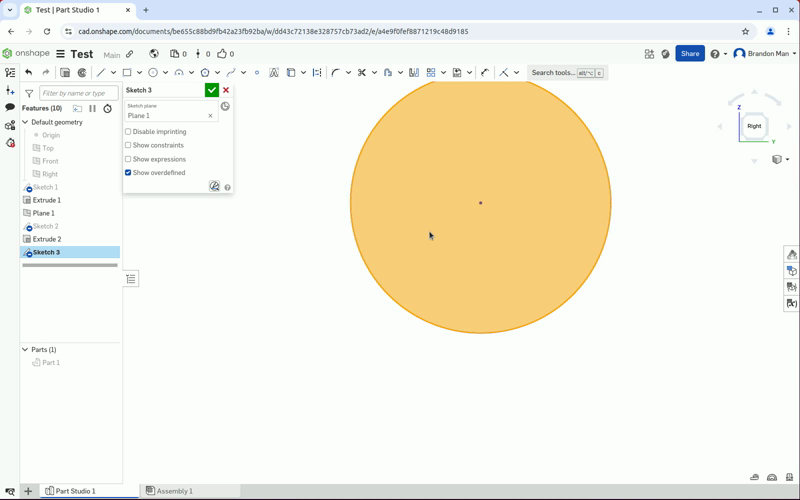
scroll(-6)
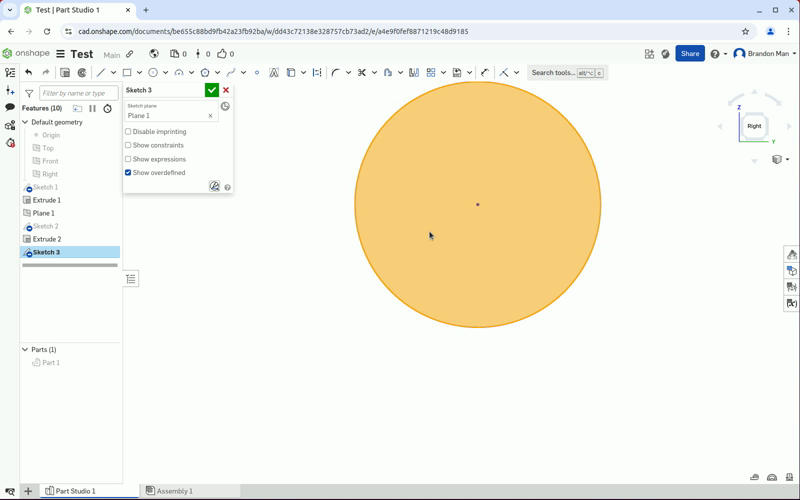
scroll(-6)
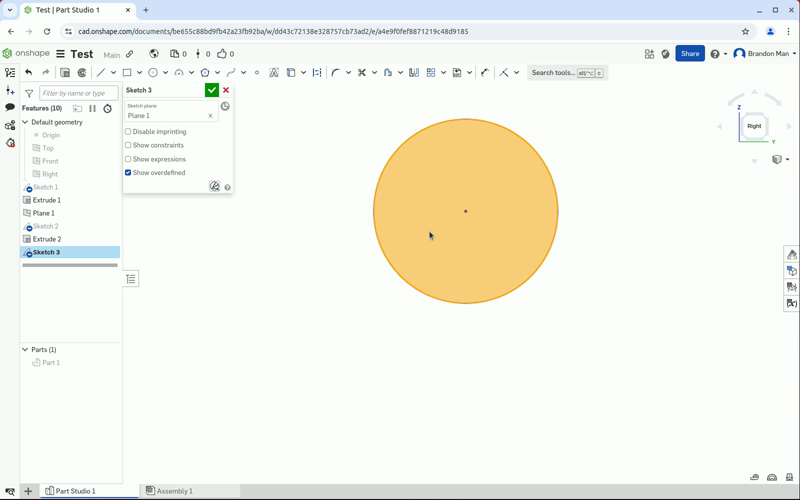
scroll(-6)
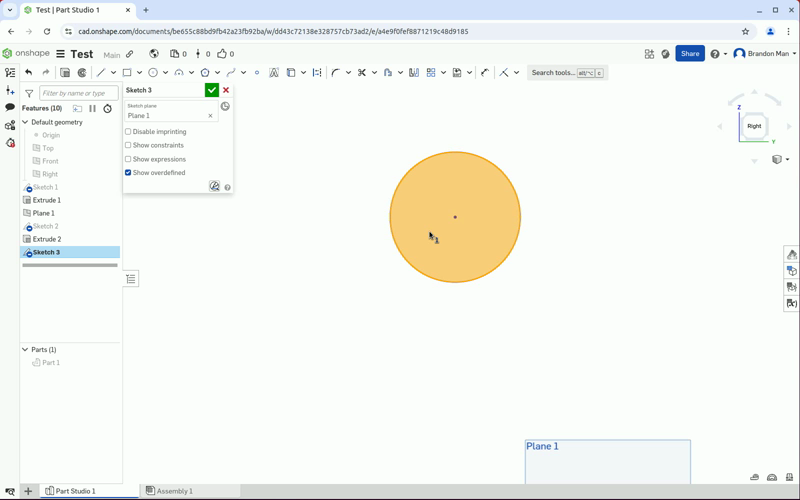
scroll(-6)
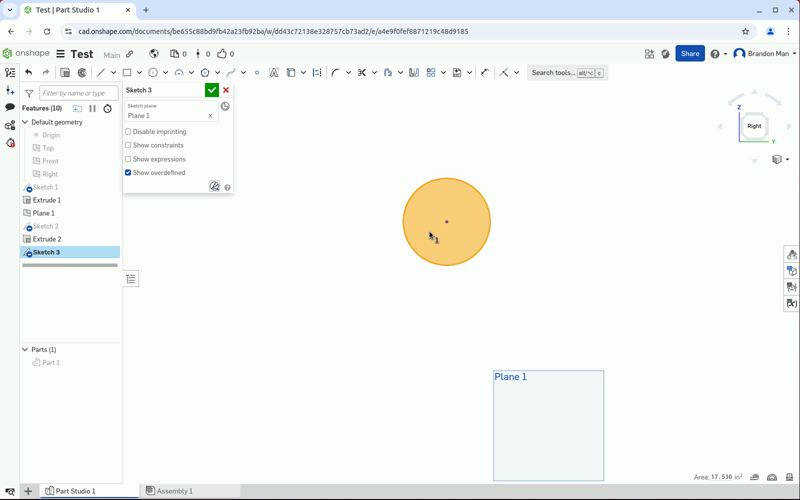
scroll(-6)
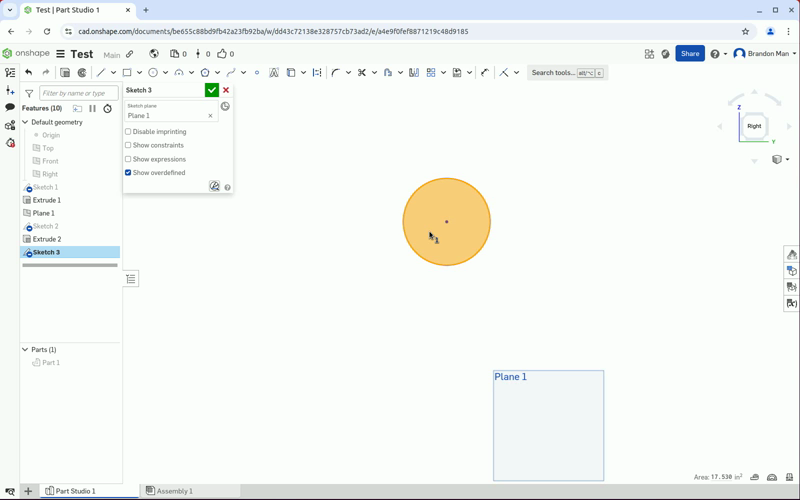
scroll(-6)
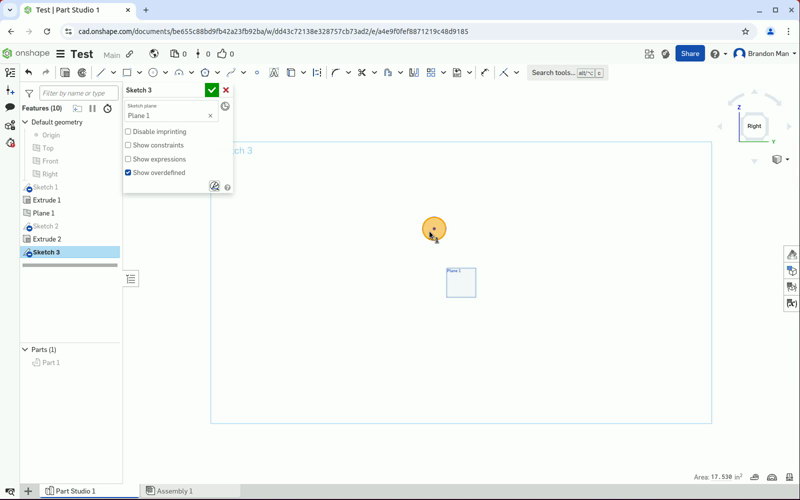
mouse_move(73, 352)
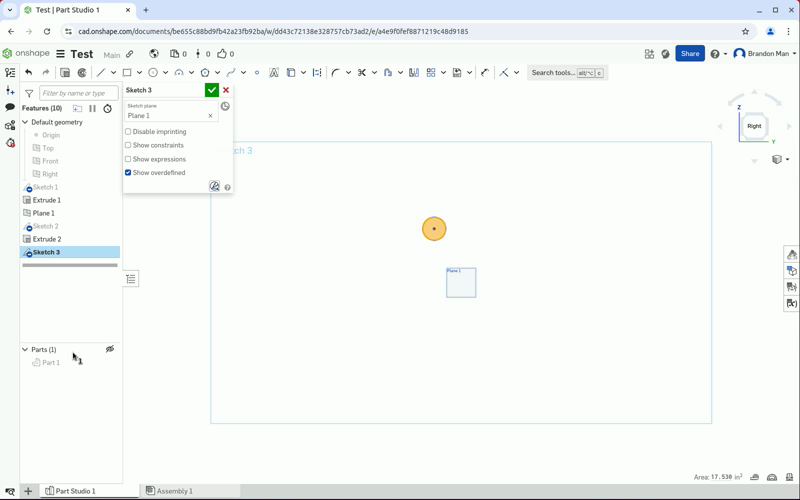
key(shift+y)
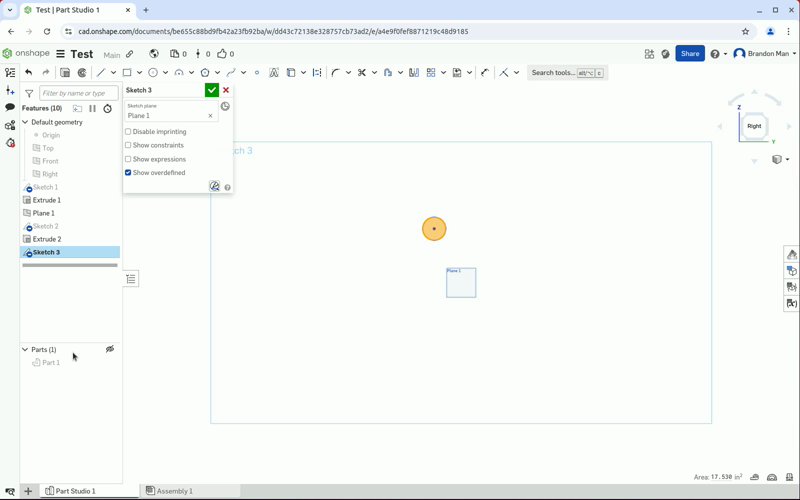
key(shift+e)
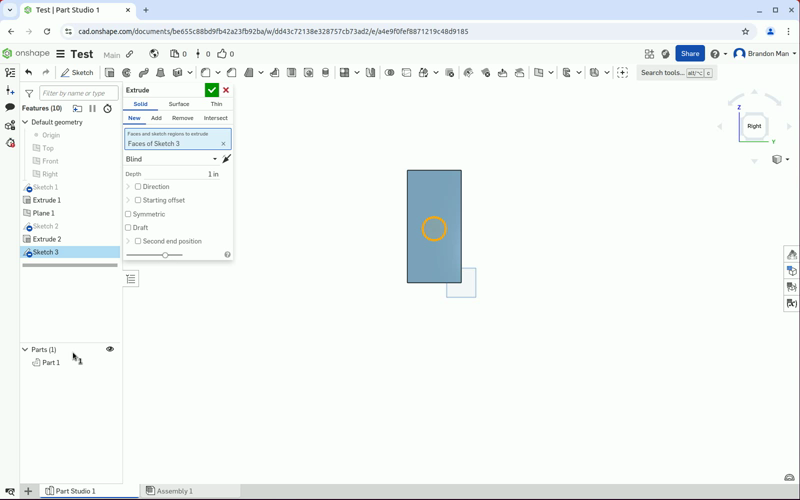
mouse_move(143, 106)
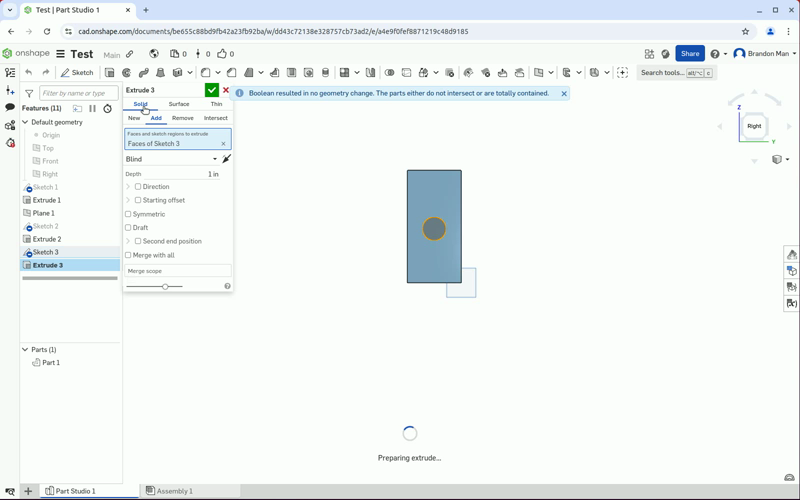
click(143, 106)
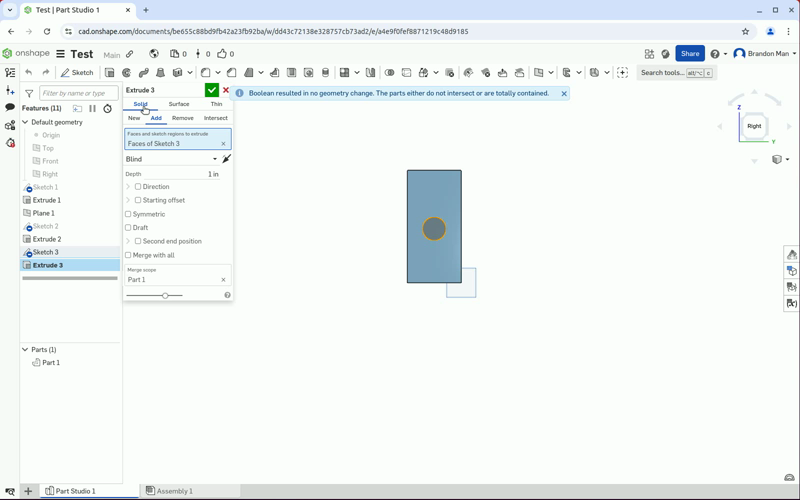
mouse_move(186, 120)
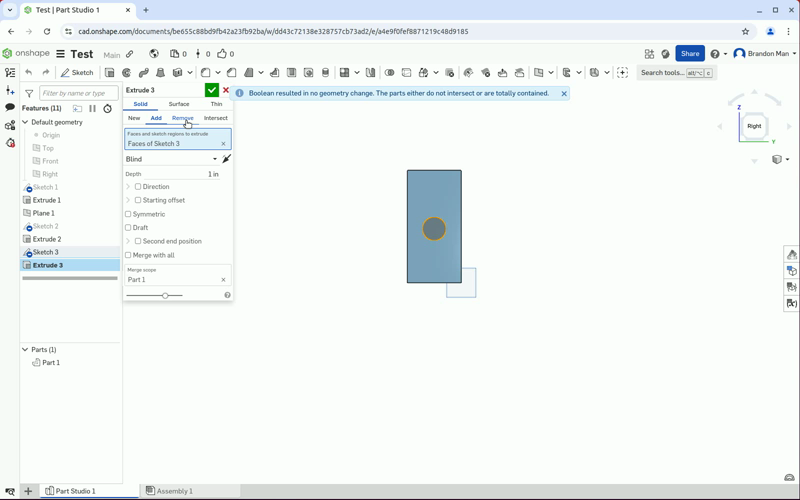
click(186, 120)
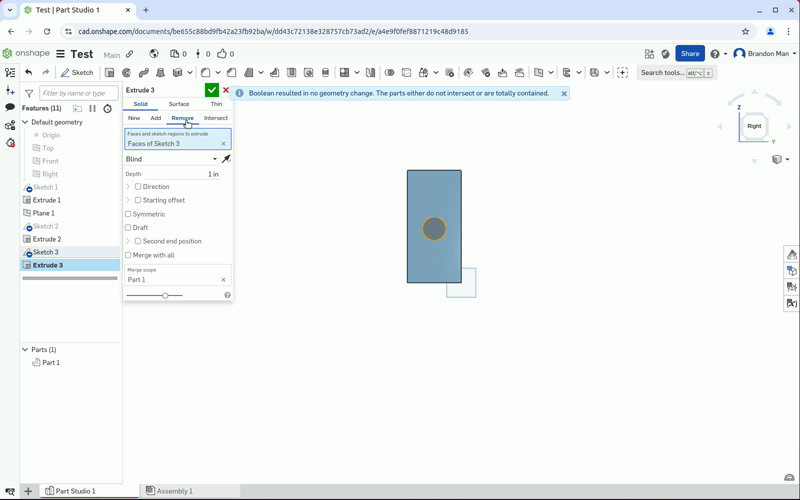
key(tab, 4)
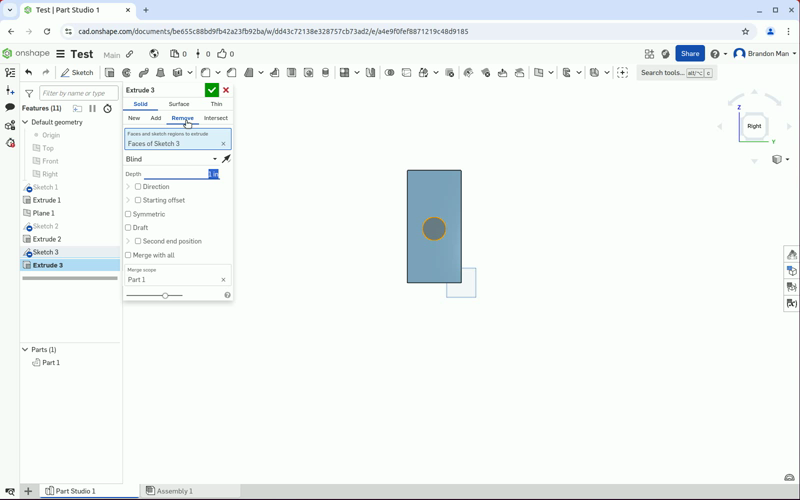
text(27.441)
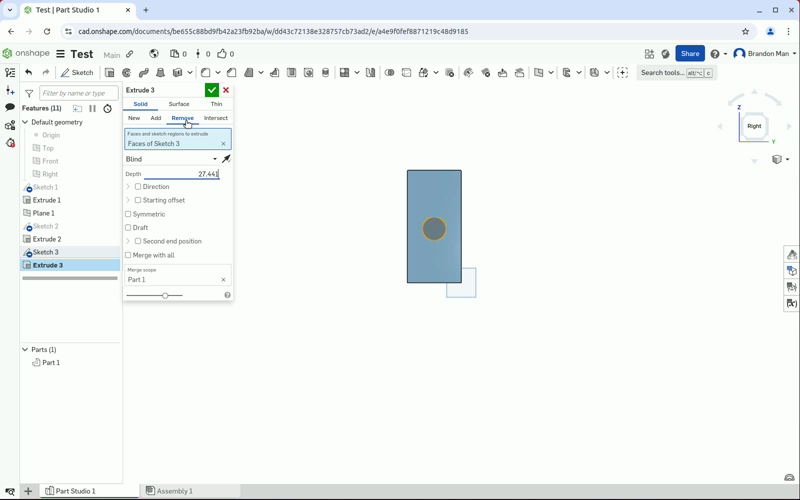
key(tab, 6)
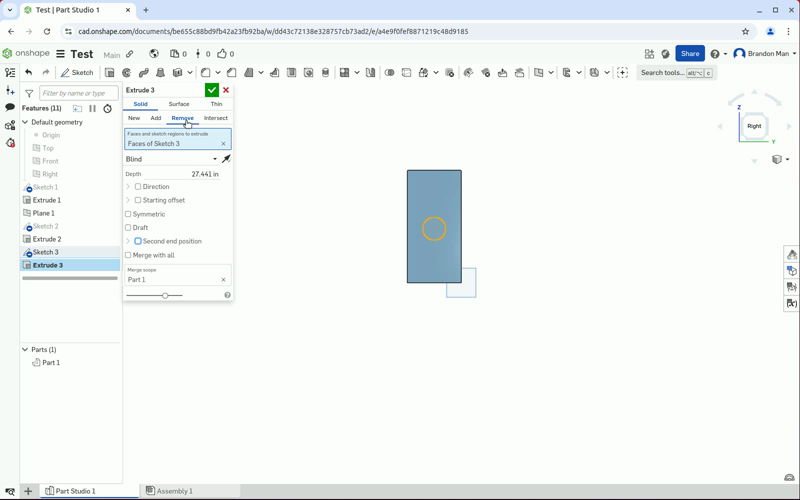
key(space)
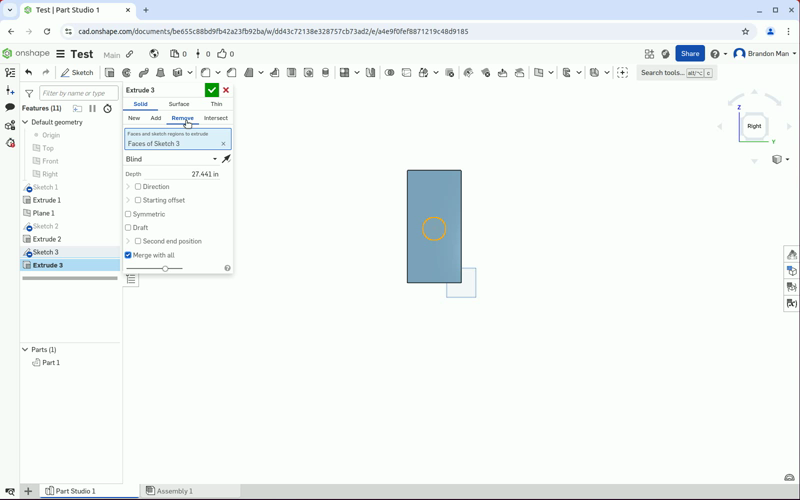
key(enter)
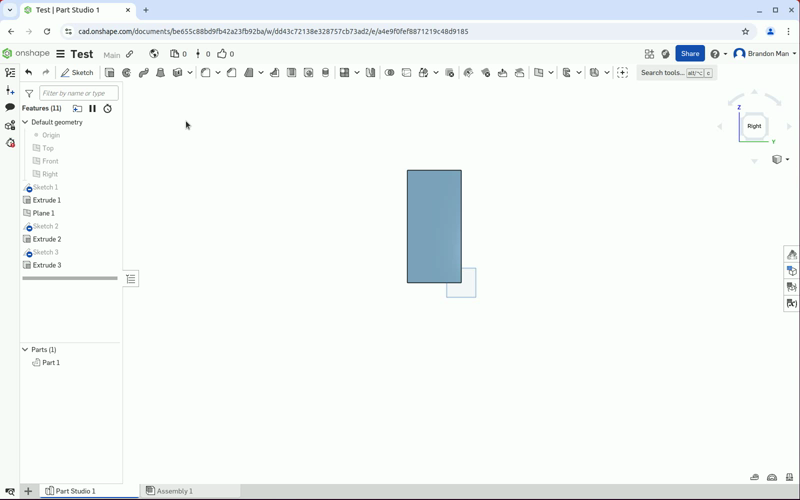
key(shift+h)
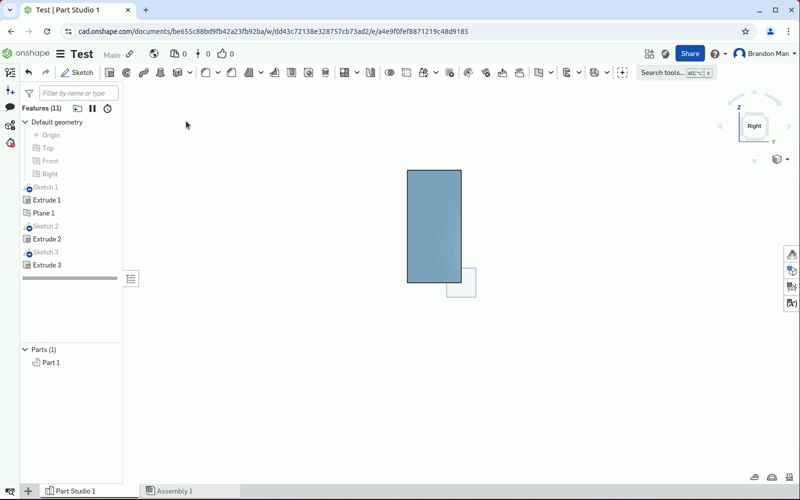
key(shift+h)
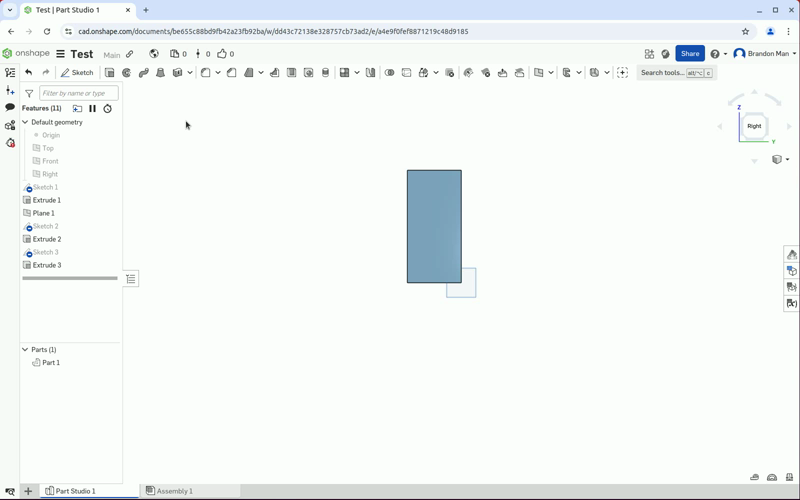
mouse_move(73, 189)
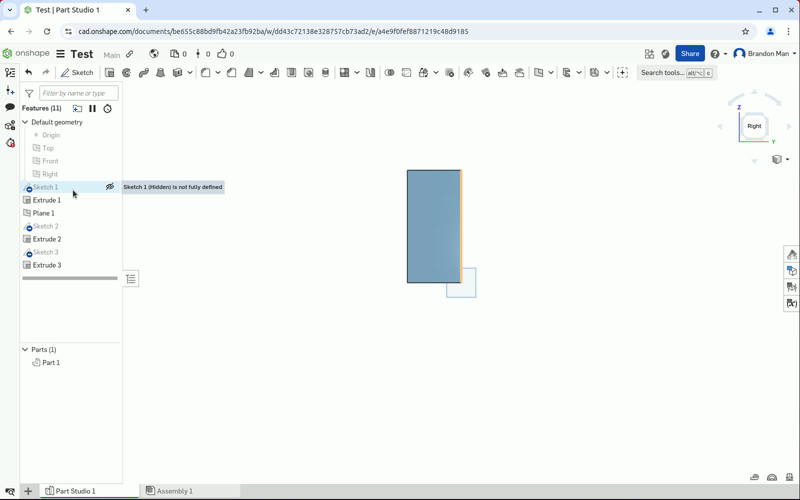
click(73, 189)
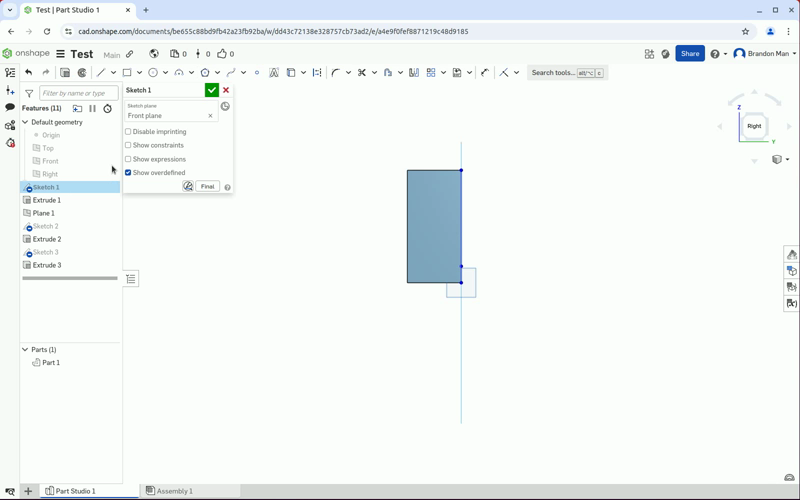
mouse_move(229, 92)
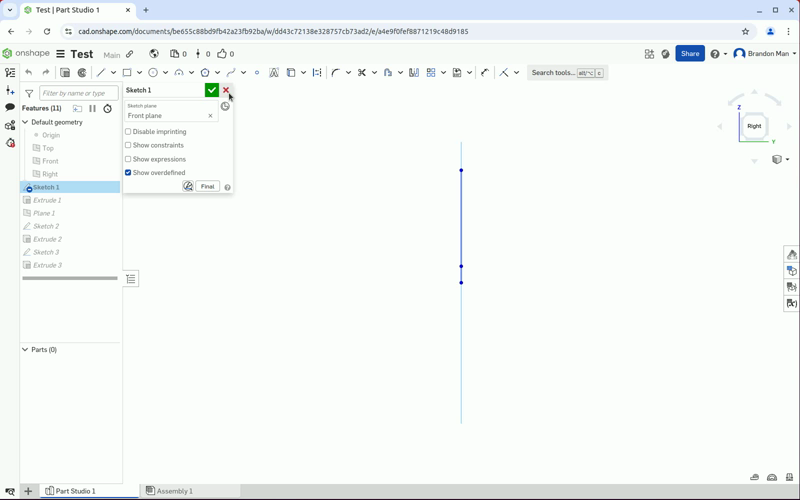
click(229, 92)
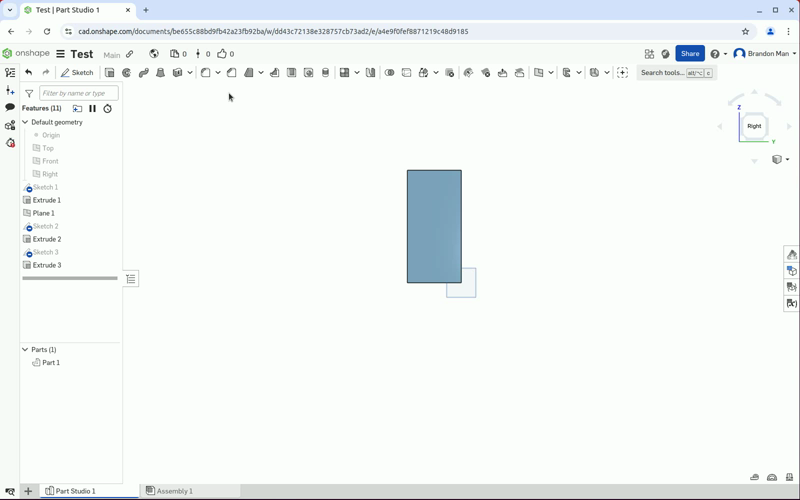
mouse_move(73, 352)
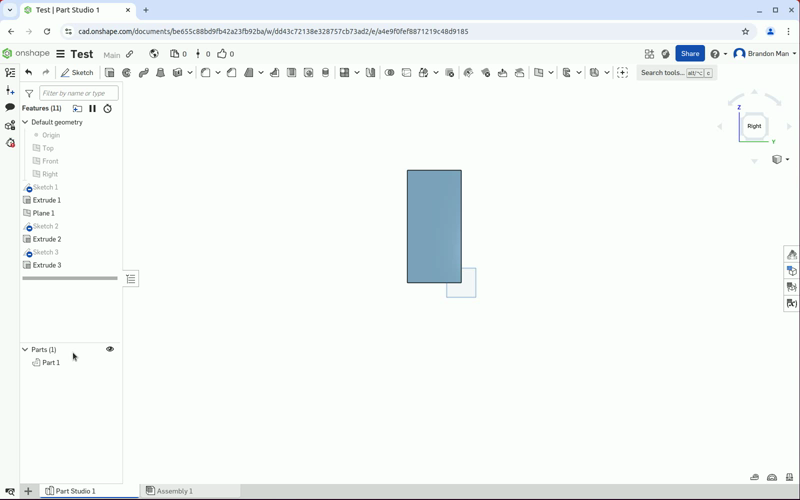
key(y)
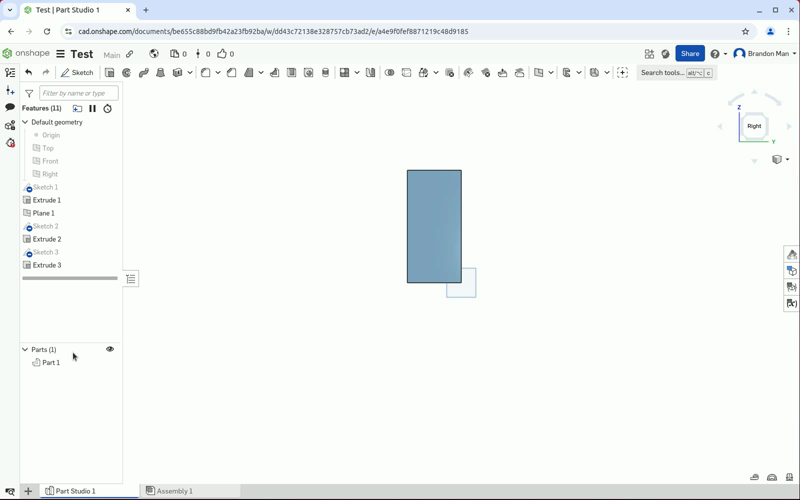
key(shift+p)
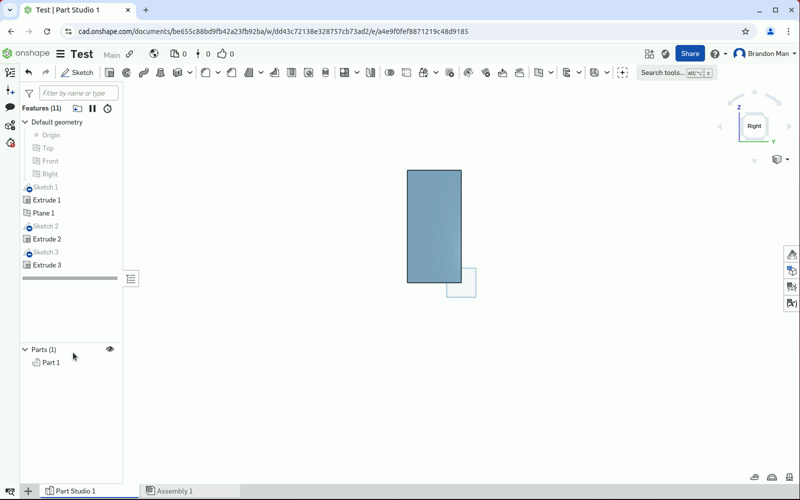
key(space)
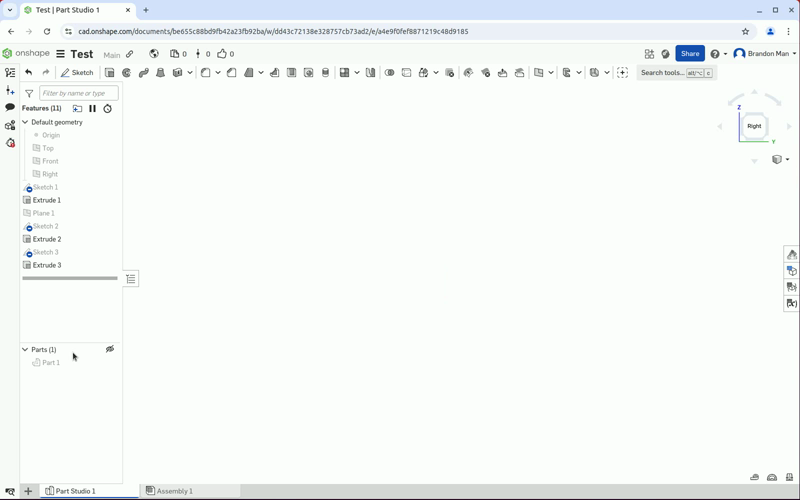
key_down(shift)
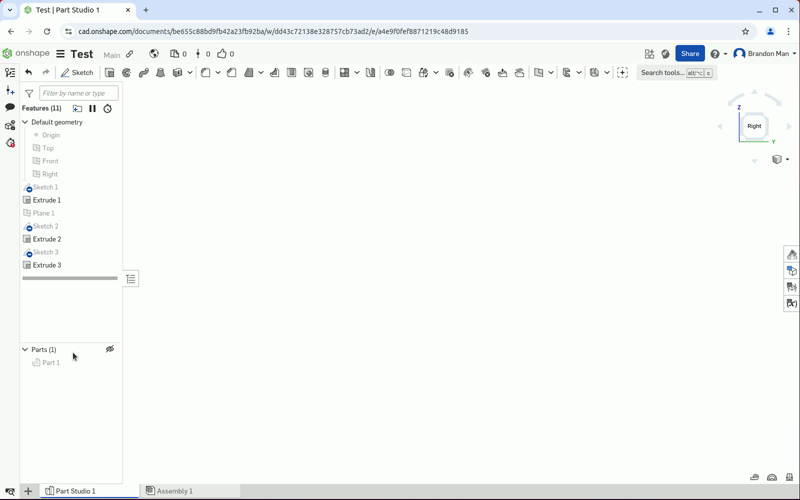
key(right)
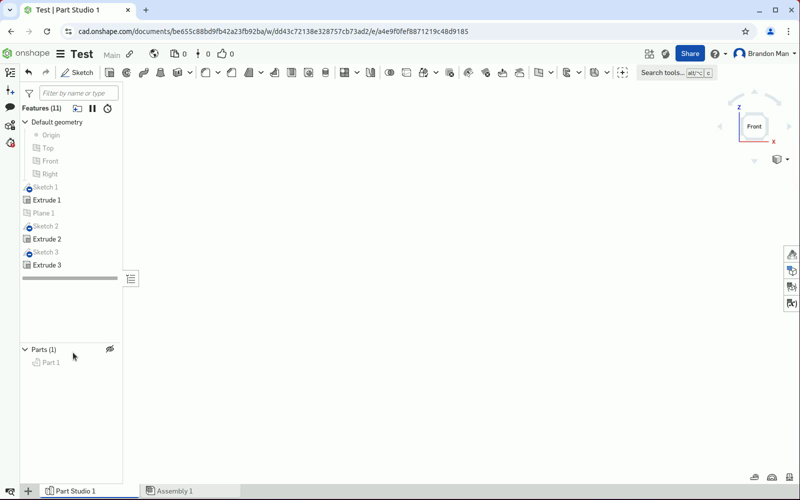
key_up(shift)
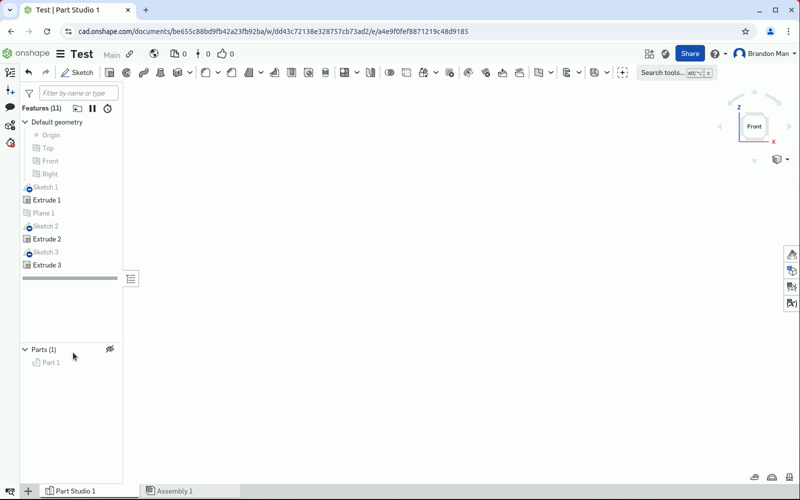
key(space)
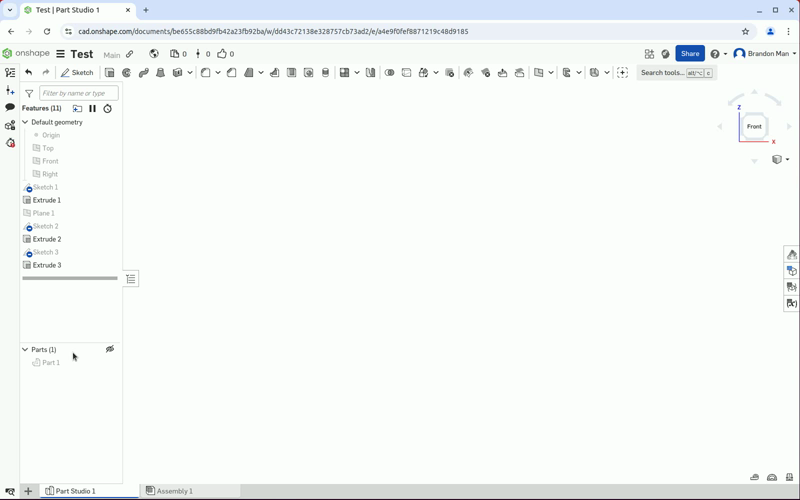
key_down(shift)
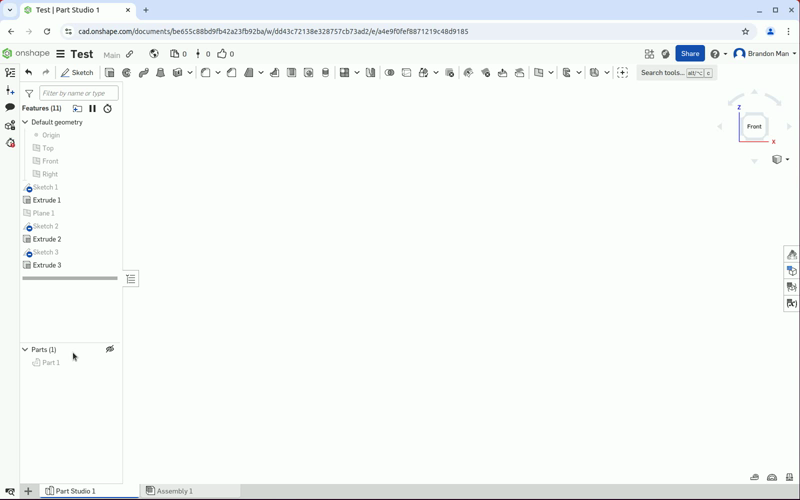
key(down)
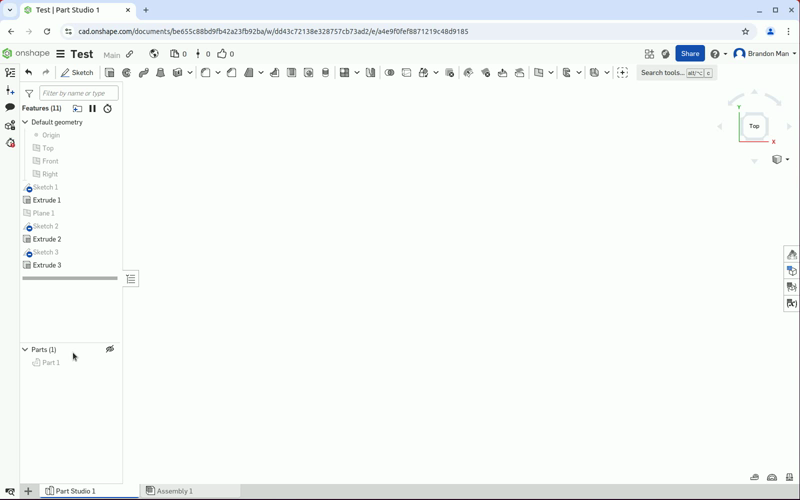
key_up(shift)
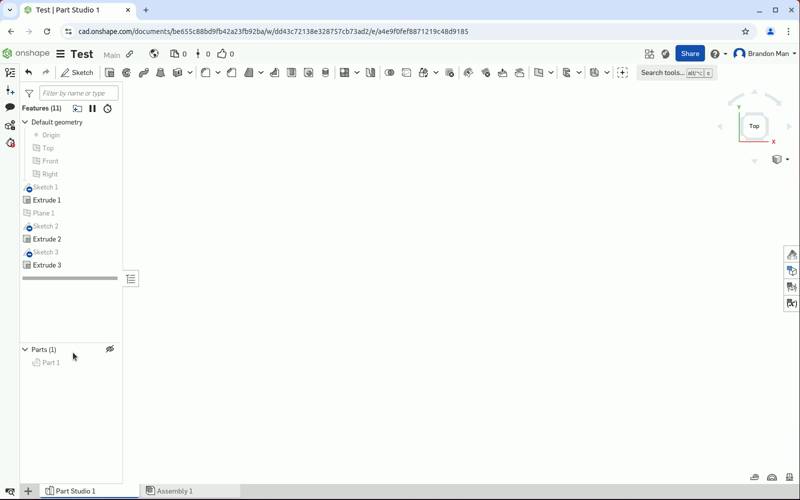
mouse_move(73, 352)
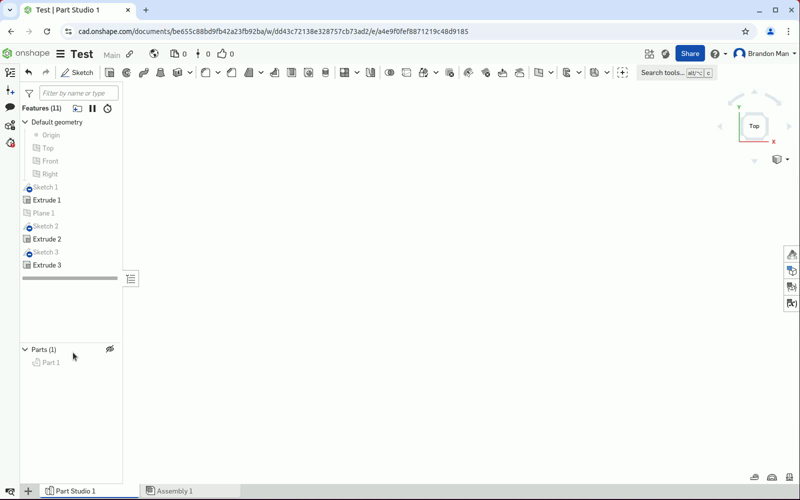
key(shift+y)
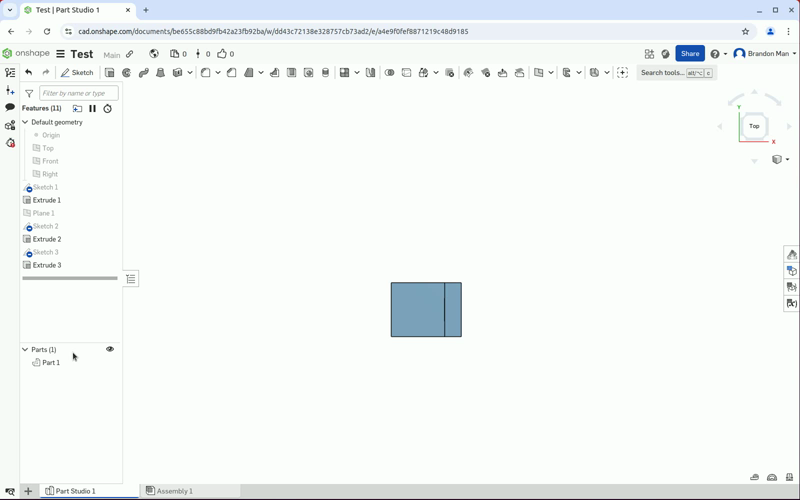
mouse_move(541, 75)
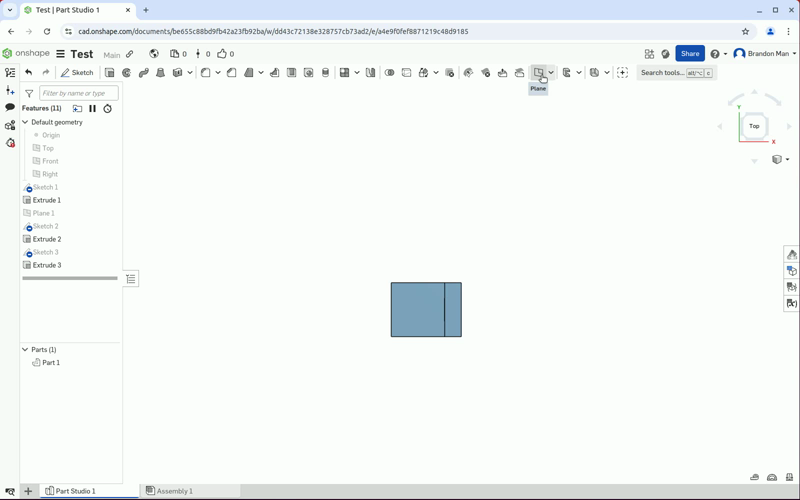
click(541, 75)
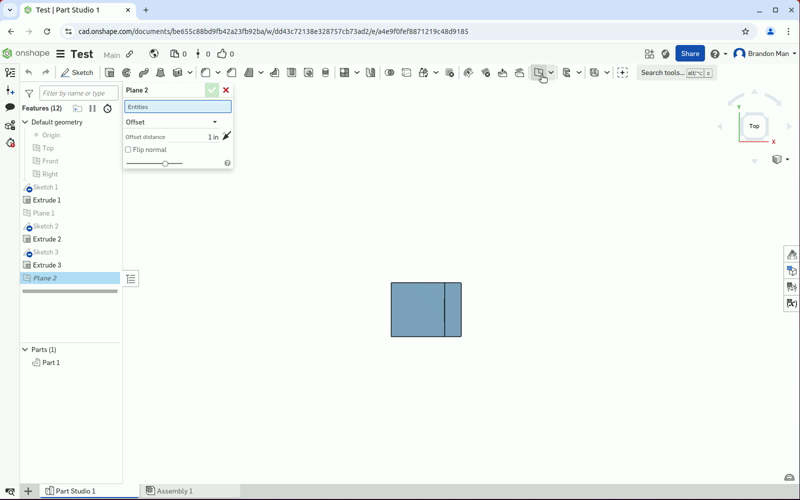
mouse_move(73, 150)
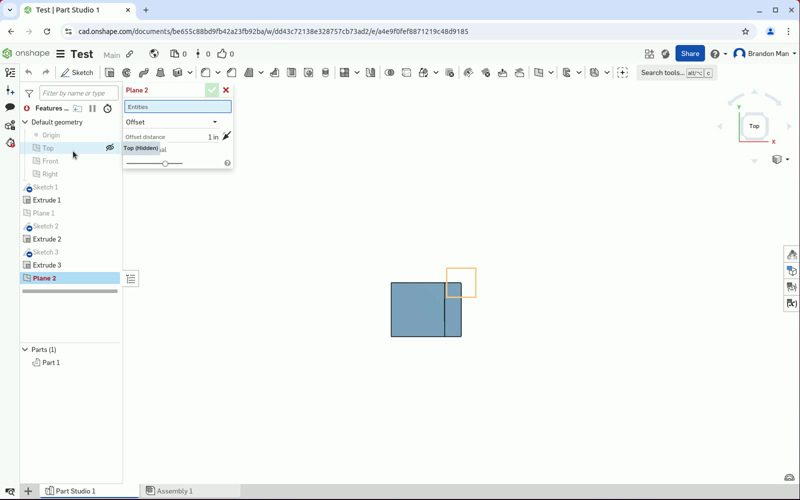
click(73, 150)
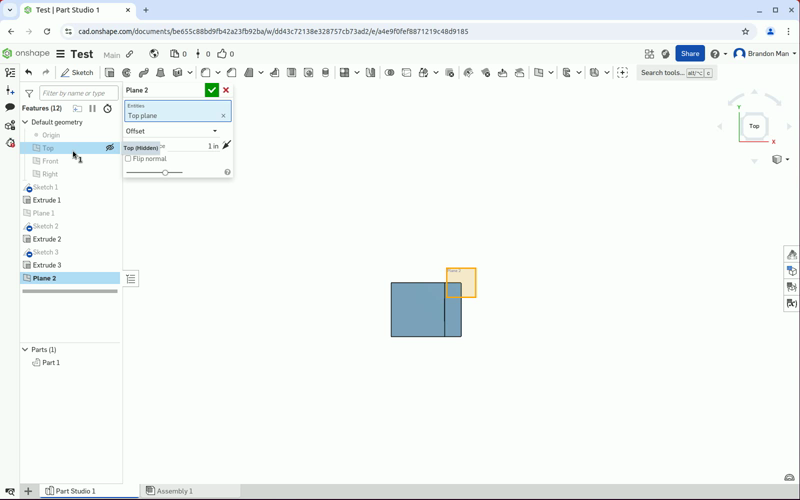
key(tab, 2)
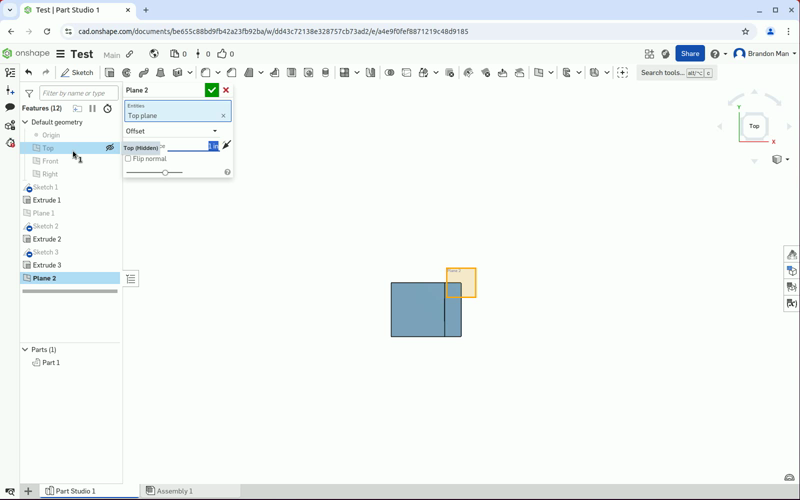
text(3.358)
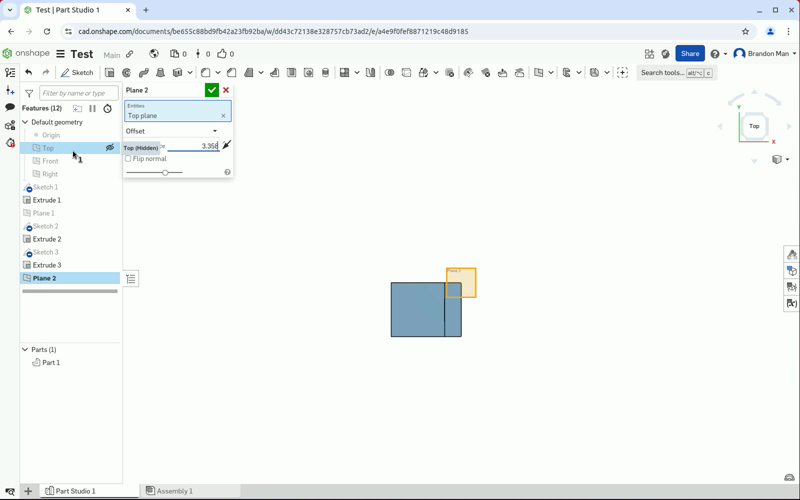
key(enter, 2)
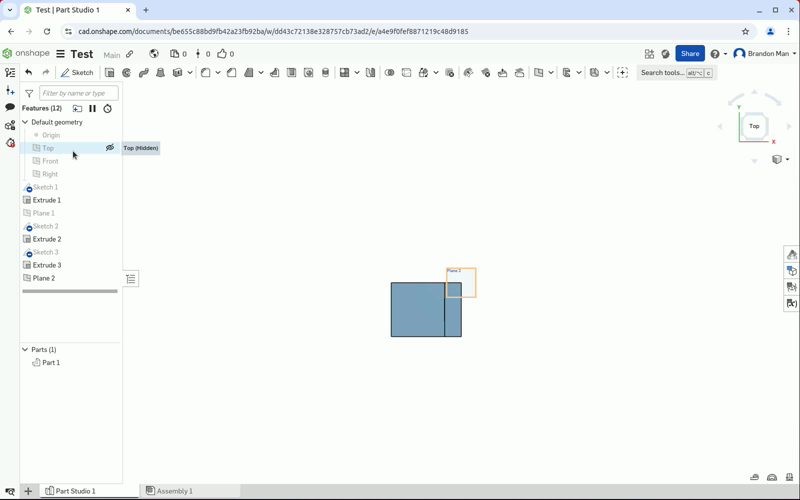
key(shift+s)
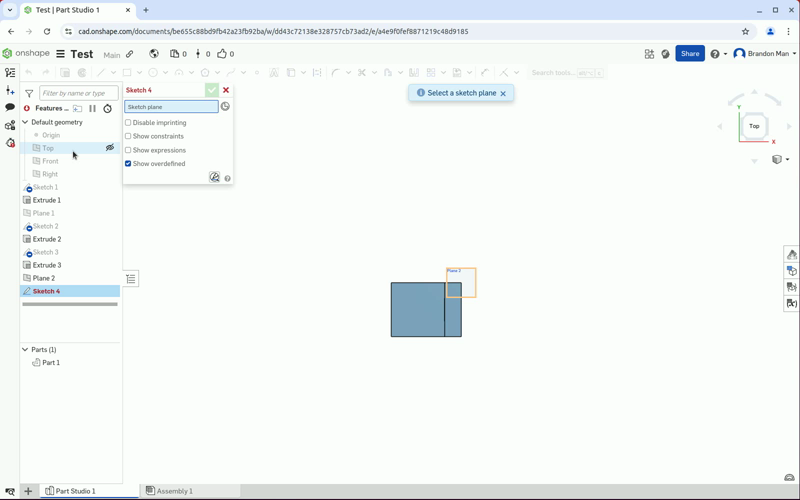
mouse_move(73, 280)
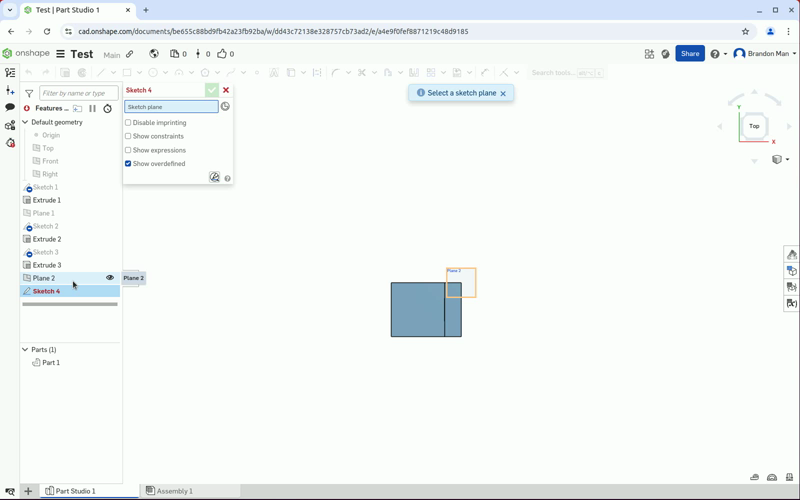
click(73, 280)
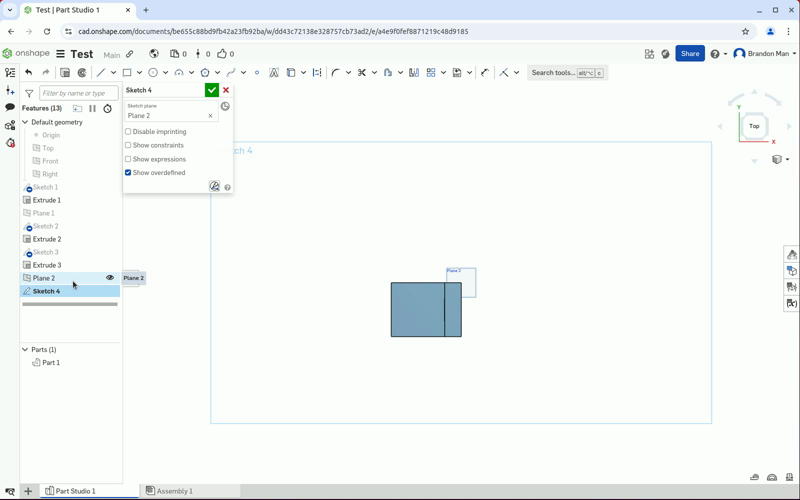
mouse_move(73, 352)
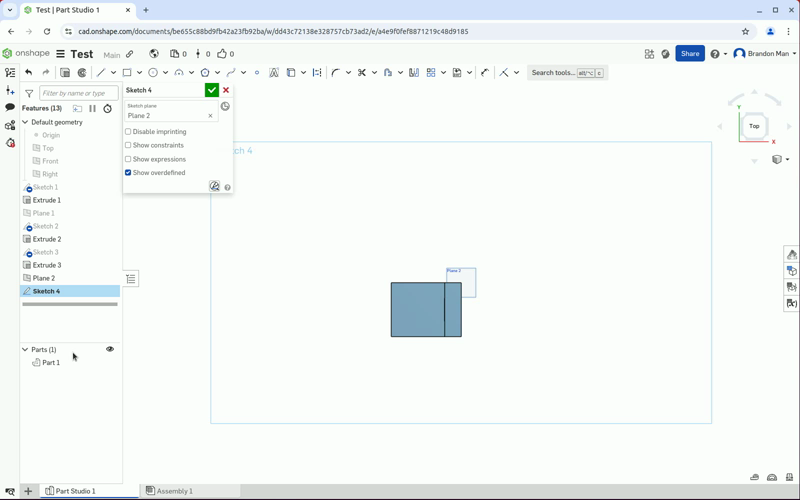
key(y)
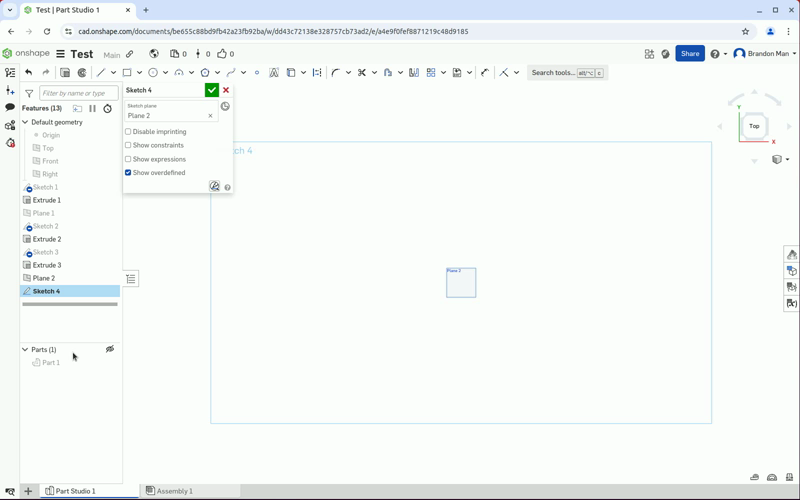
key(c)
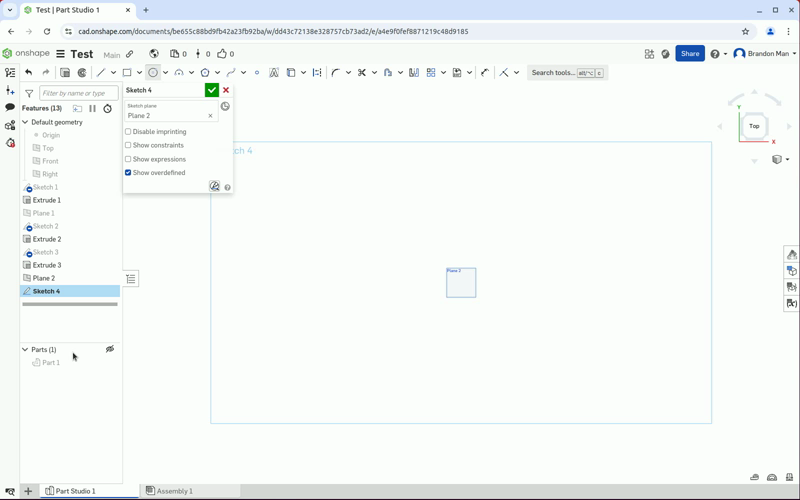
key_down(shift)
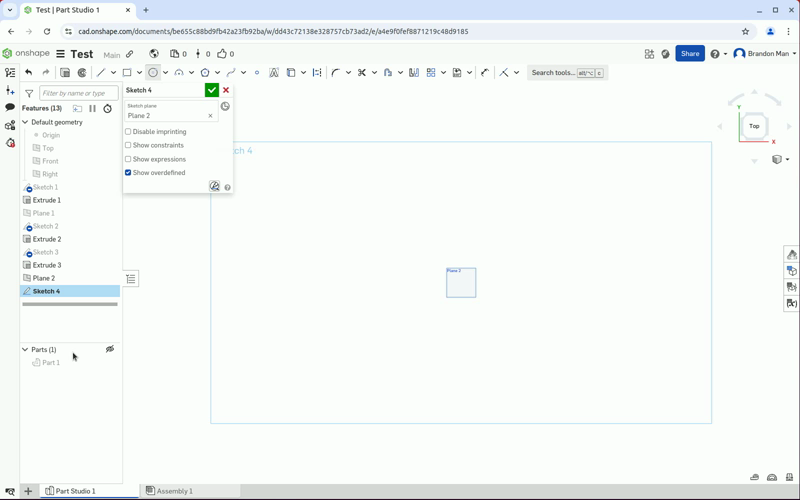
mouse_move(407, 309)
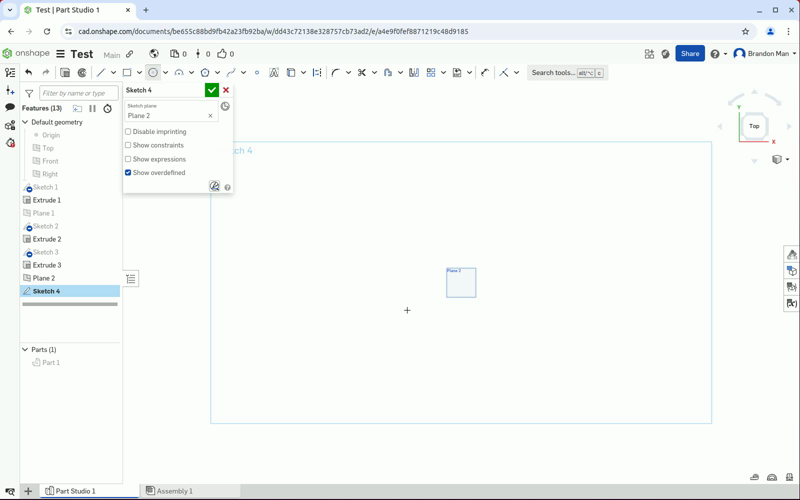
click(407, 309)
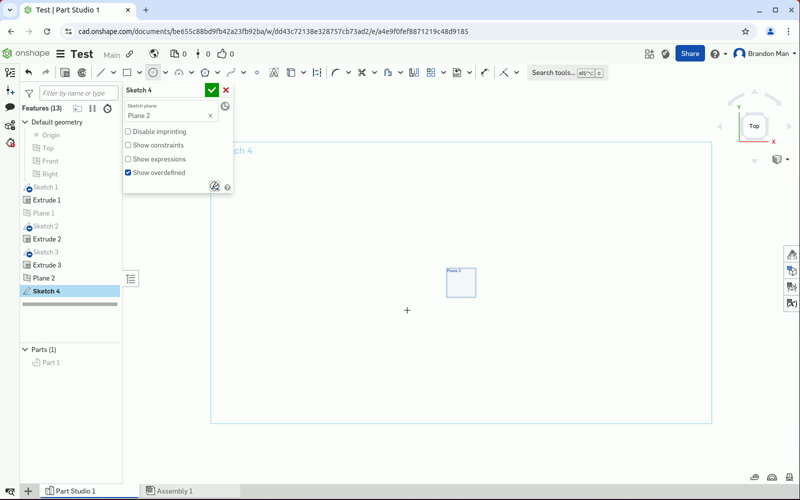
key_up(shift)
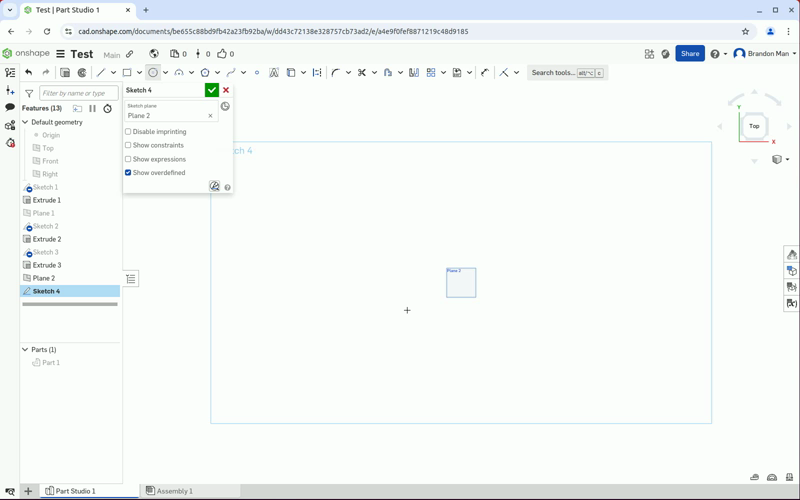
mouse_move(416, 309)
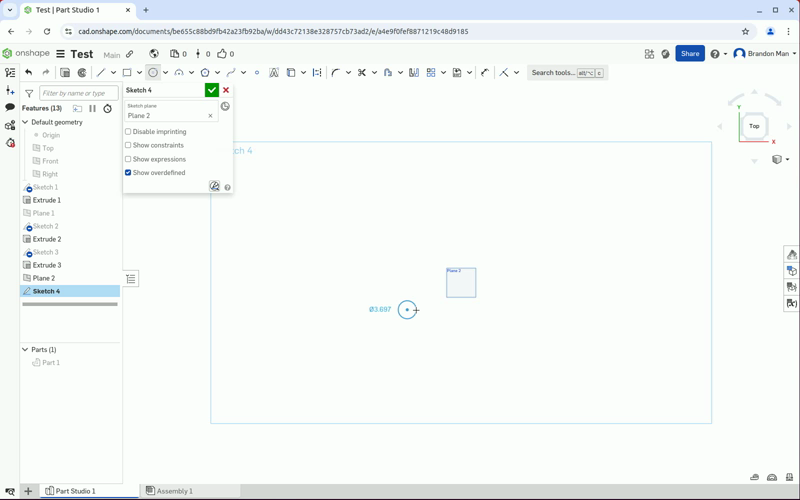
click(416, 309)
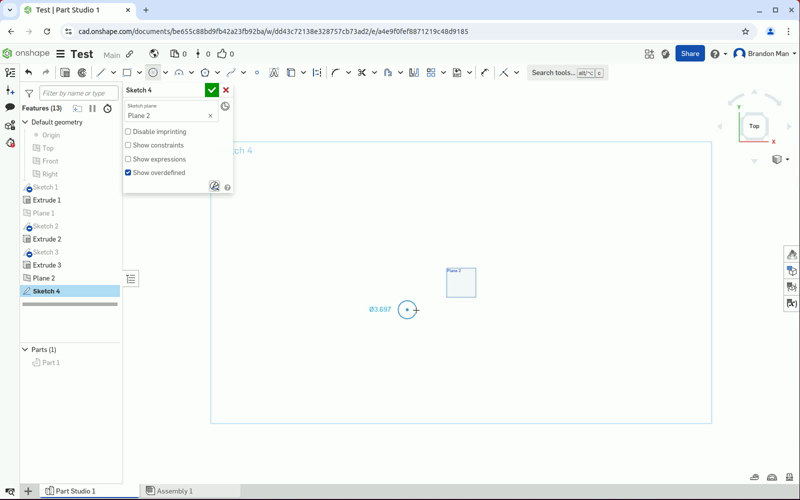
key(esc)
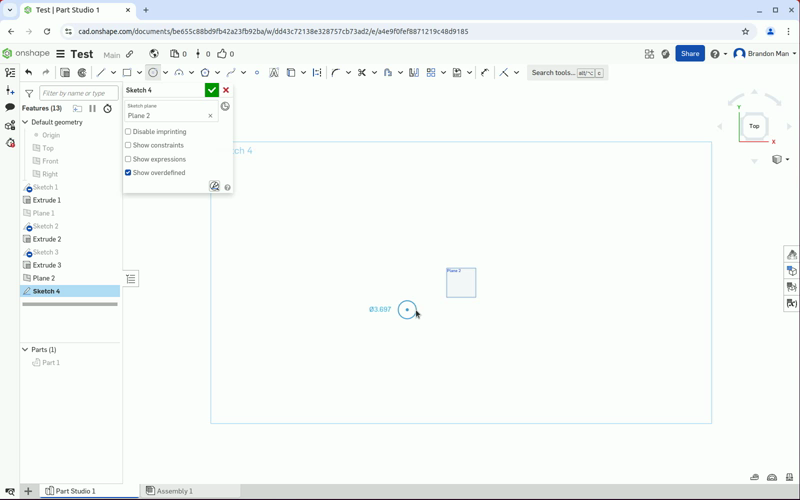
mouse_move(402, 304)
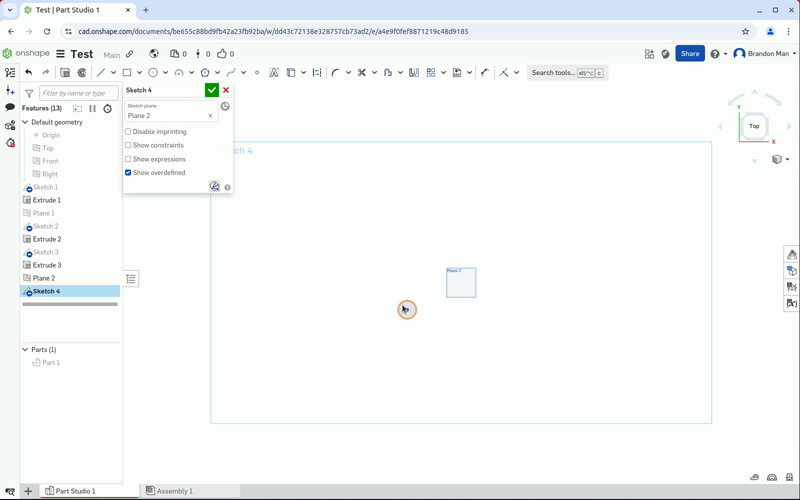
scroll(6)
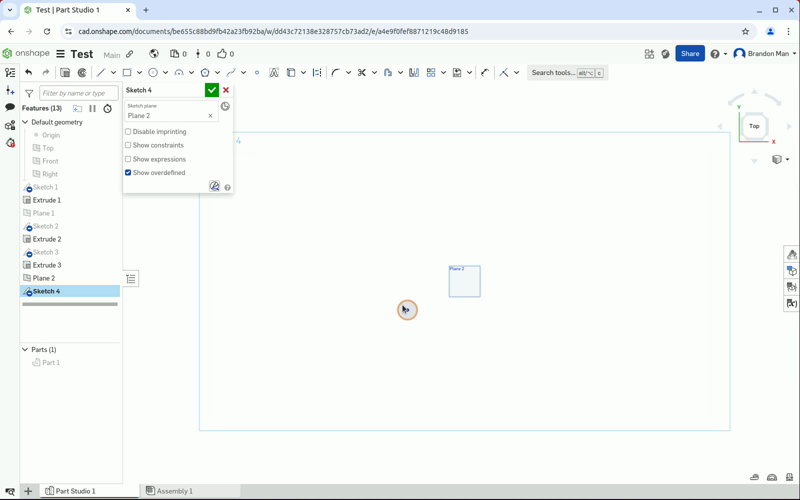
scroll(6)
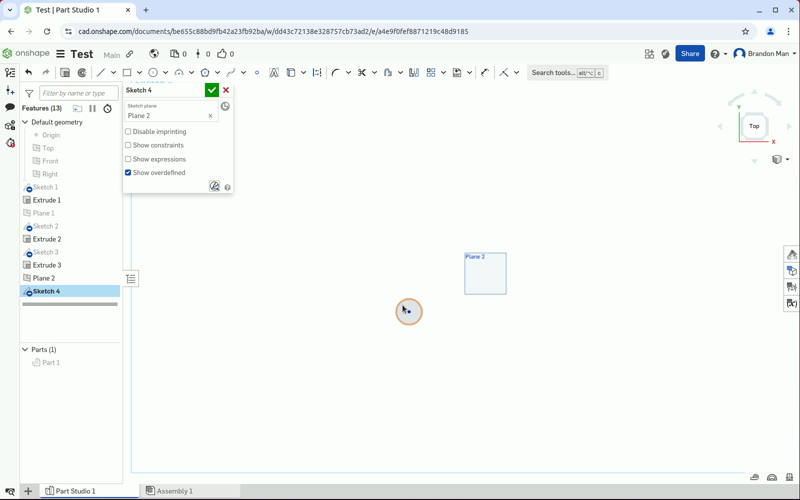
scroll(6)
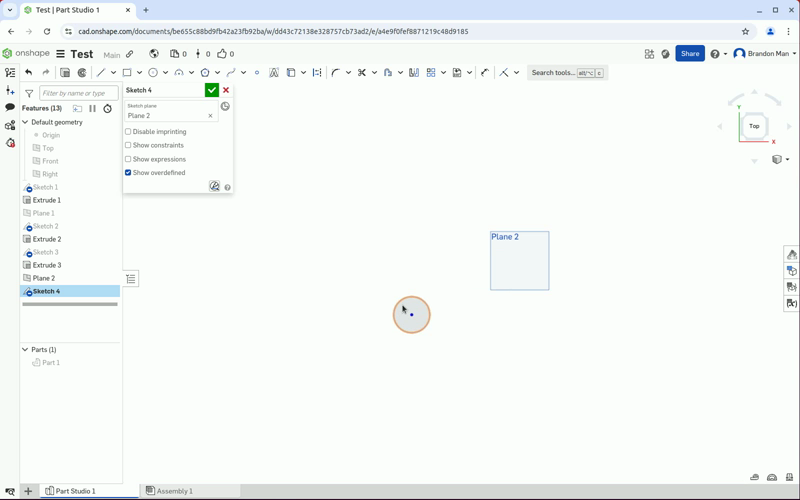
scroll(6)
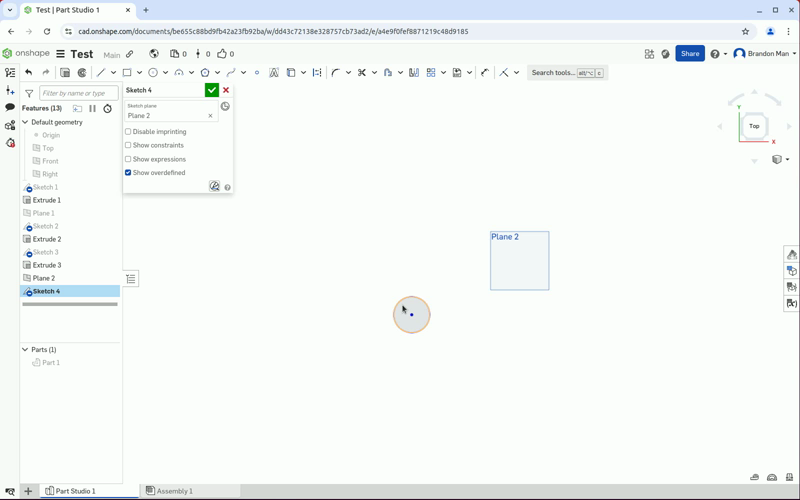
scroll(6)
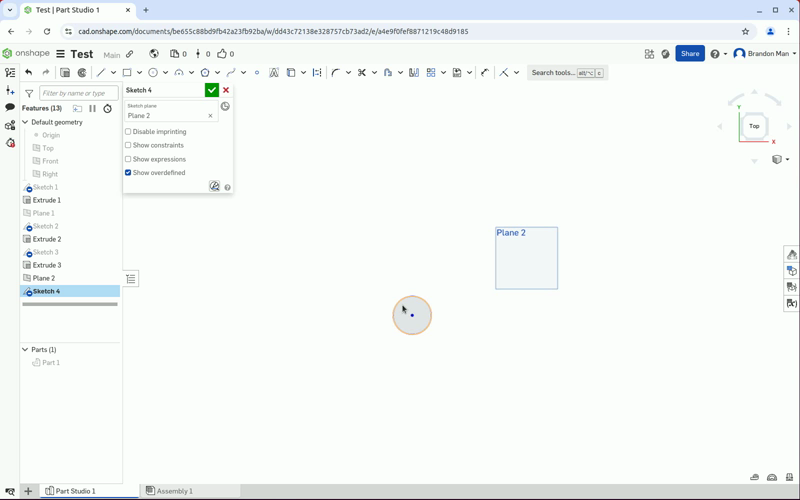
scroll(6)
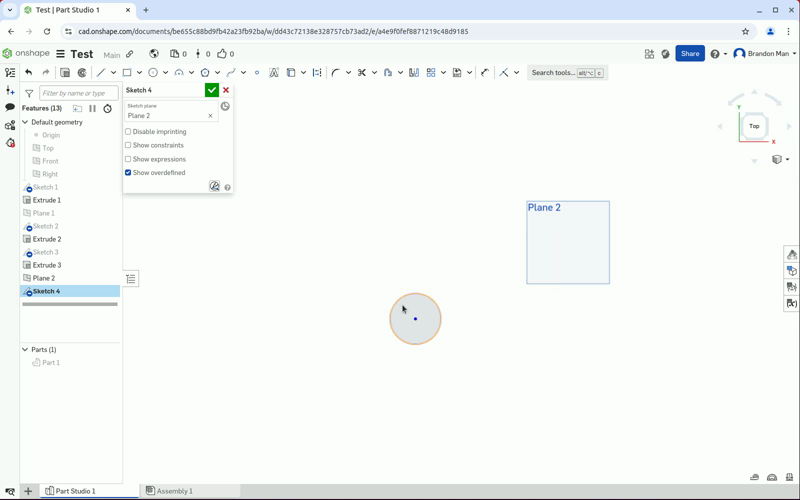
scroll(6)
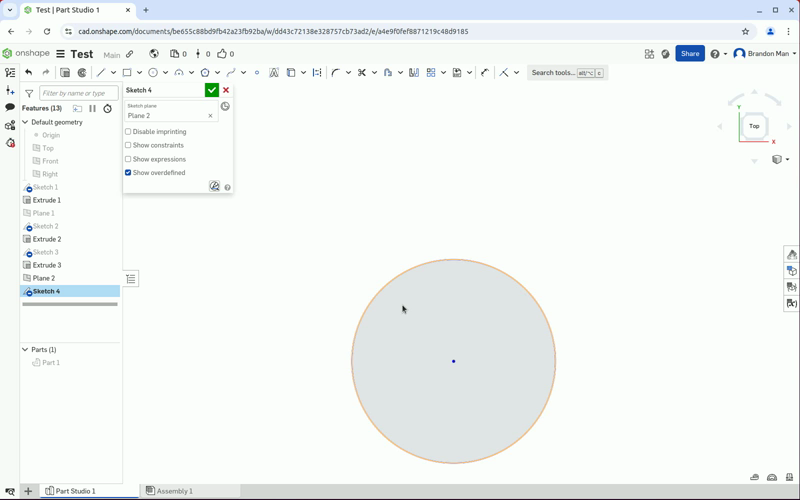
click(402, 304)
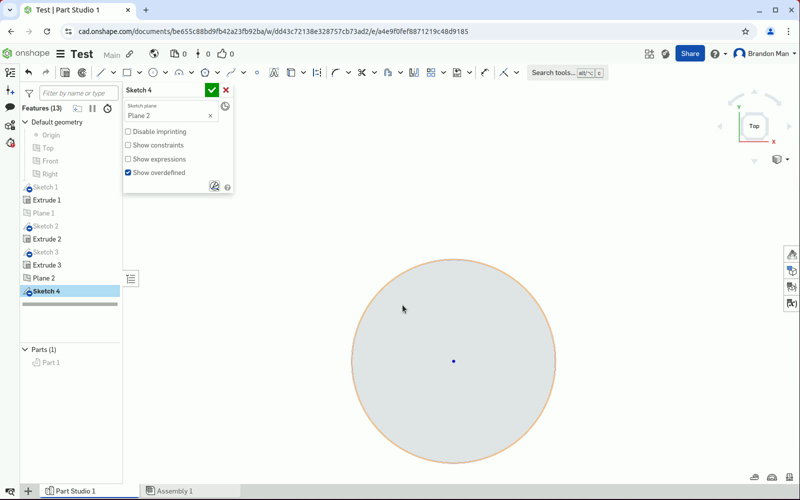
scroll(-6)
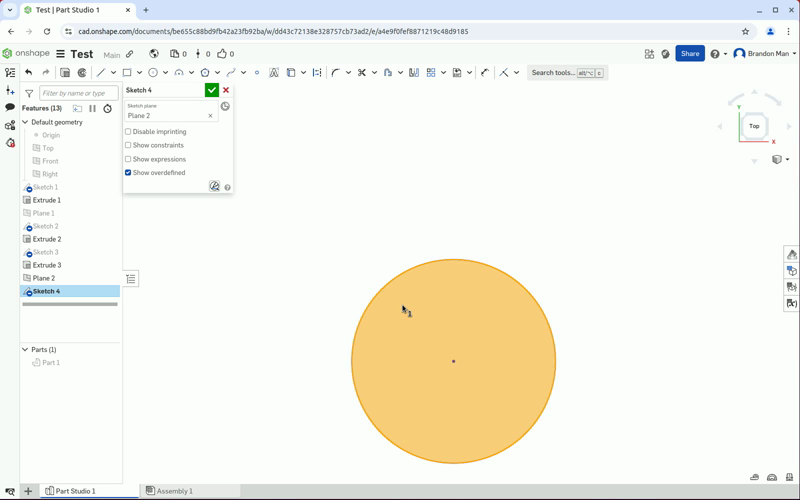
scroll(-6)
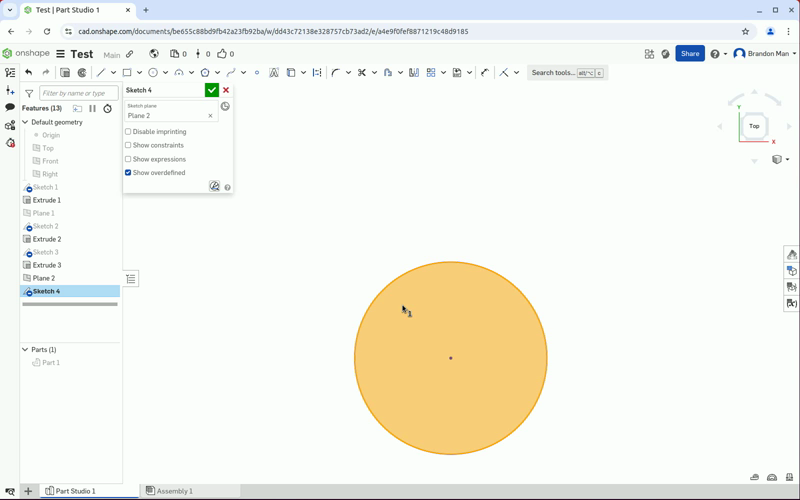
scroll(-6)
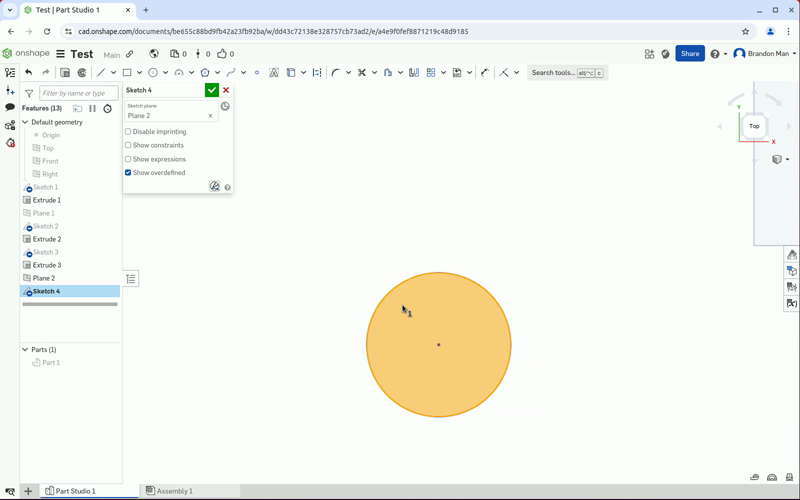
scroll(-6)
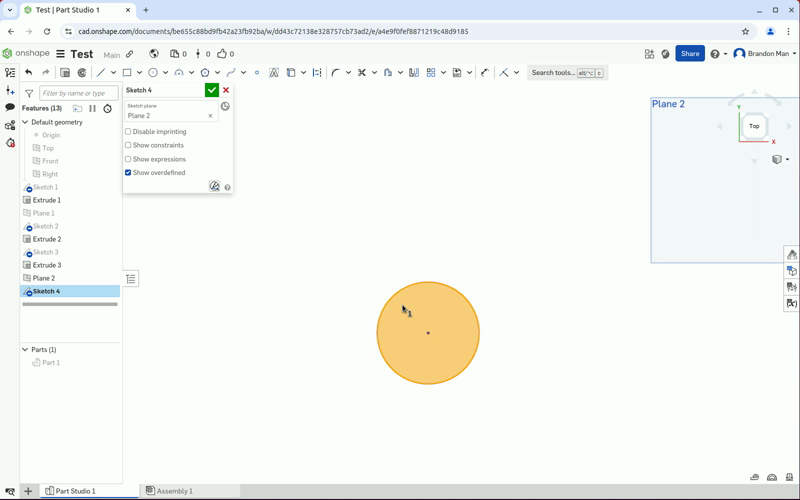
scroll(-6)
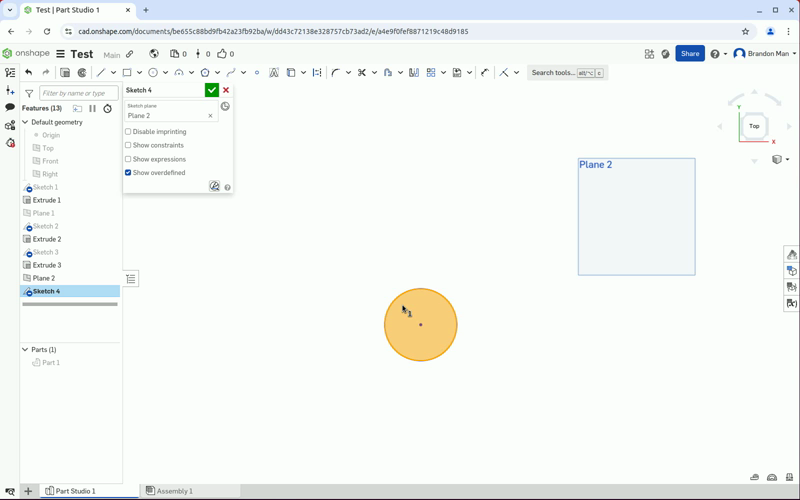
scroll(-6)
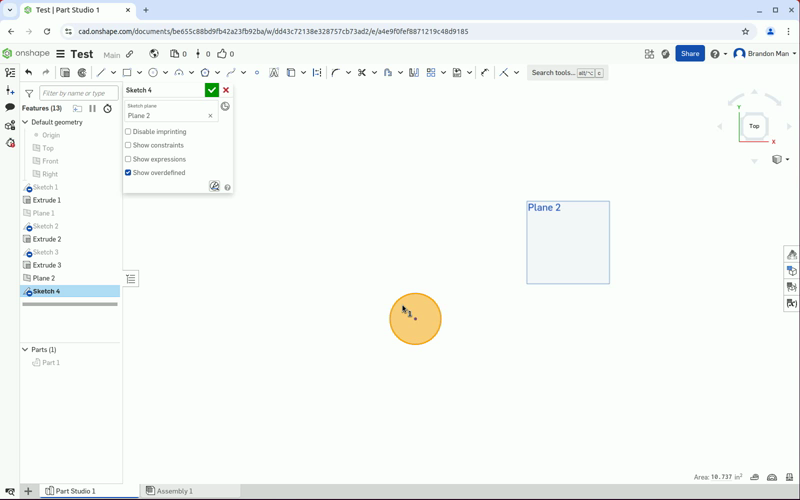
scroll(-6)
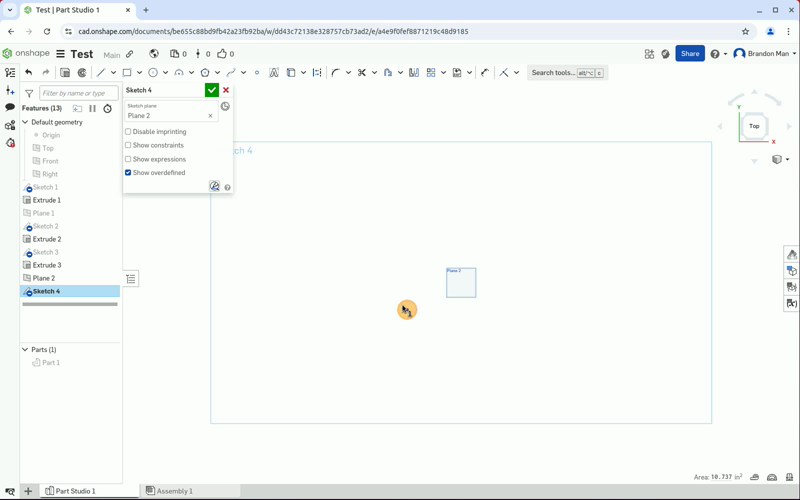
mouse_move(73, 352)
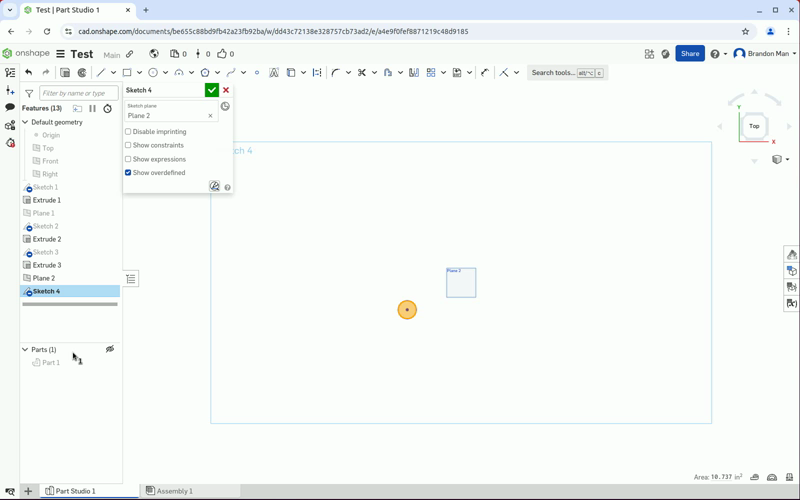
key(shift+y)
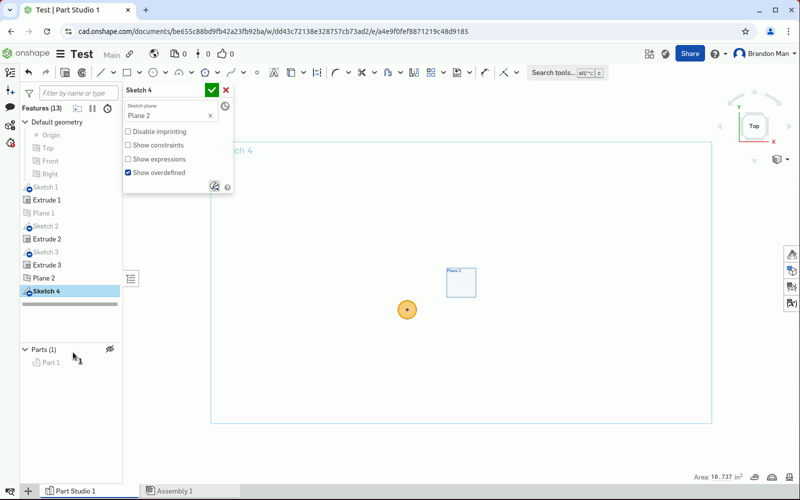
key(shift+e)
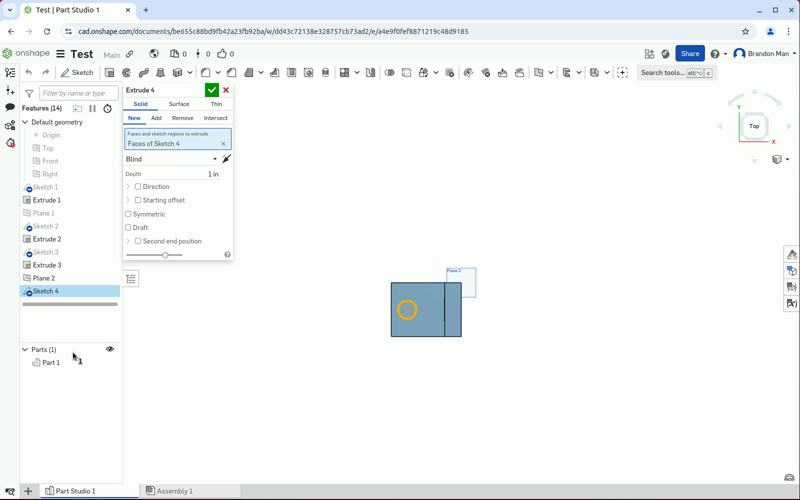
mouse_move(143, 106)
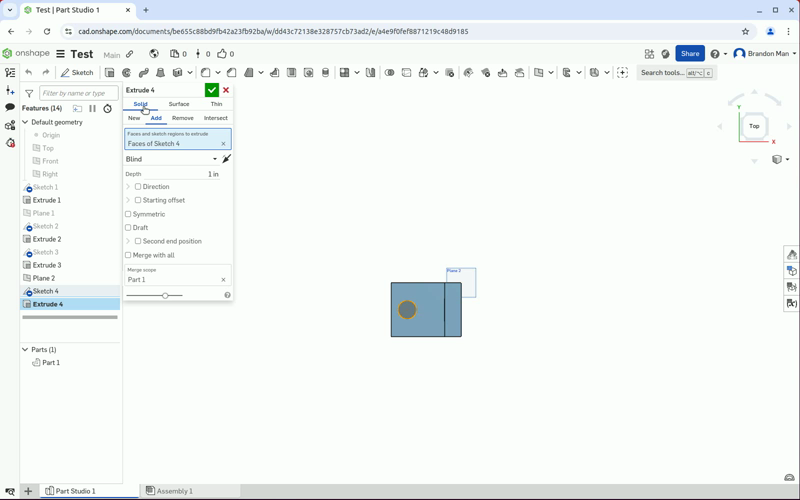
click(143, 106)
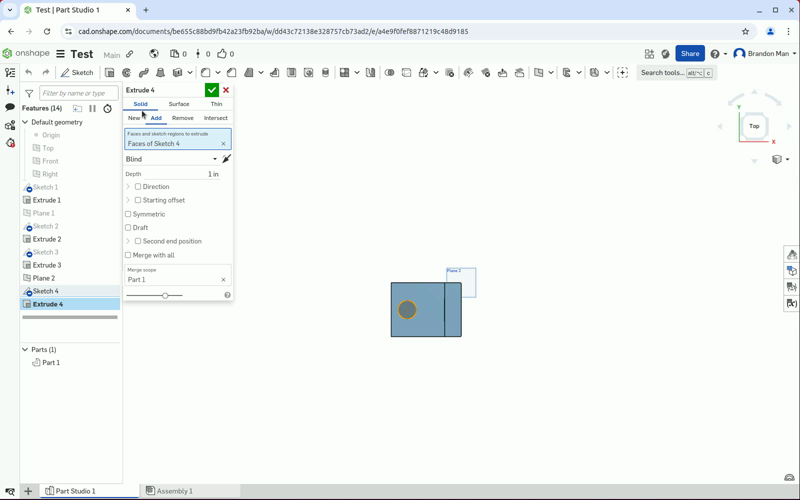
mouse_move(137, 120)
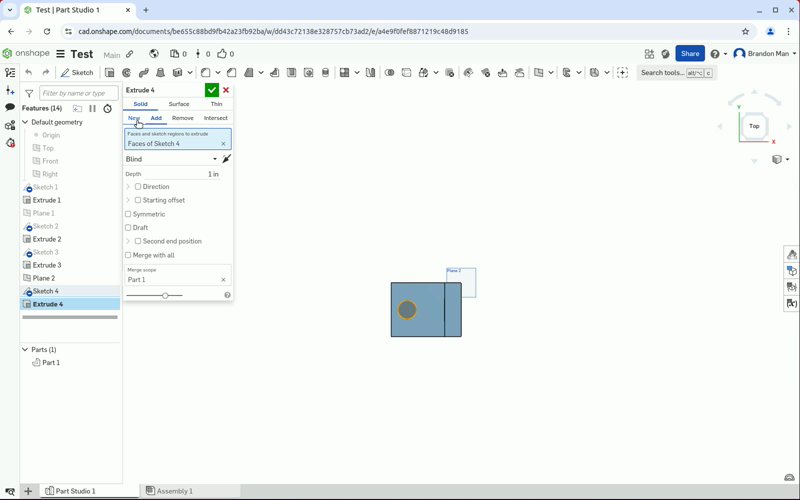
click(137, 120)
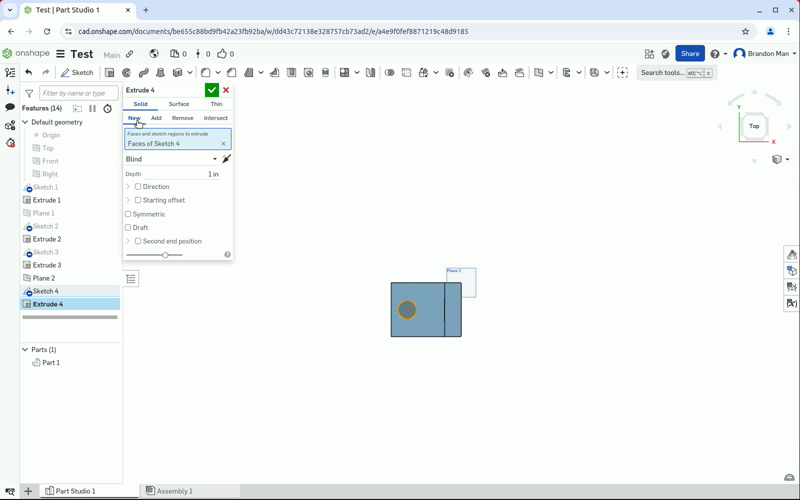
key(tab, 4)
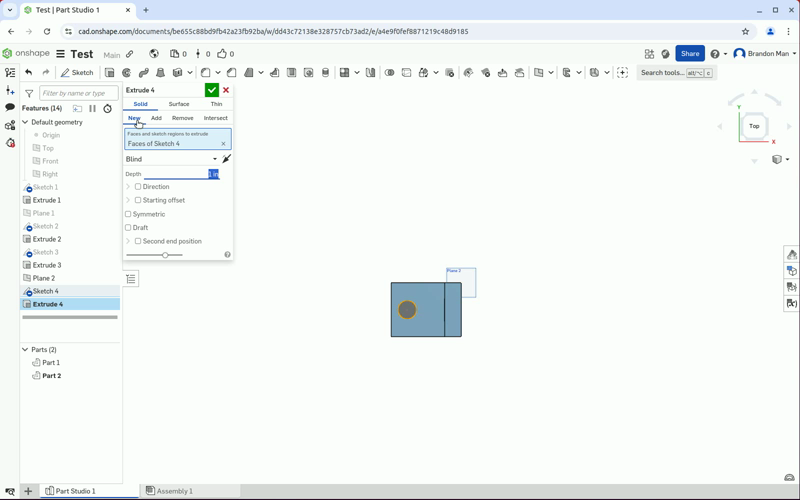
text(4.333)
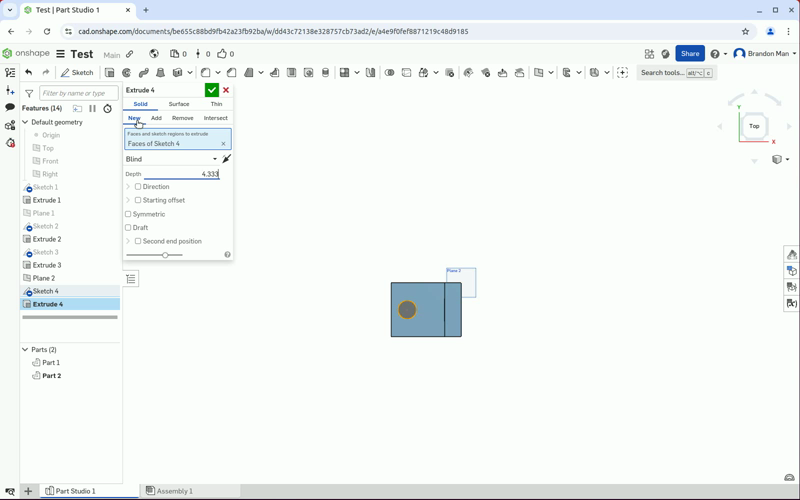
key(enter)
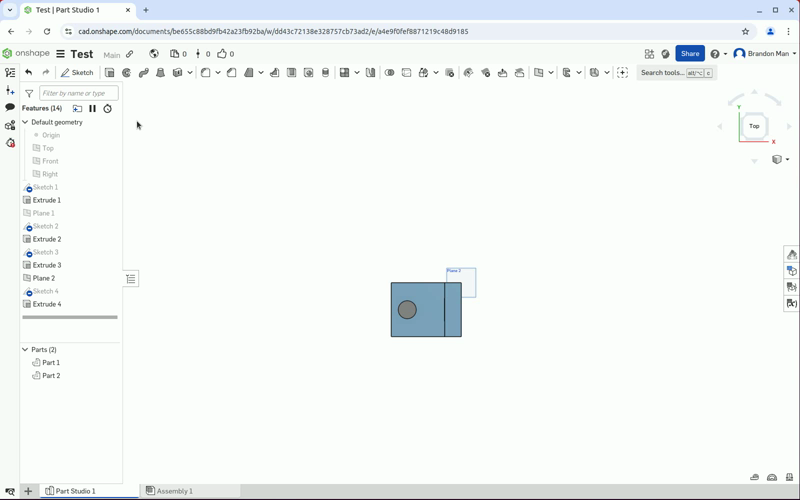
key(shift+h)
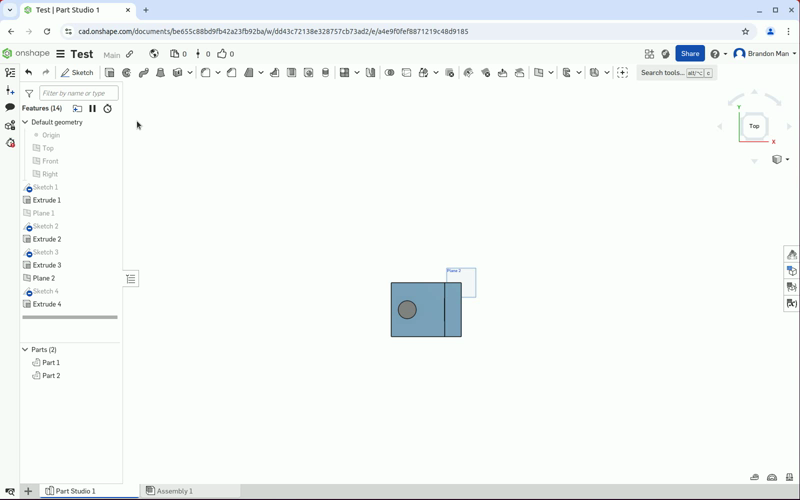
key(shift+h)
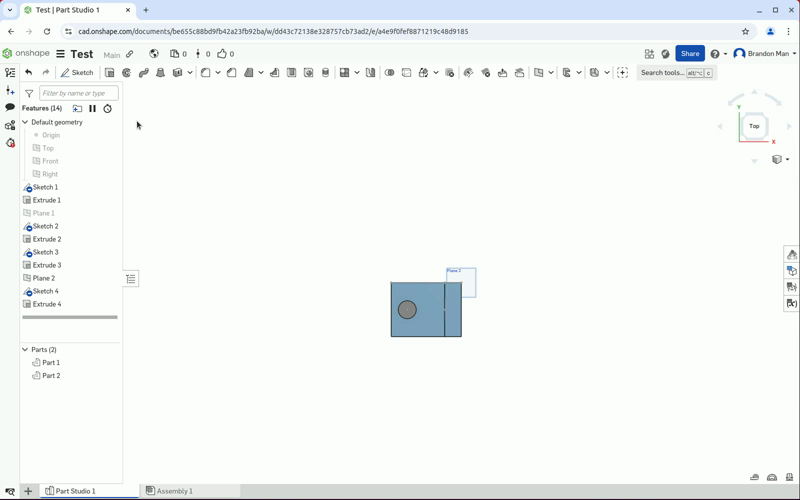
key(shift+7)
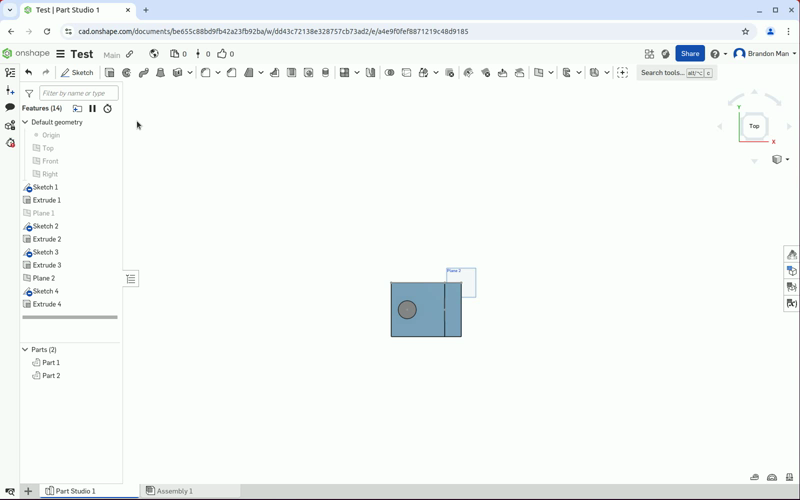
key(up, 3)
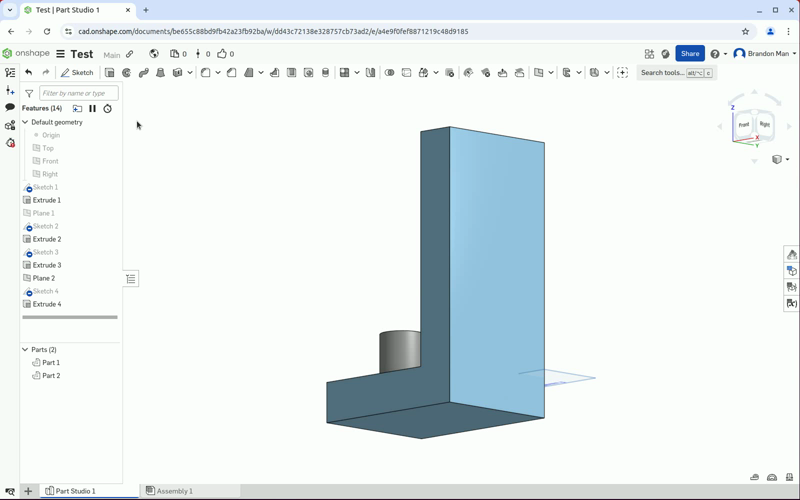
key(left, 3)
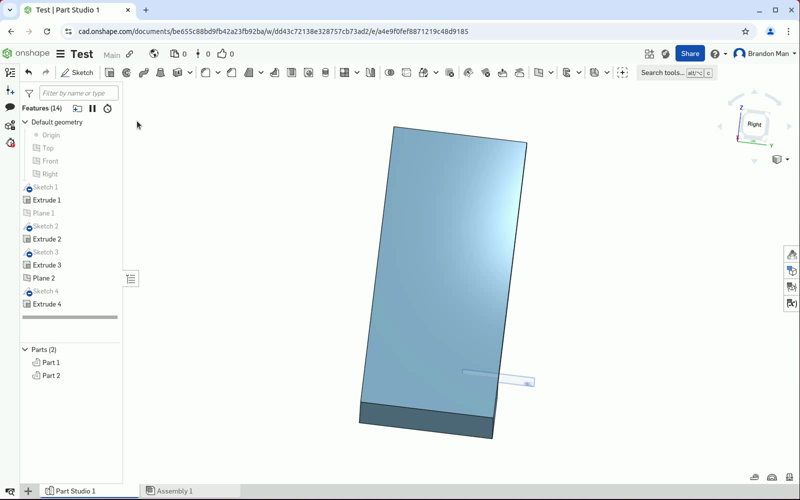
key(right, 3)
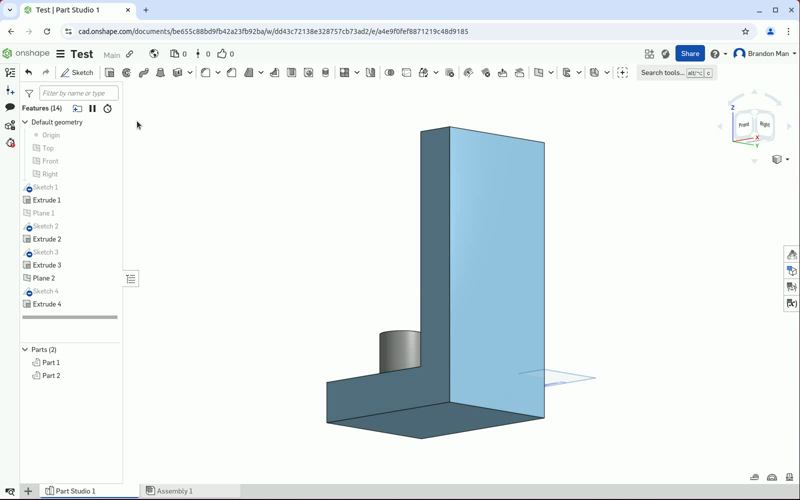
key(down, 3)
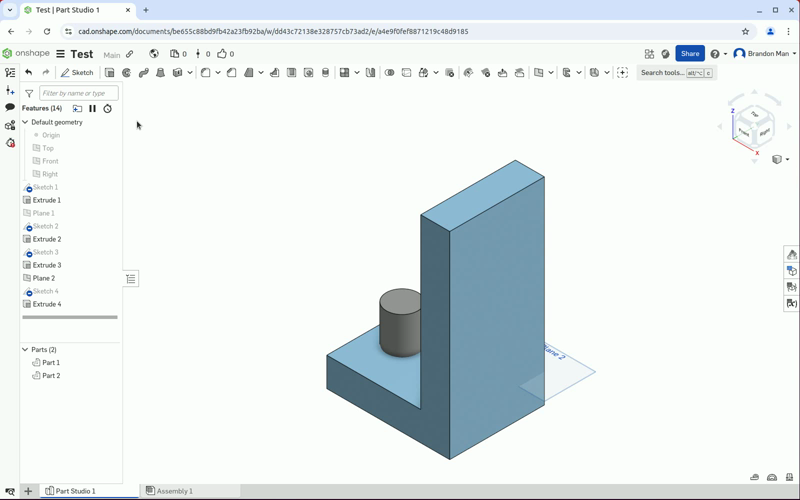
mouse_move(73, 189)
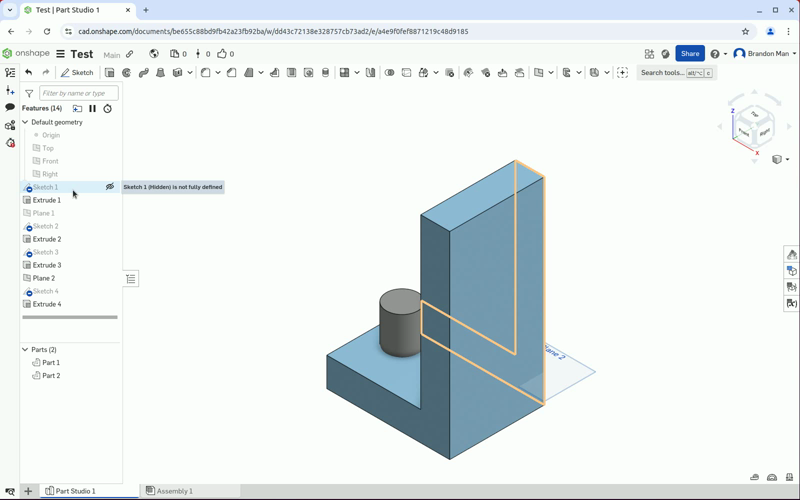
click(73, 189)